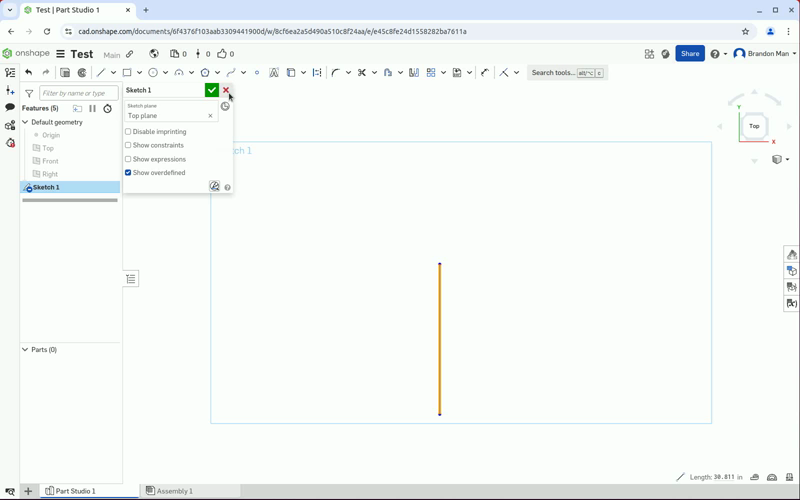
key(shift+h)
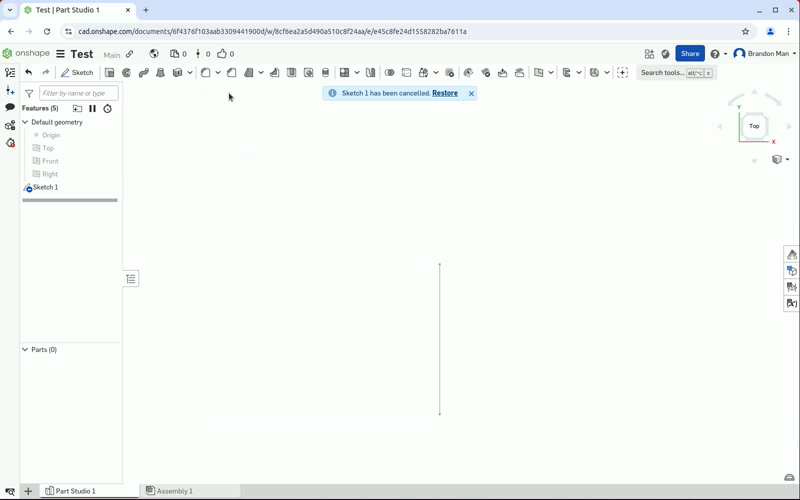
key(shift+s)
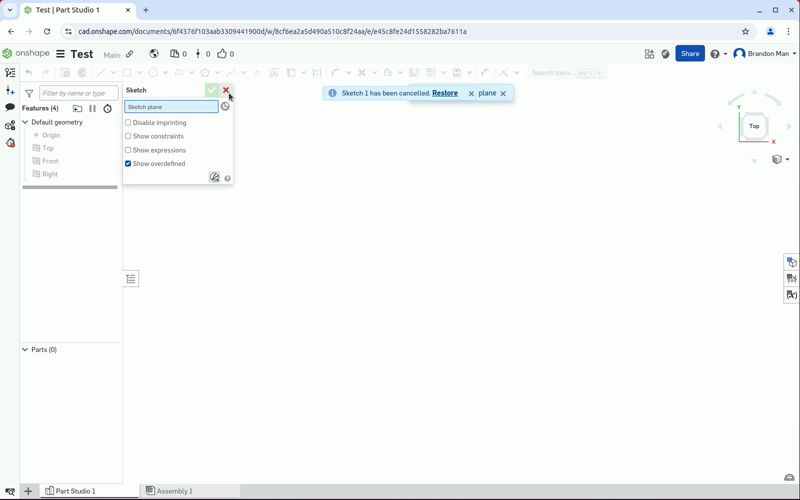
mouse_move(73, 150)
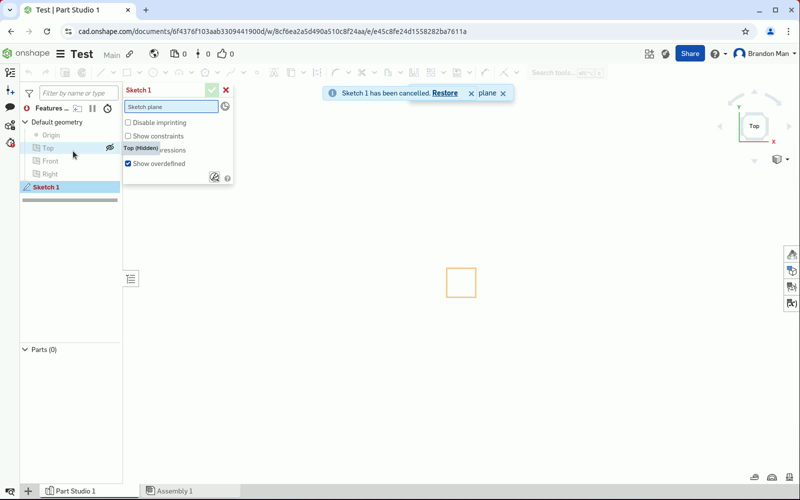
click(73, 150)
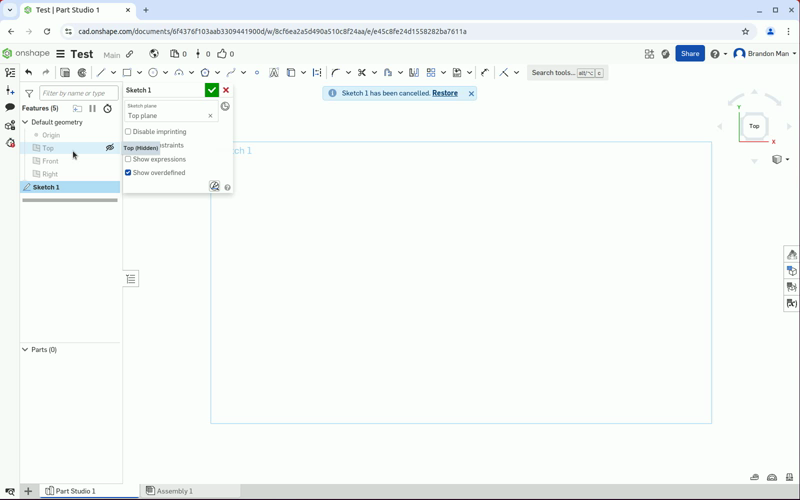
mouse_move(73, 352)
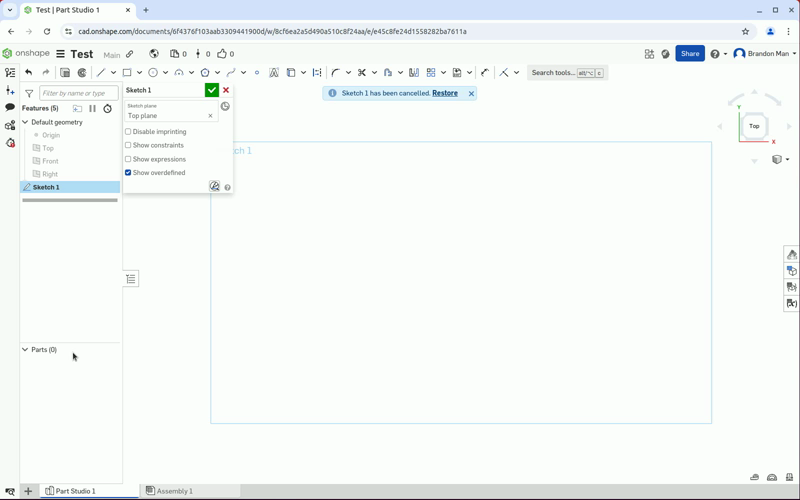
key(y)
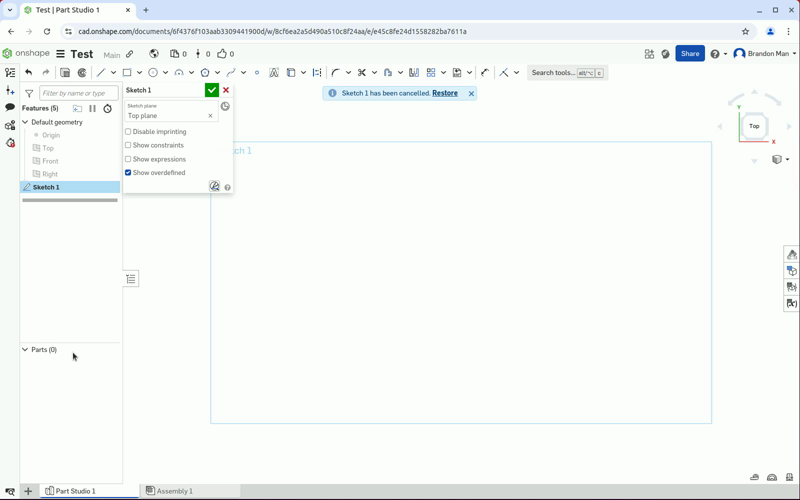
key(l)
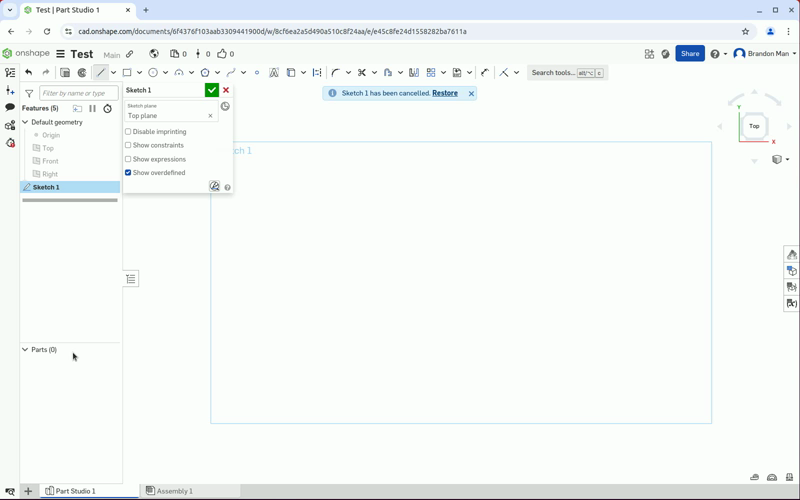
key_down(shift)
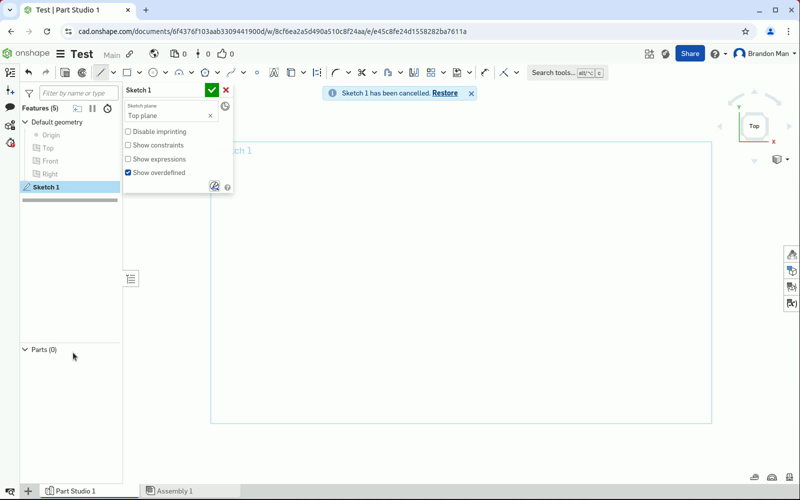
mouse_move(460, 282)
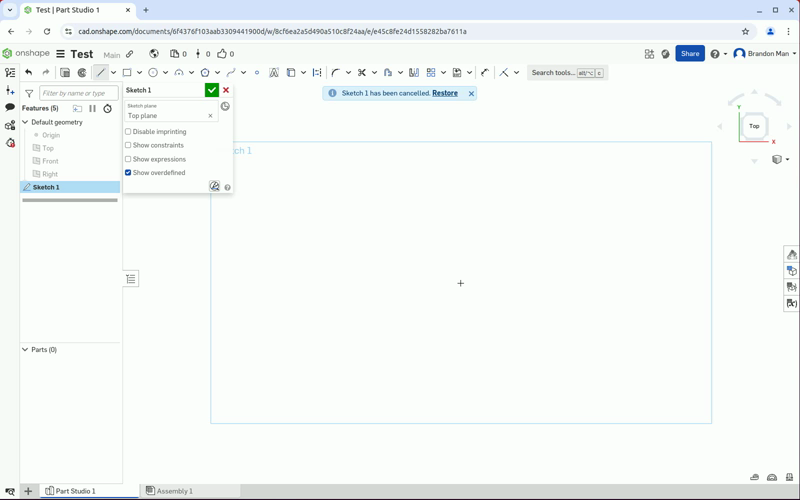
click(460, 282)
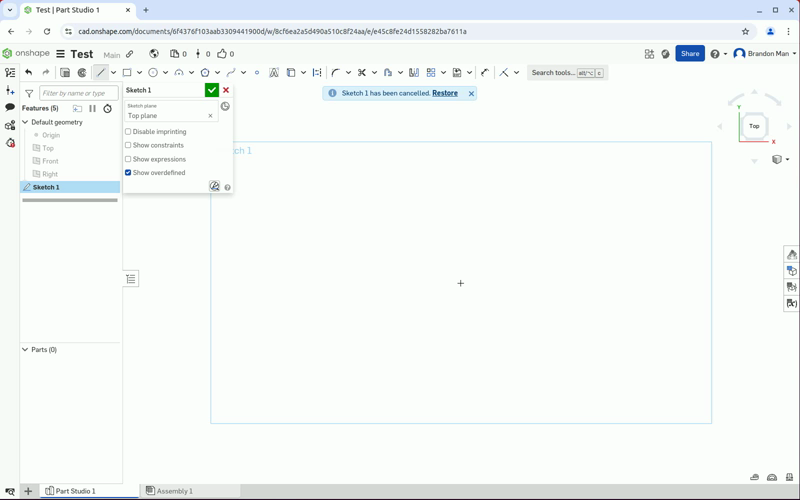
key_up(shift)
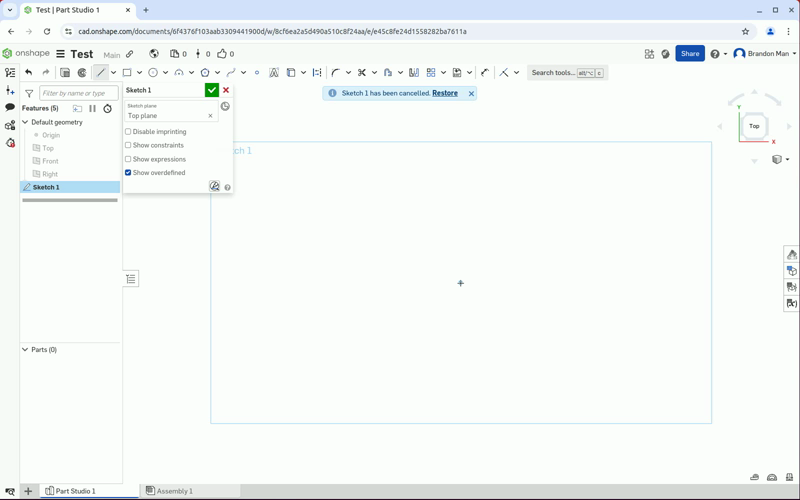
key_down(shift)
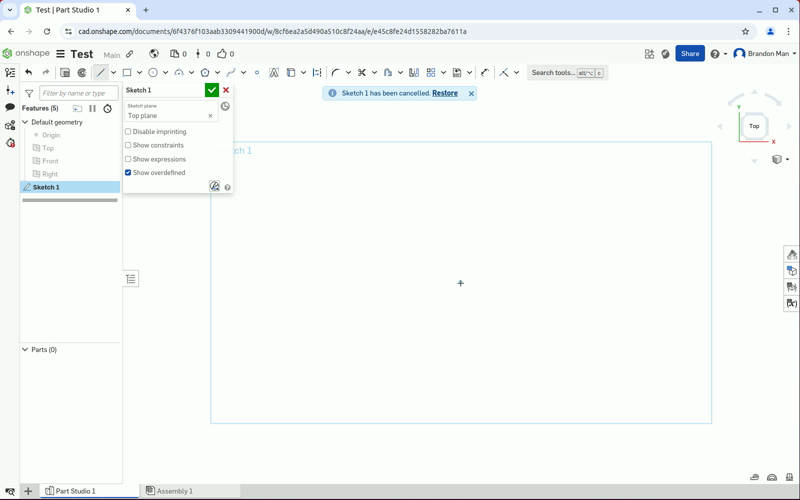
mouse_move(550, 282)
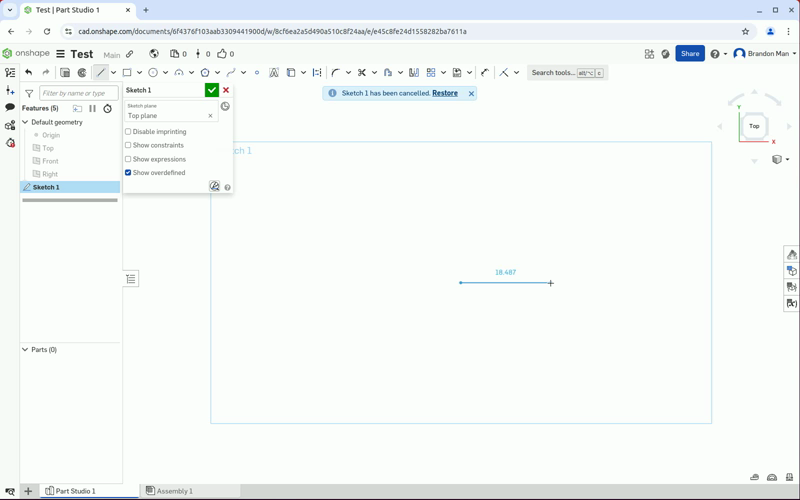
click(550, 282)
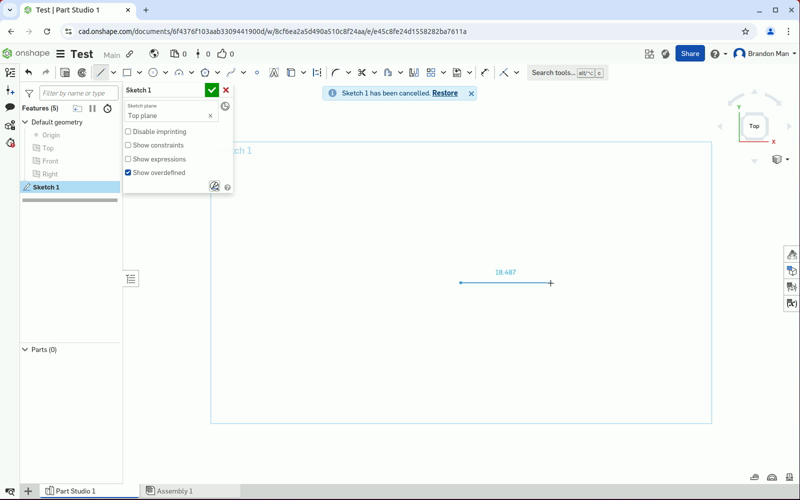
key_up(shift)
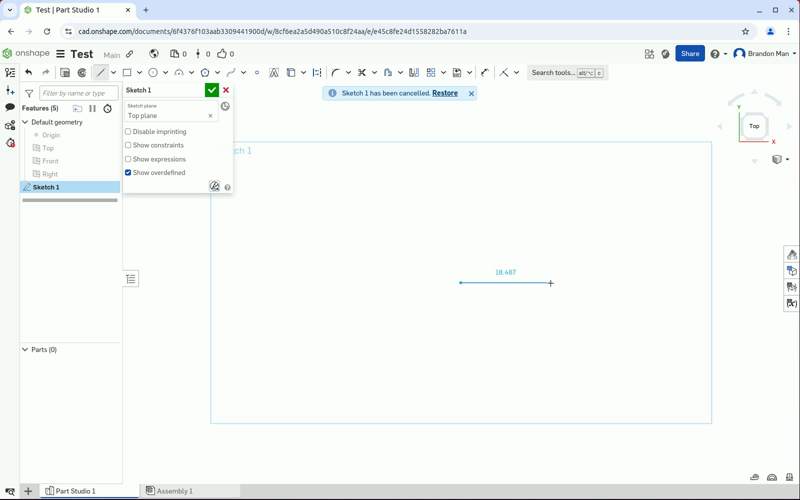
key(esc)
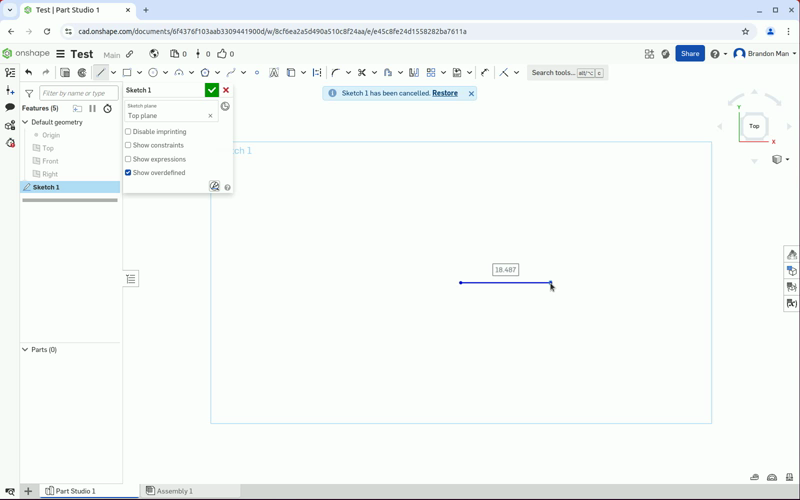
key(a)
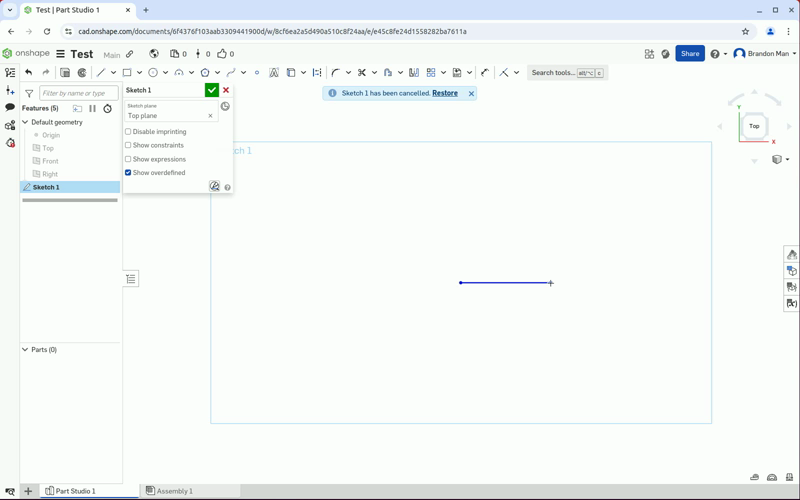
mouse_move(550, 282)
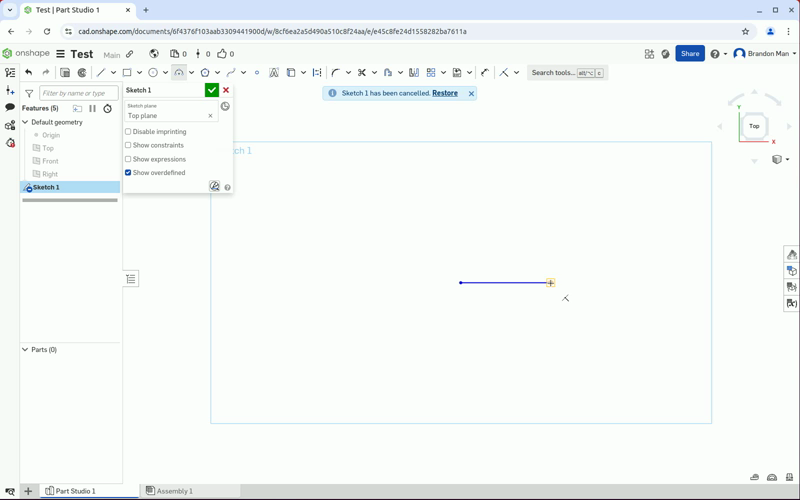
click(550, 282)
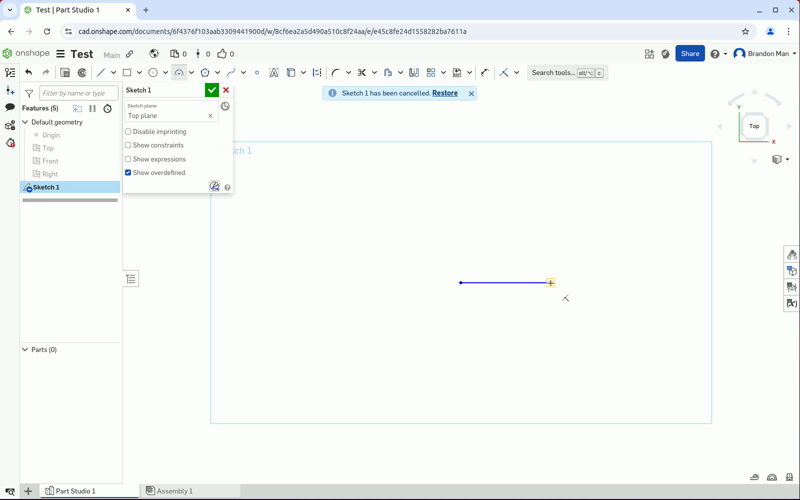
key_down(shift)
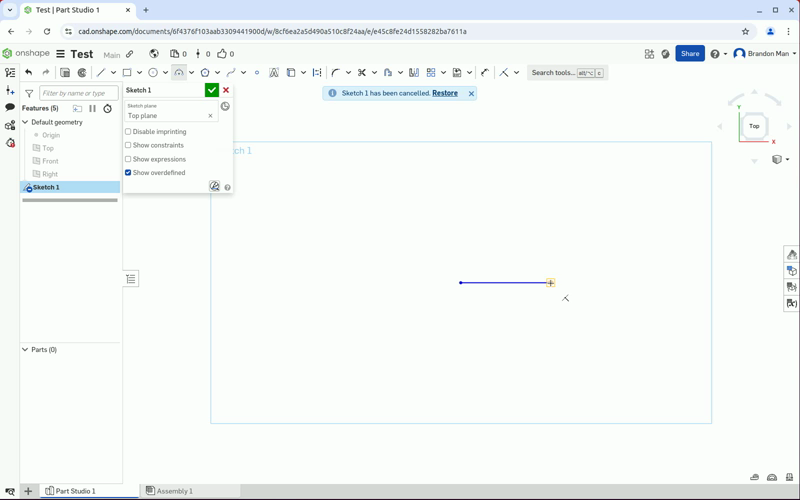
mouse_move(550, 237)
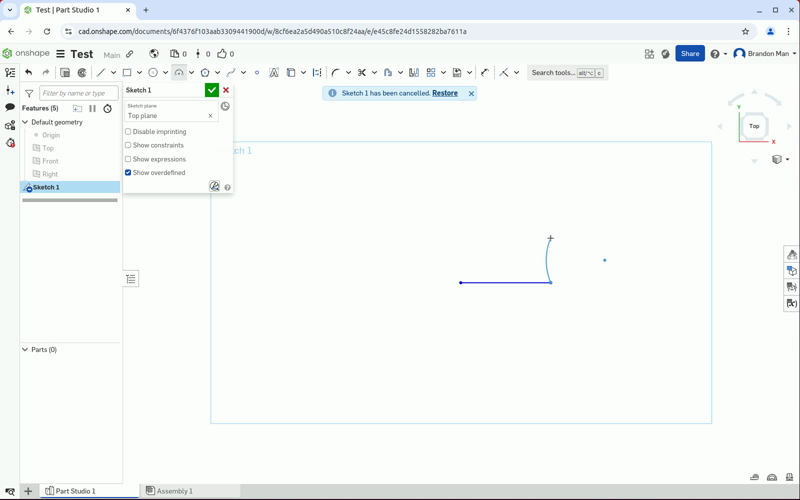
click(550, 237)
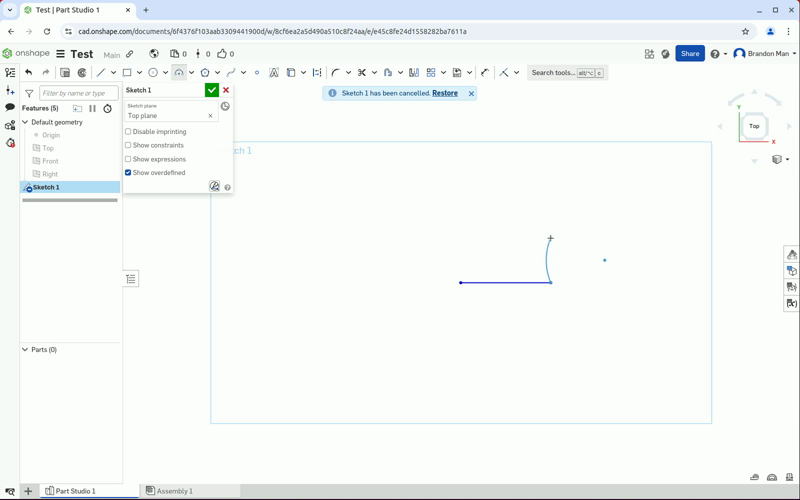
mouse_move(573, 260)
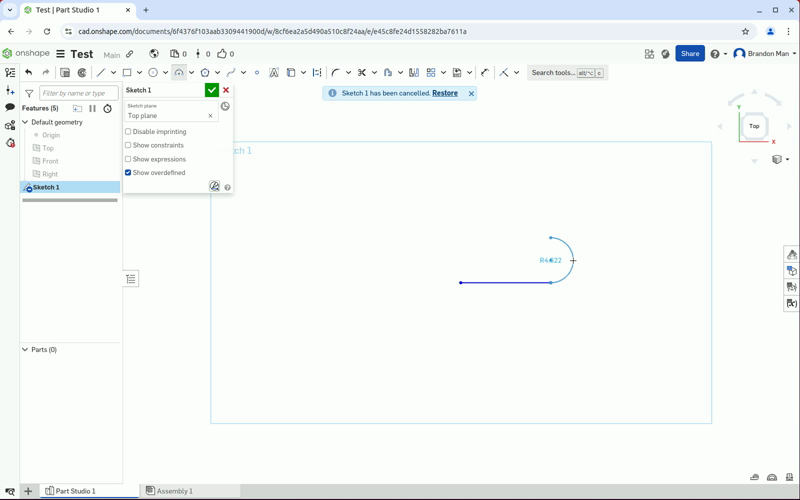
click(573, 260)
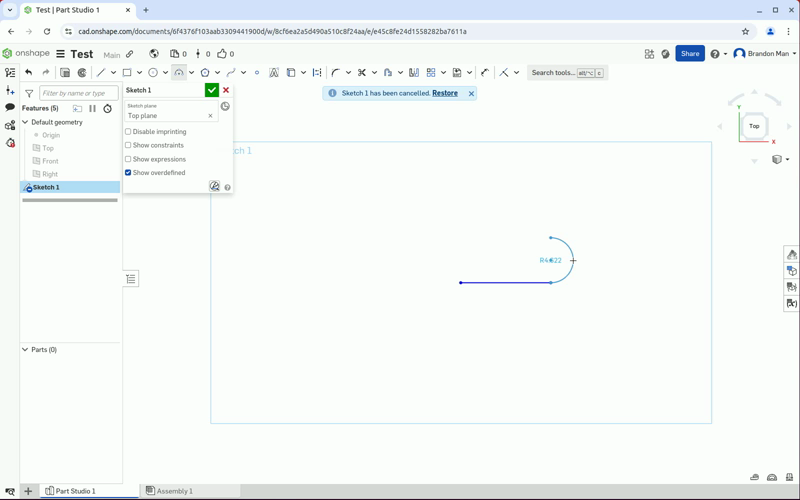
key_up(shift)
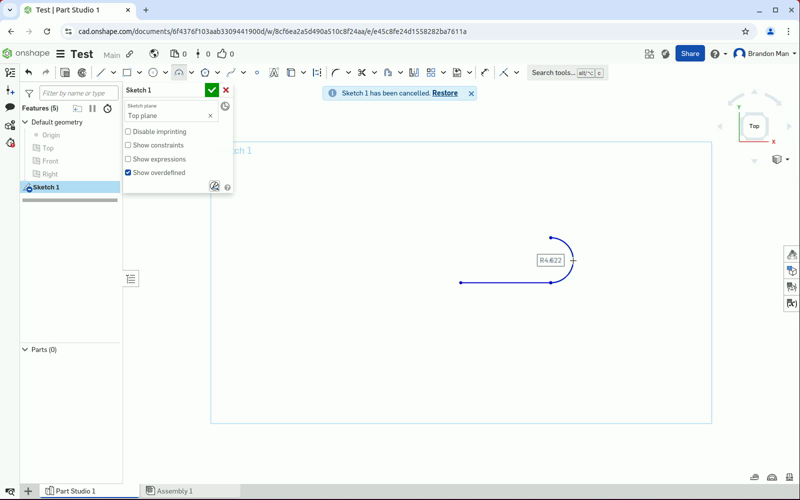
key(esc)
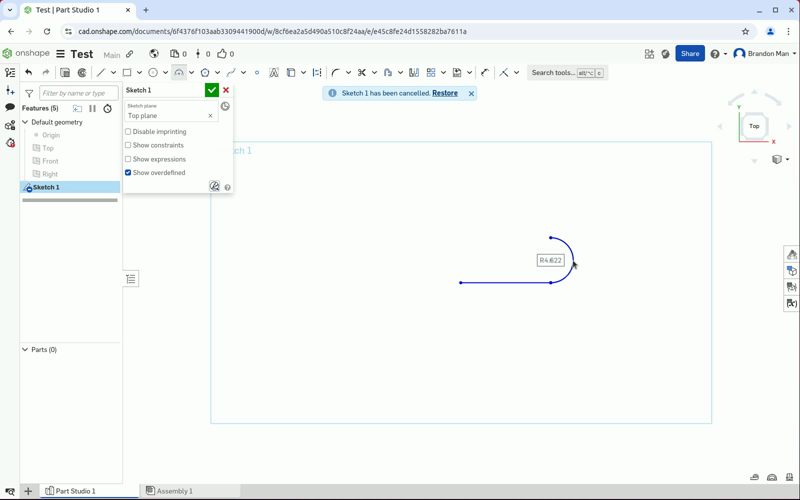
key(l)
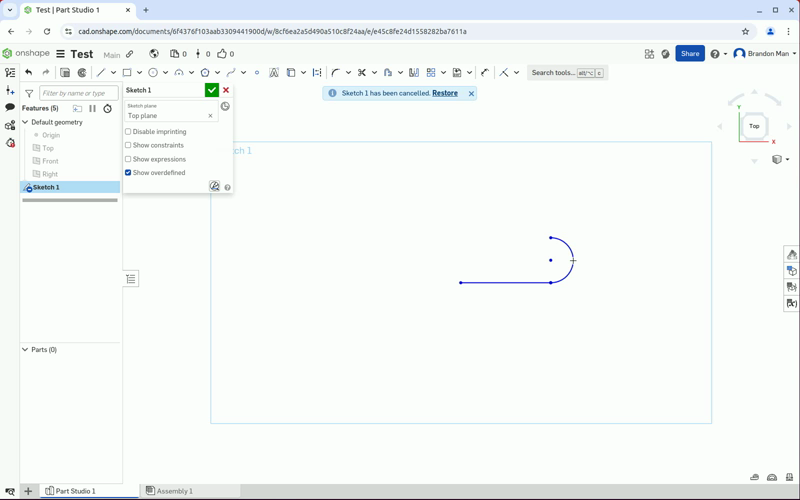
mouse_move(550, 237)
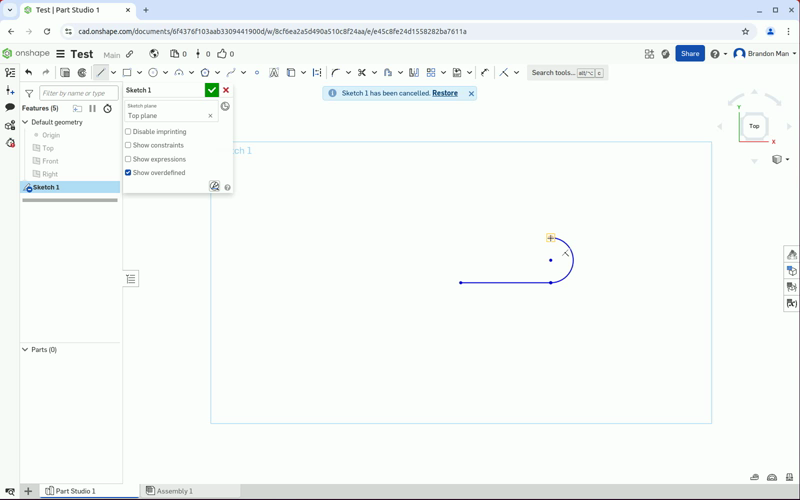
click(550, 237)
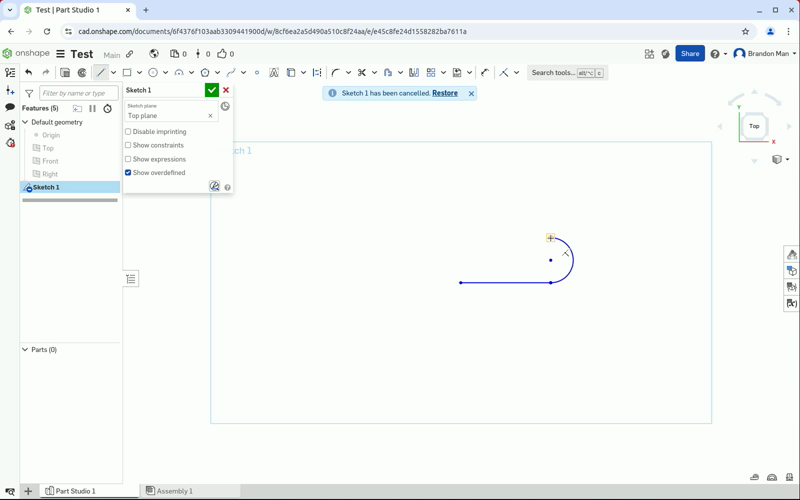
key_down(shift)
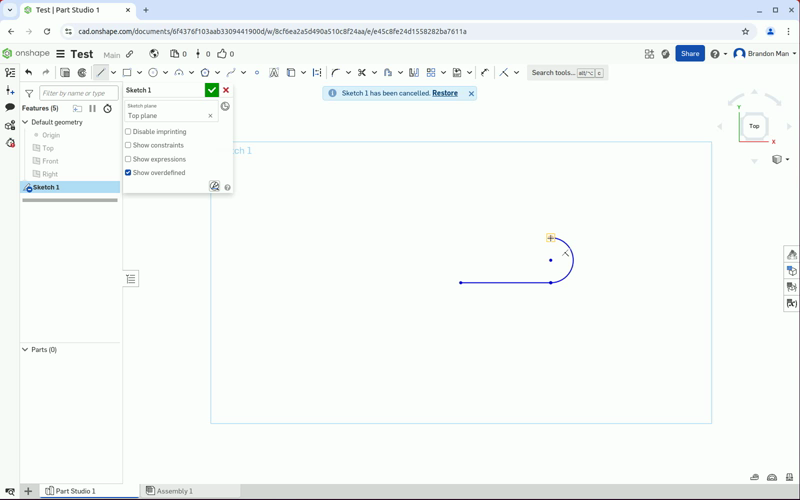
mouse_move(460, 237)
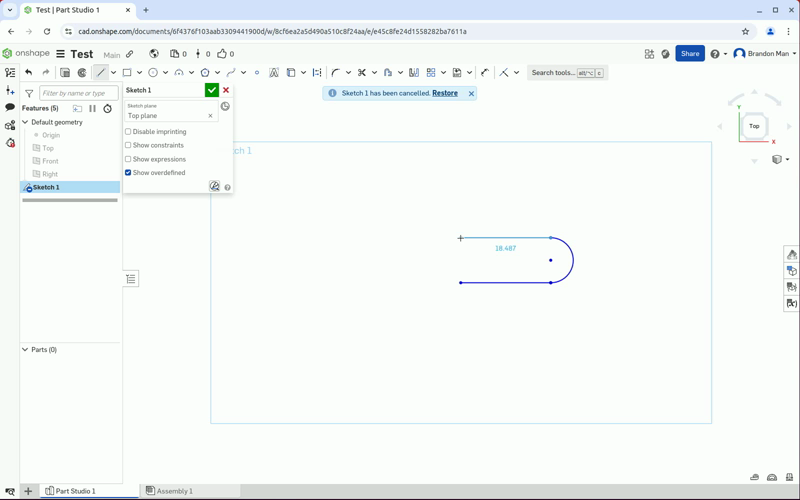
click(460, 237)
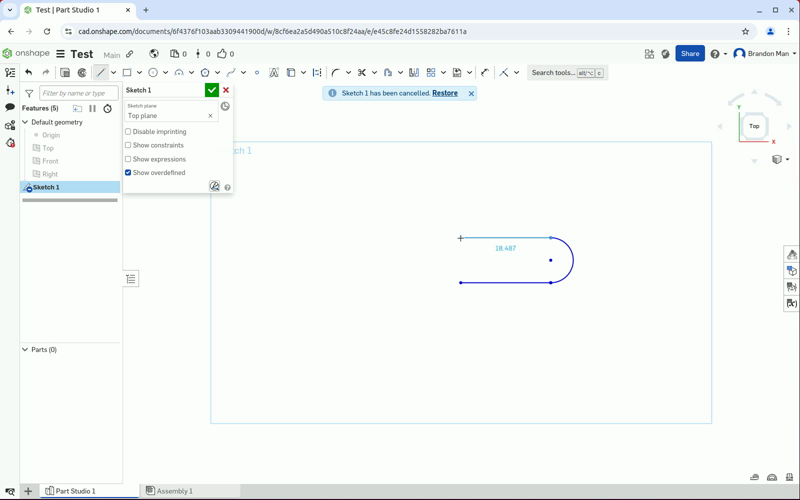
key_up(shift)
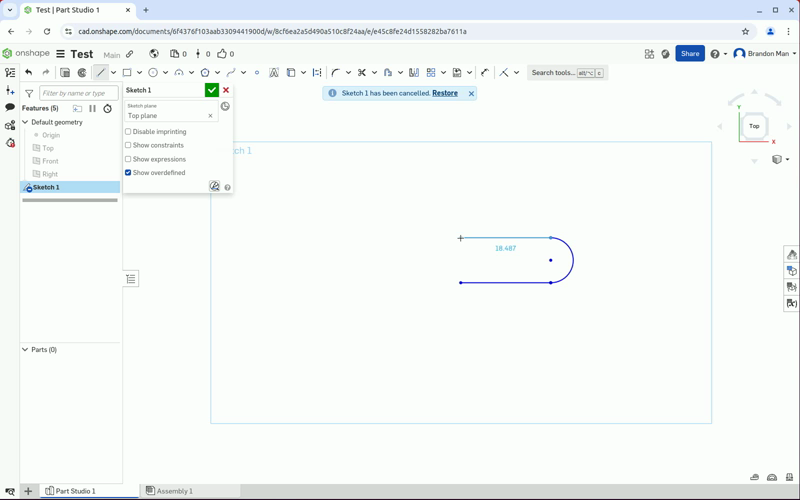
mouse_move(490, 237)
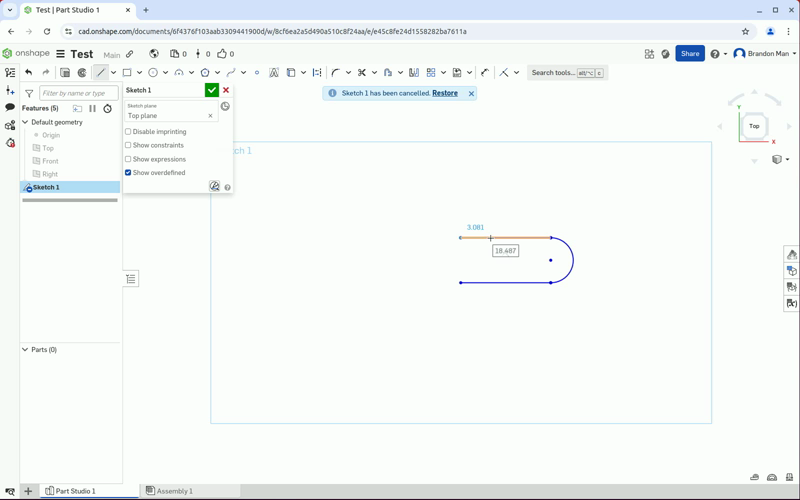
key_down(shift)
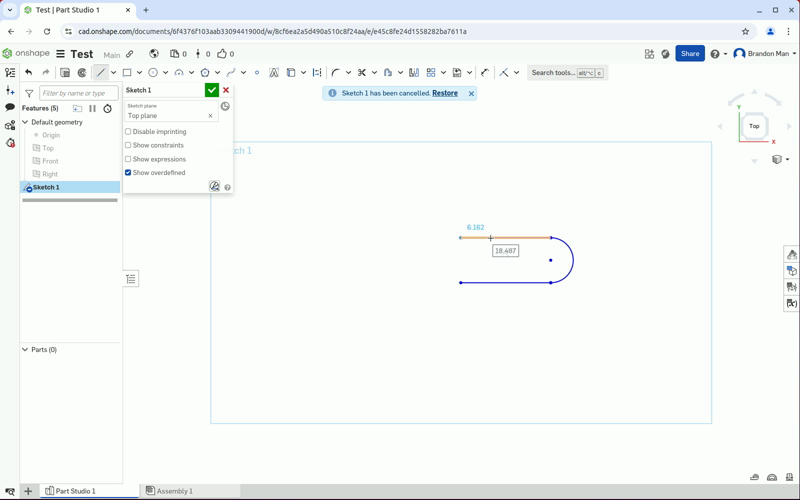
mouse_move(460, 282)
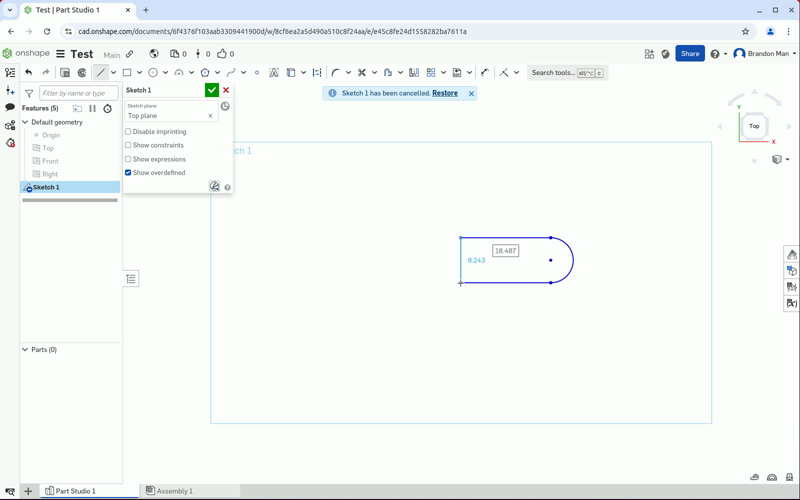
key_up(shift)
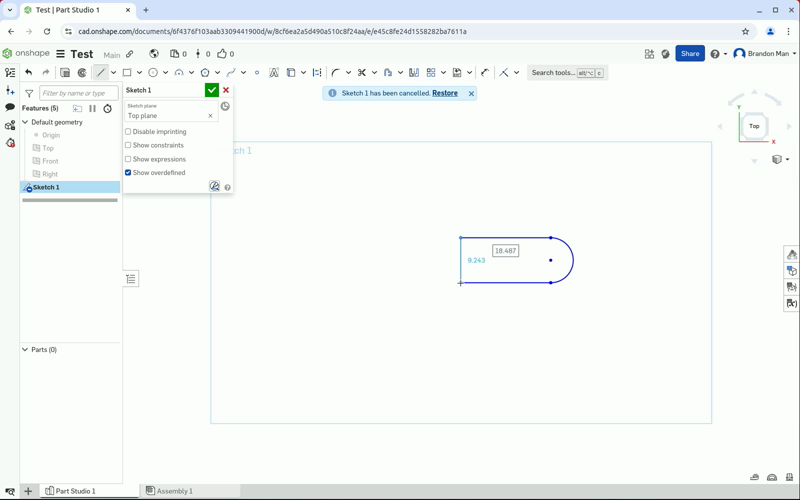
click(460, 282)
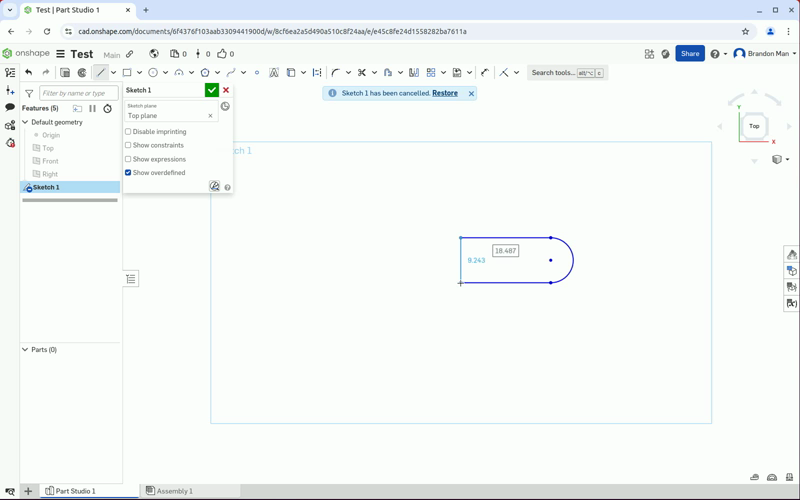
key(esc)
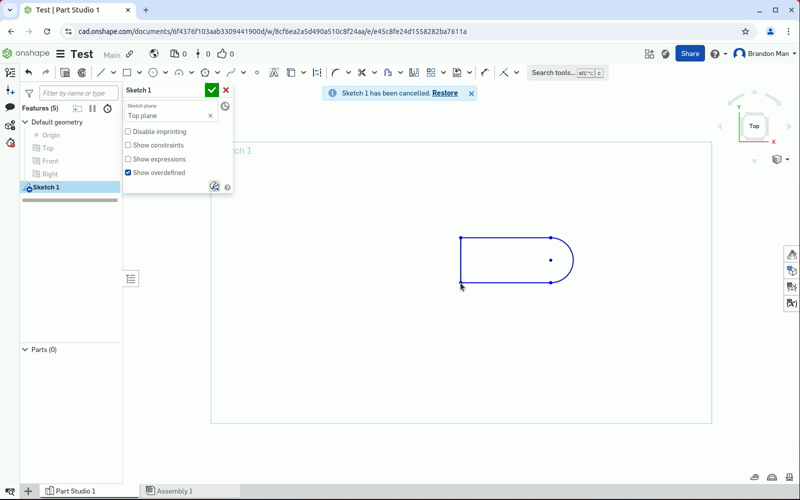
mouse_move(468, 265)
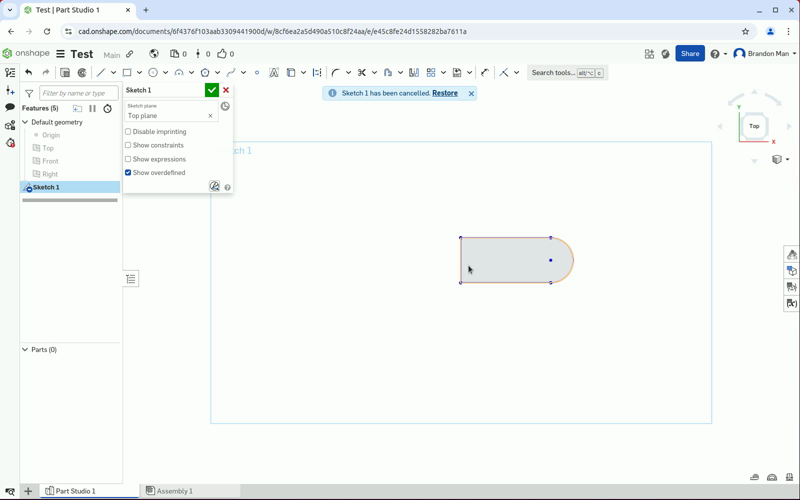
click(468, 265)
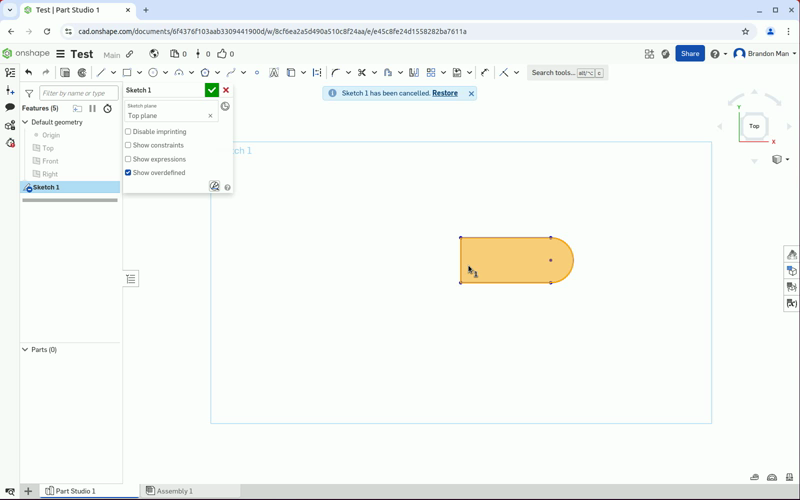
mouse_move(73, 352)
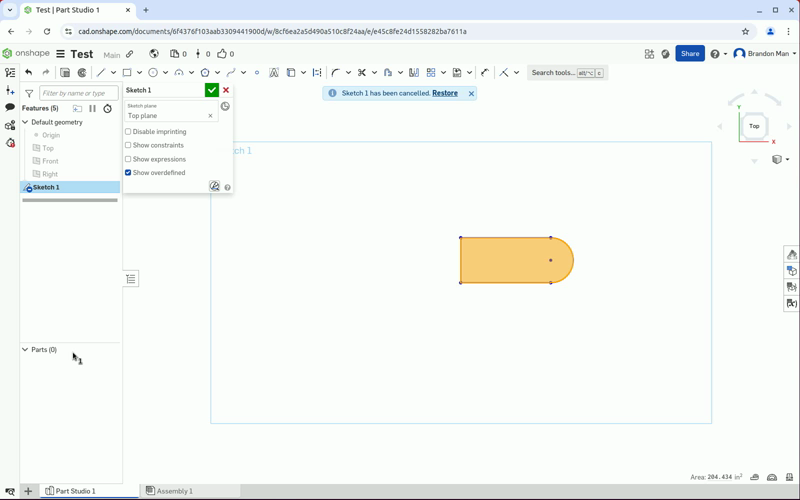
key(shift+y)
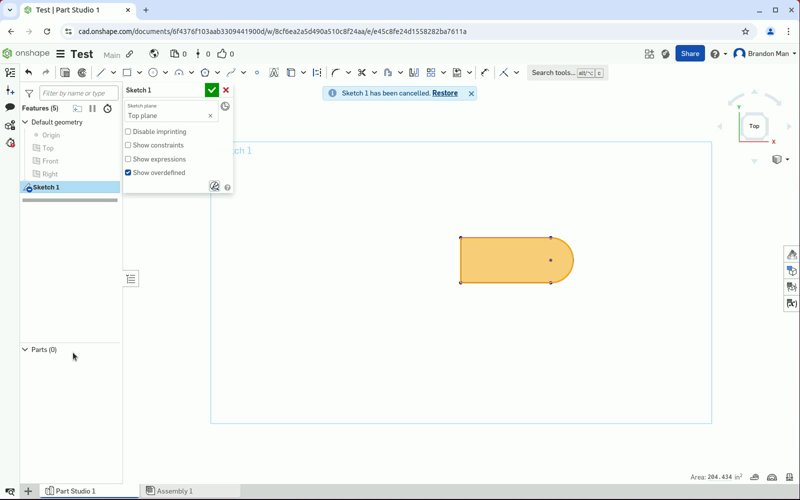
key(shift+e)
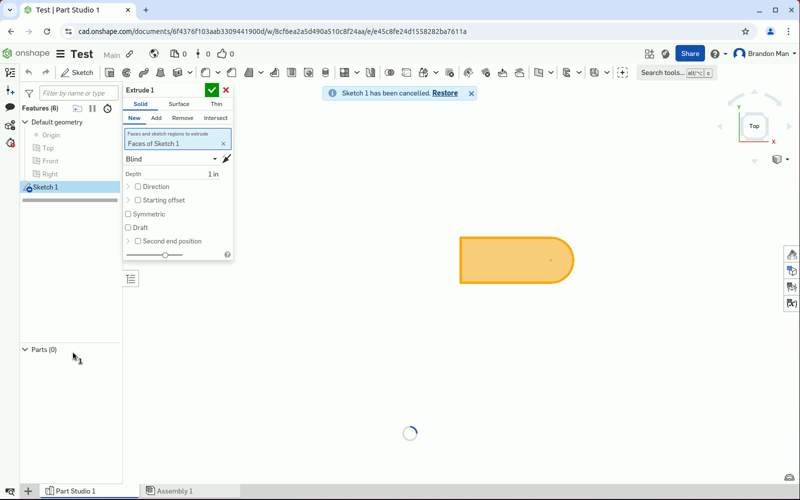
mouse_move(143, 106)
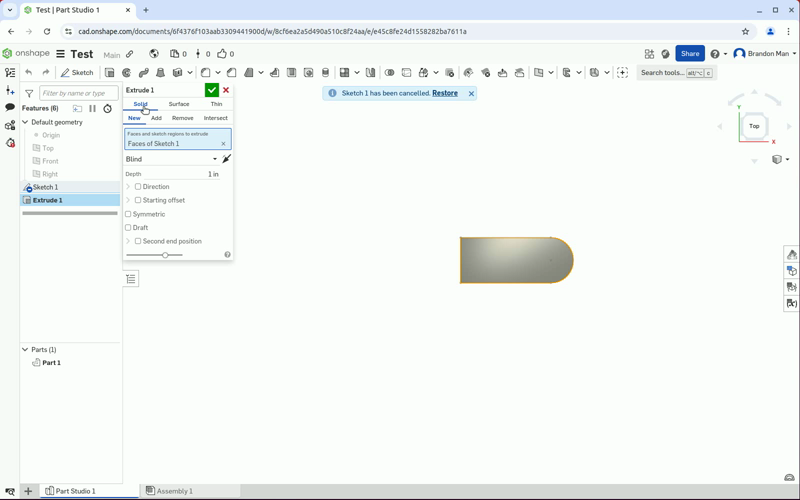
click(143, 106)
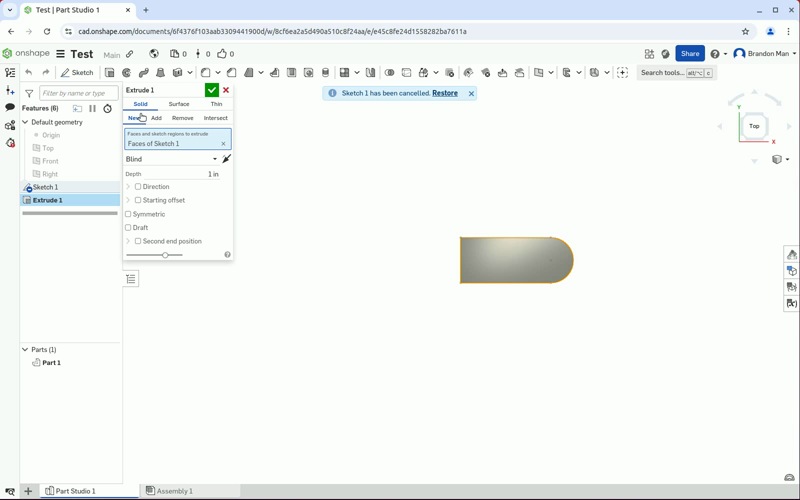
mouse_move(137, 120)
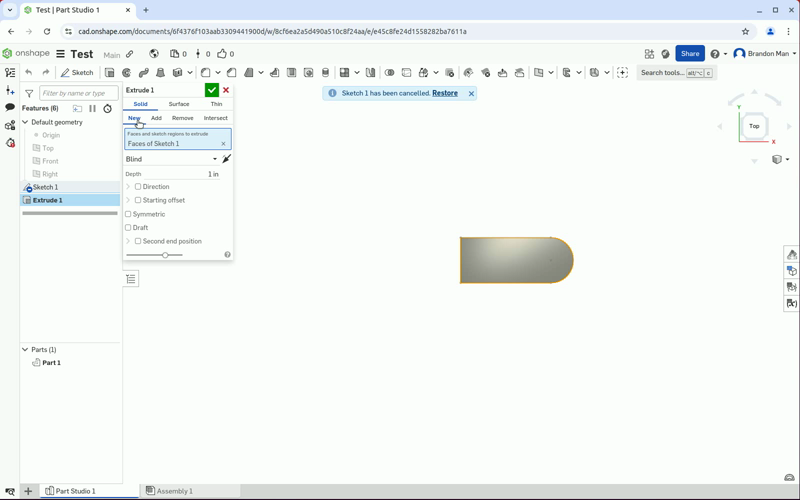
click(137, 120)
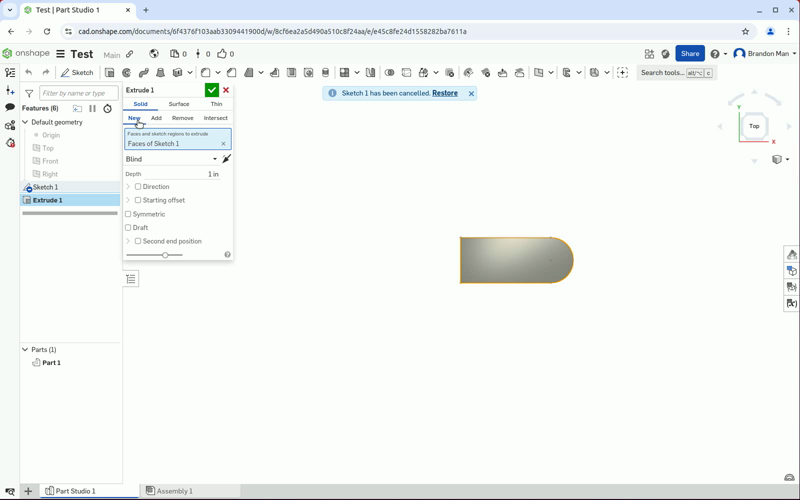
key(tab, 4)
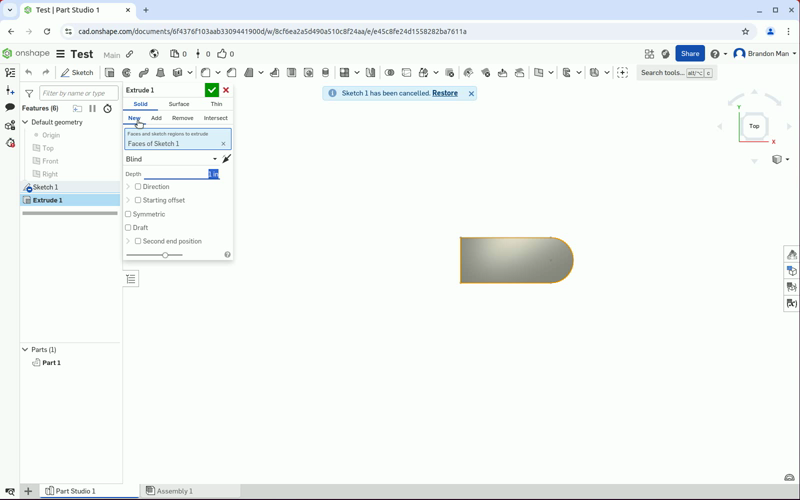
text(9.147)
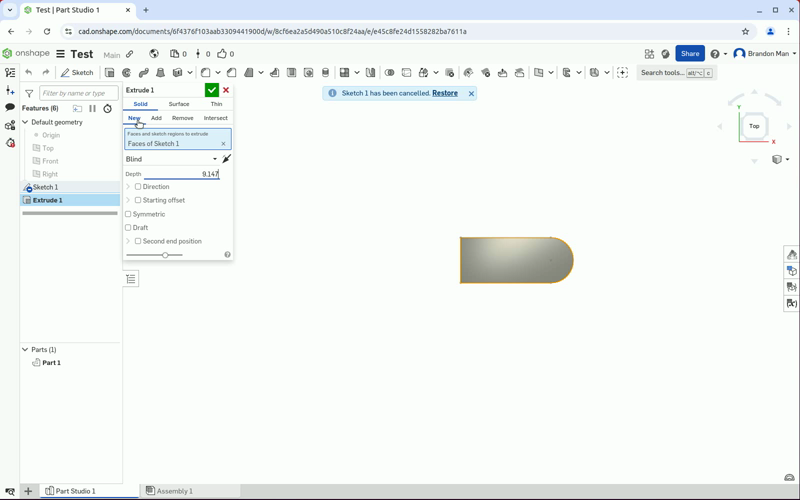
key(enter)
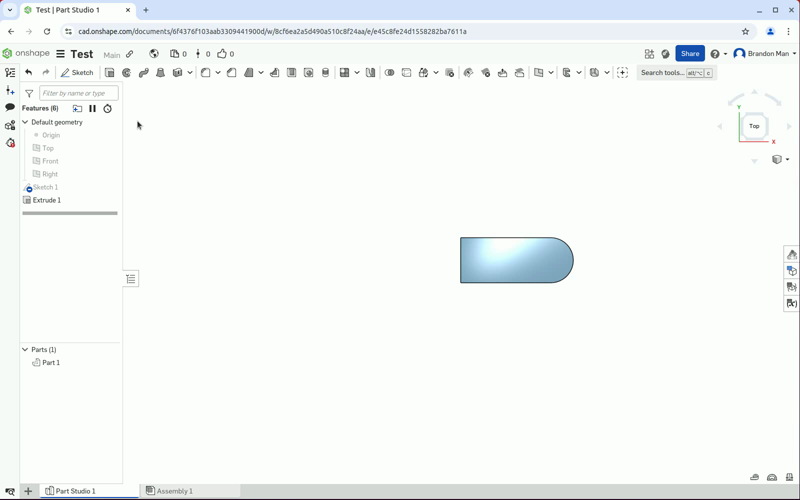
key(shift+h)
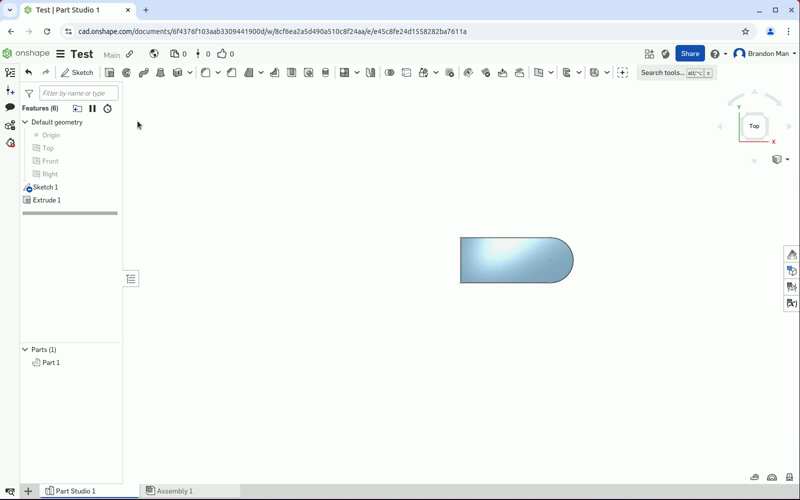
key(shift+h)
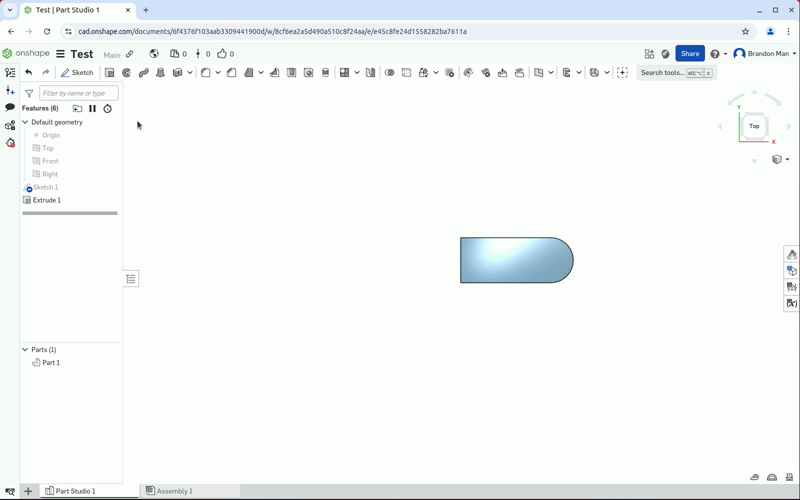
mouse_move(73, 189)
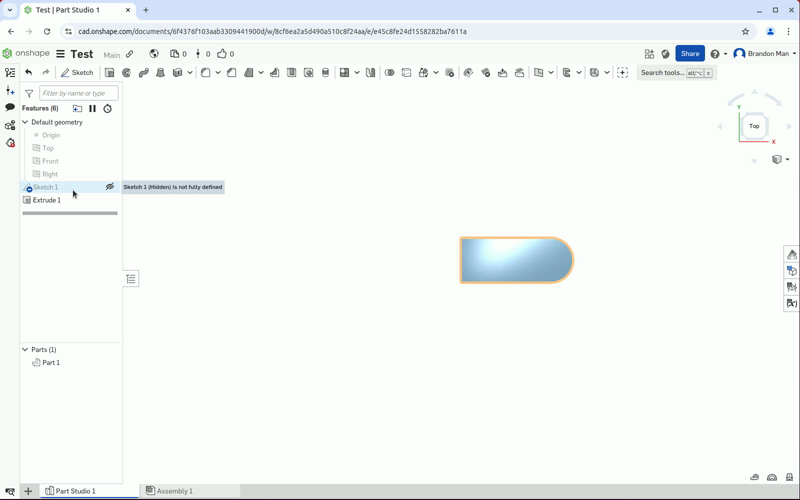
click(73, 189)
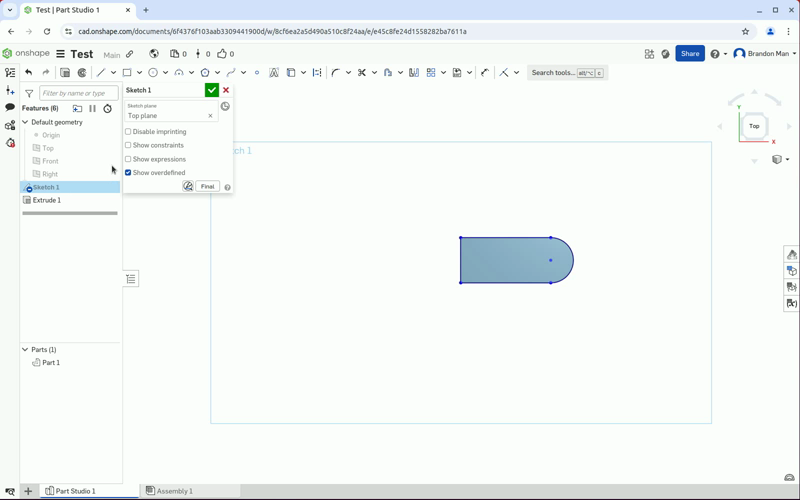
mouse_move(229, 92)
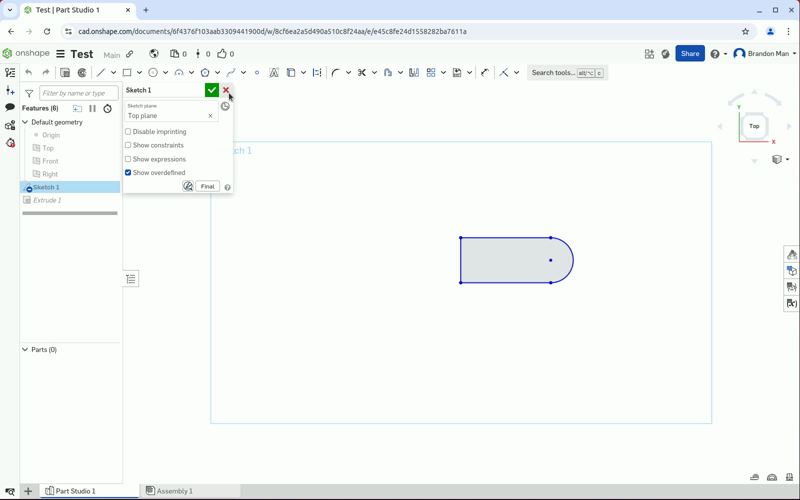
click(229, 92)
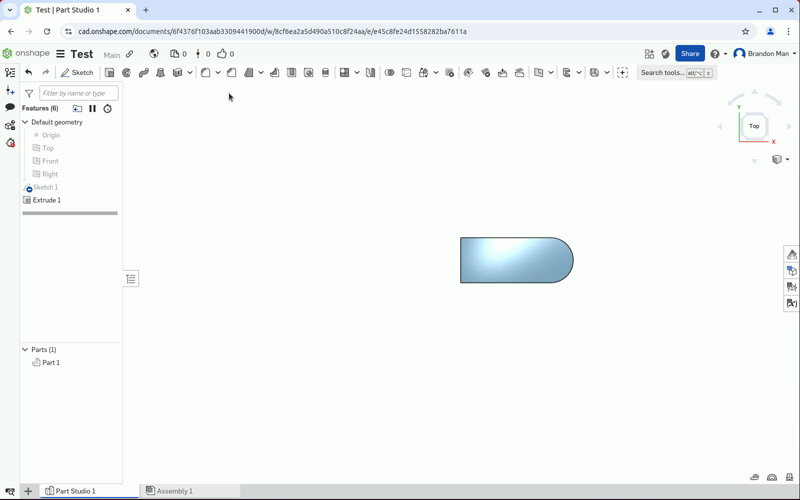
mouse_move(541, 75)
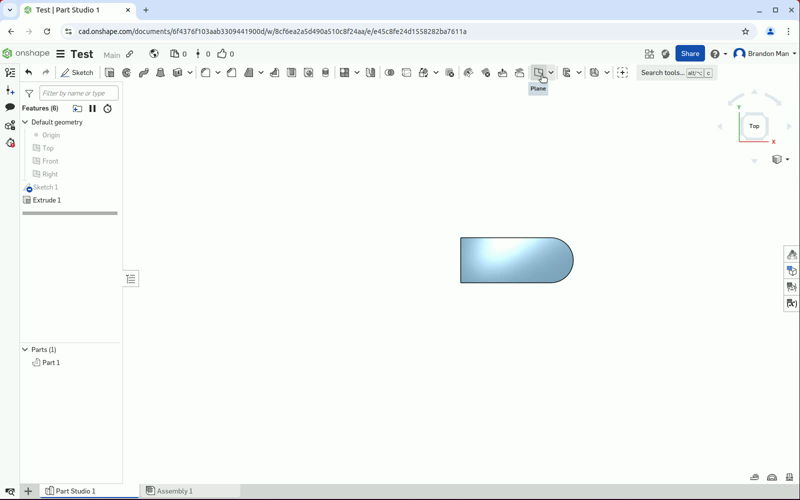
click(541, 75)
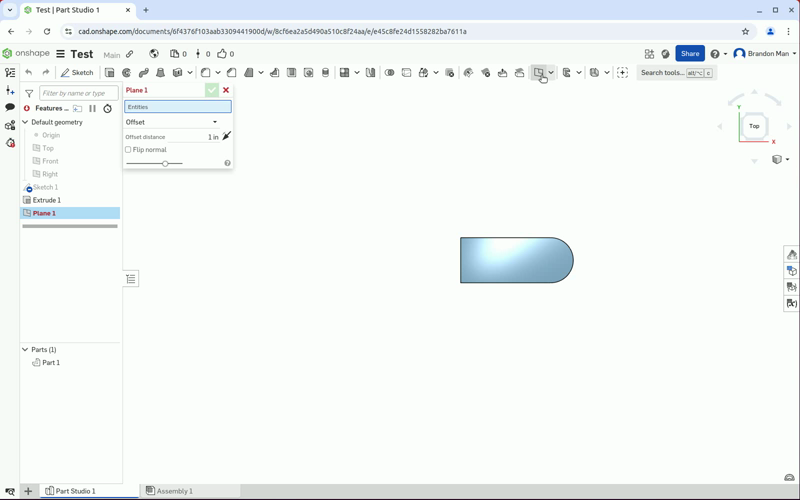
mouse_move(73, 150)
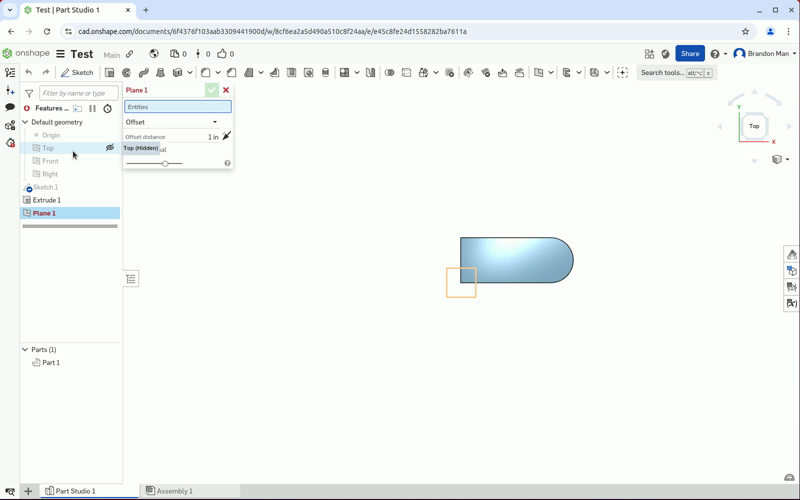
click(73, 150)
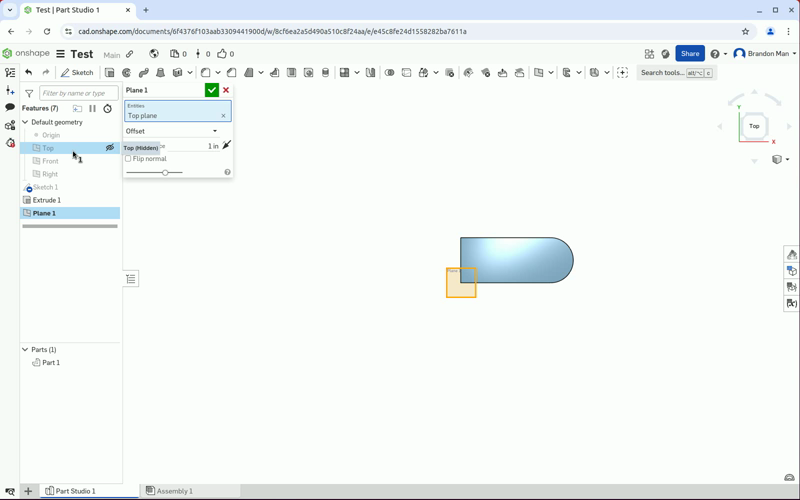
key(tab, 2)
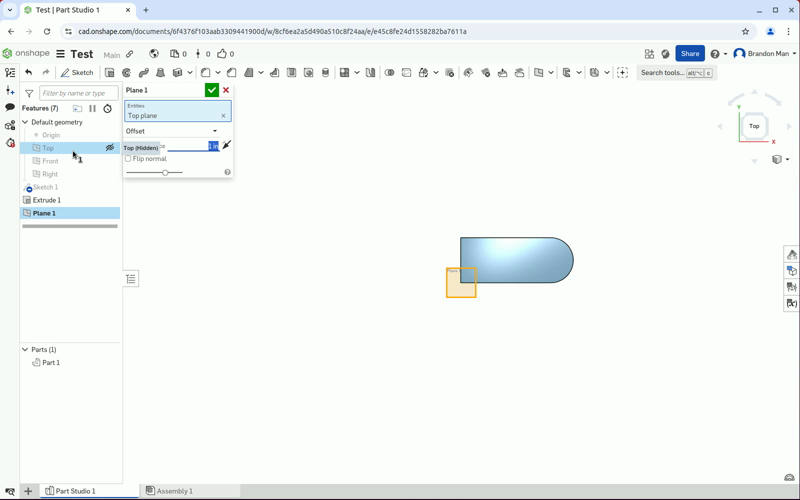
text(9.151)
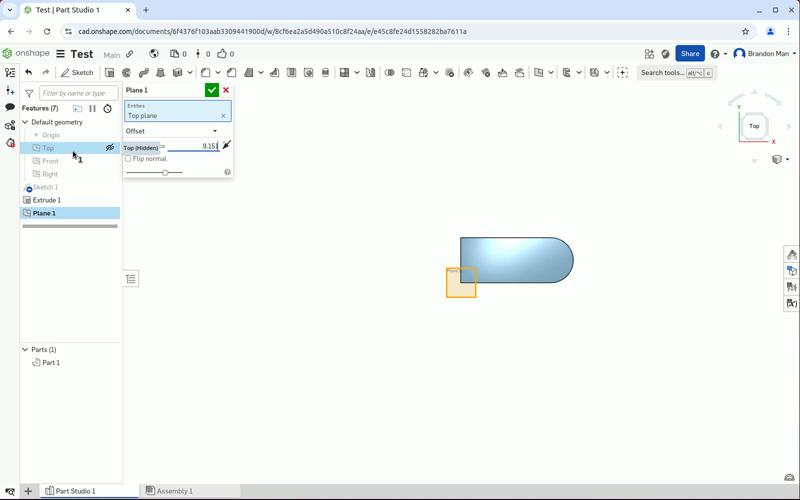
key(enter, 2)
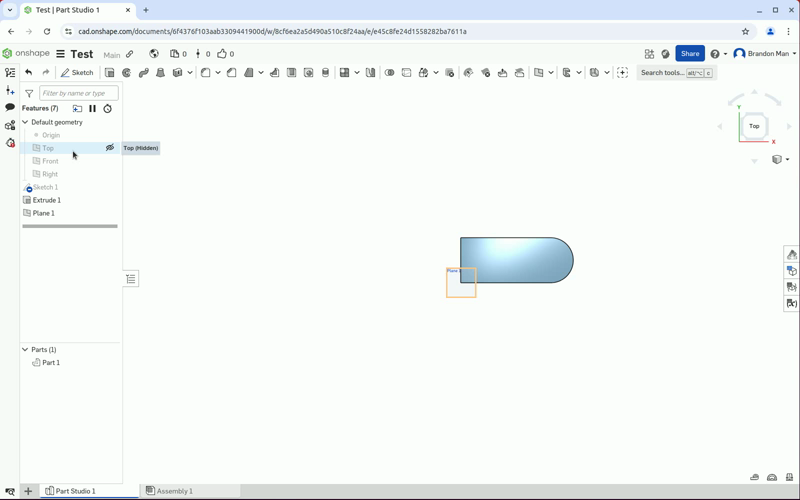
key(shift+s)
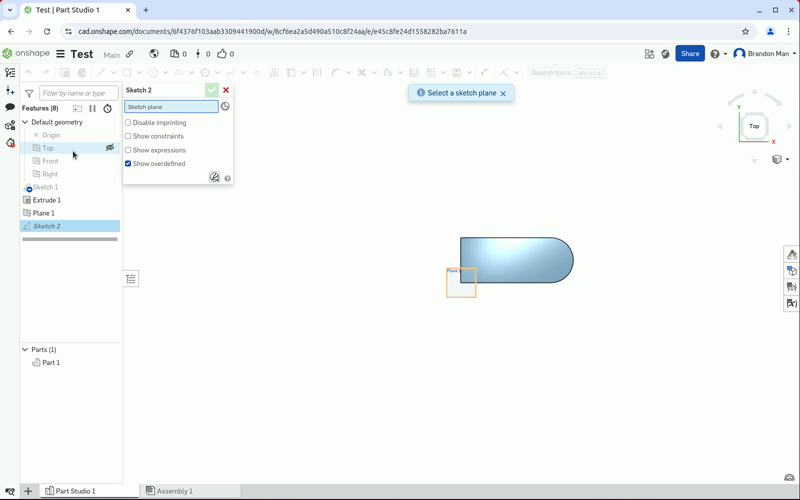
mouse_move(73, 215)
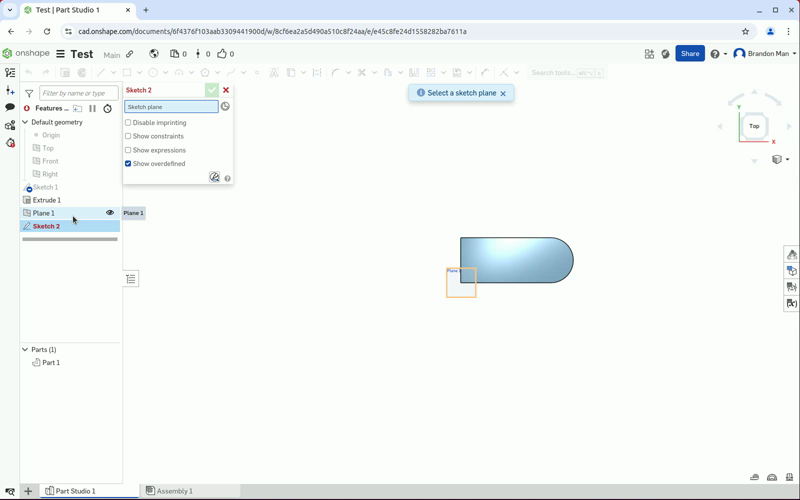
click(73, 215)
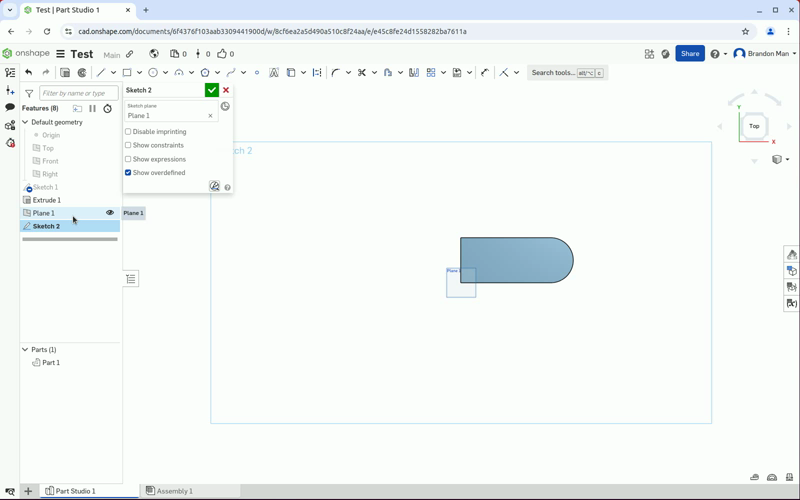
mouse_move(73, 352)
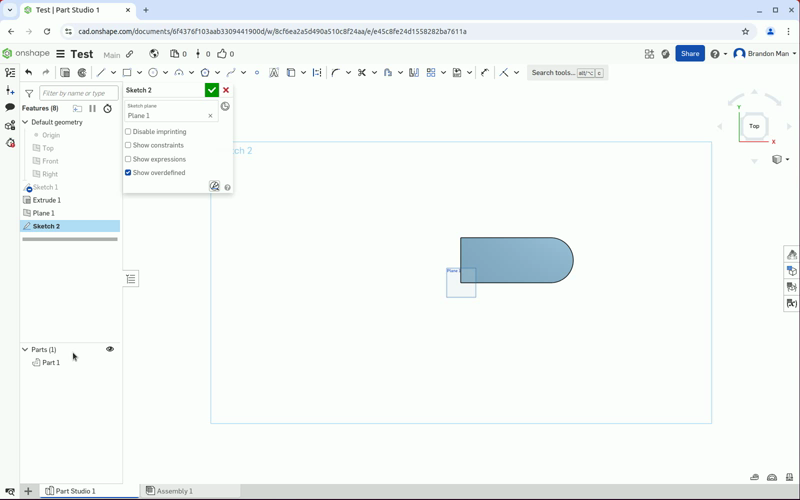
key(y)
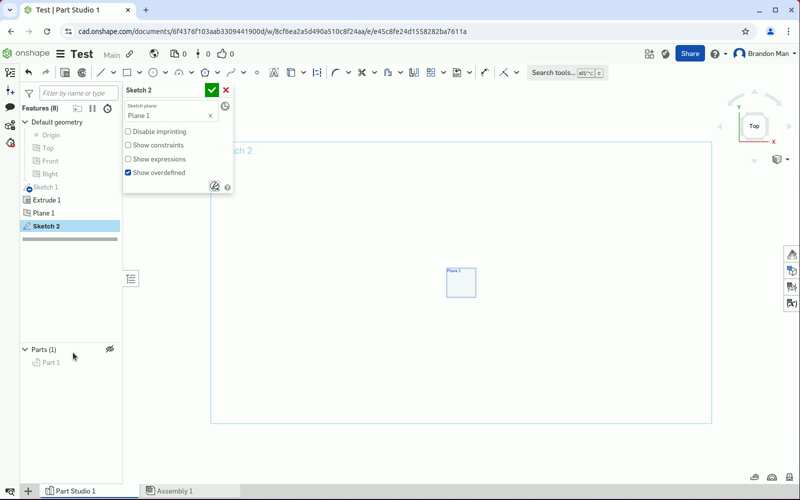
key(c)
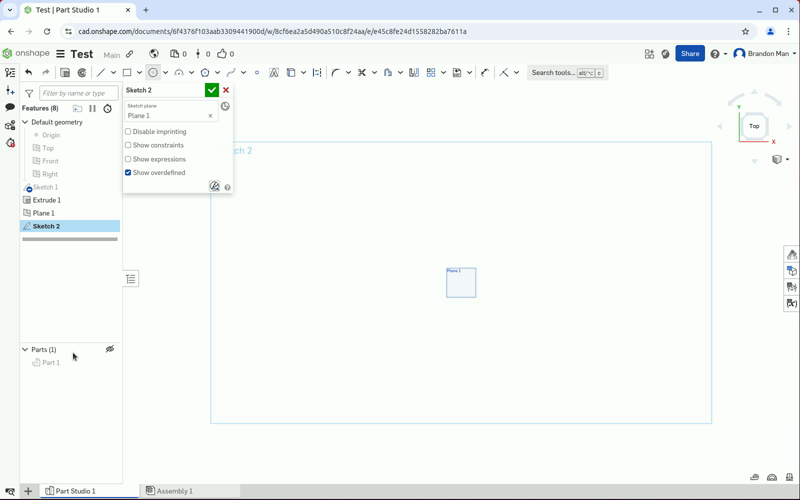
key_down(shift)
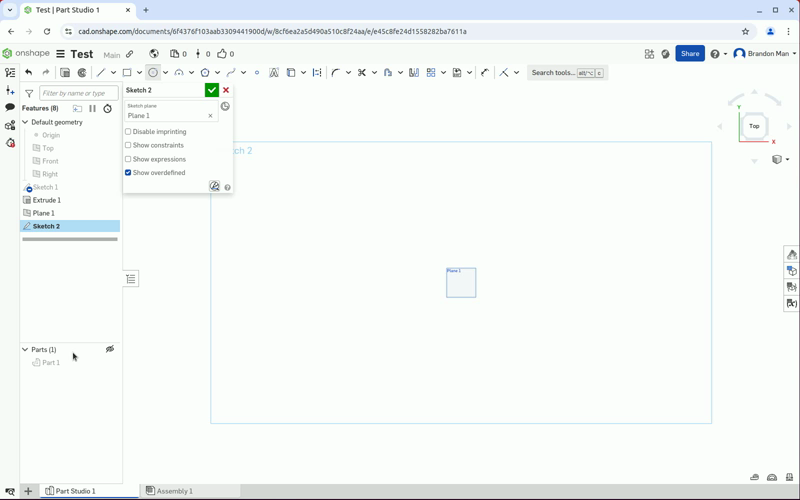
mouse_move(551, 260)
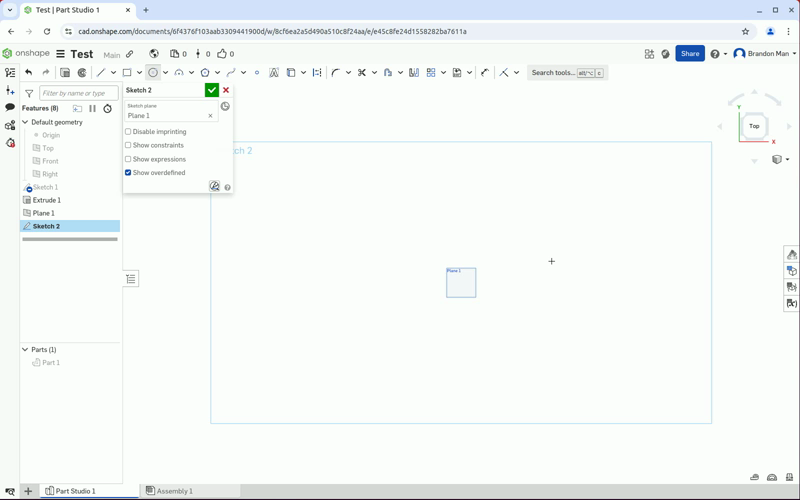
click(551, 260)
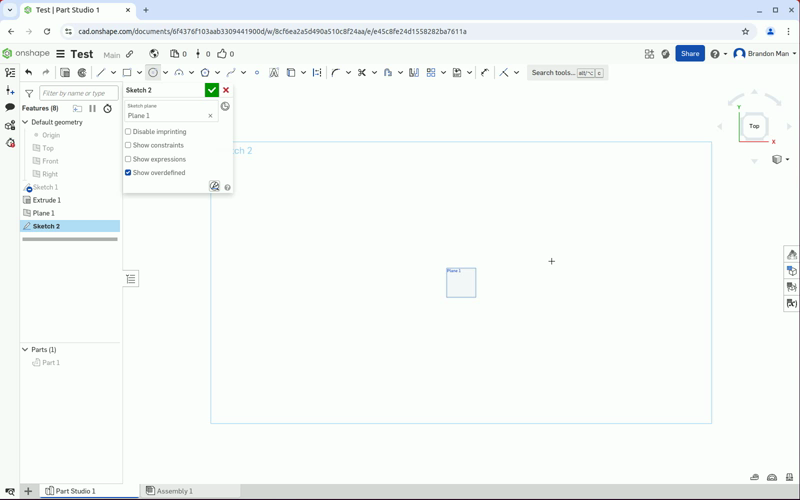
key_up(shift)
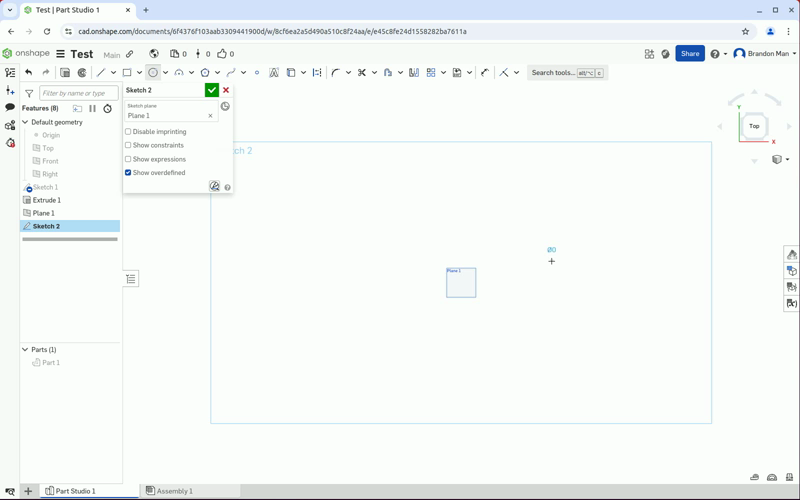
mouse_move(556, 260)
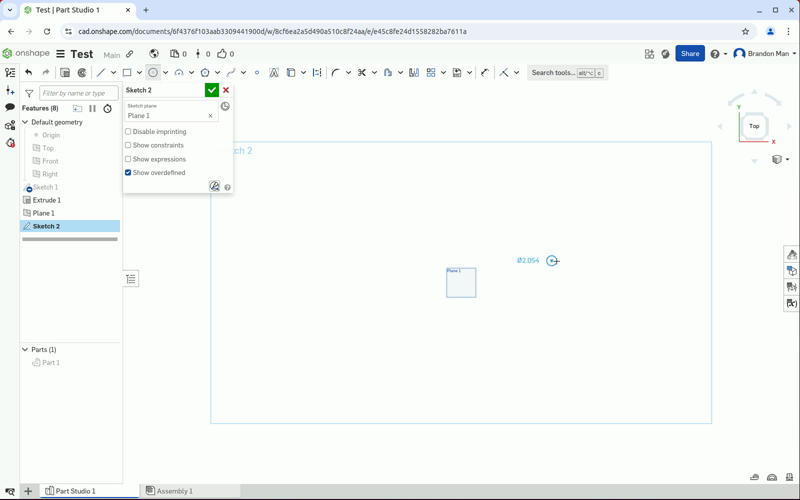
click(556, 260)
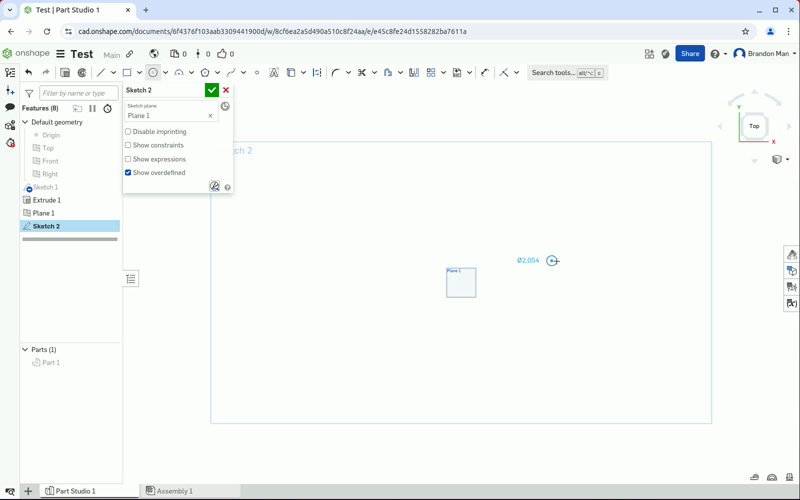
key(esc)
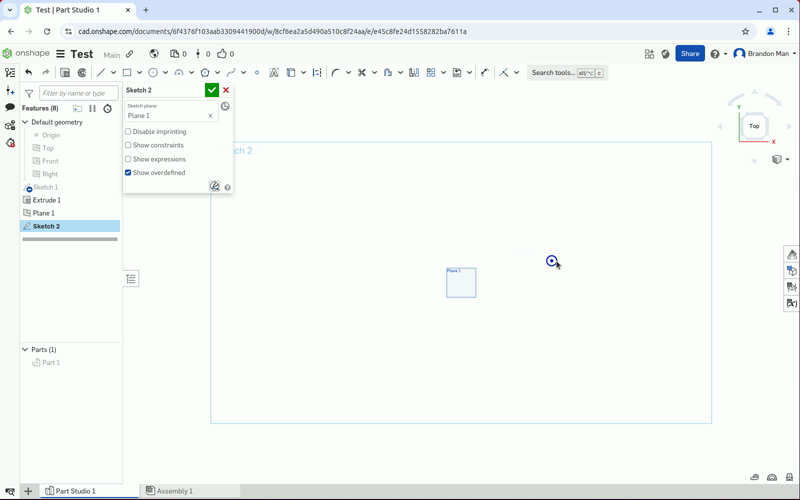
mouse_move(548, 258)
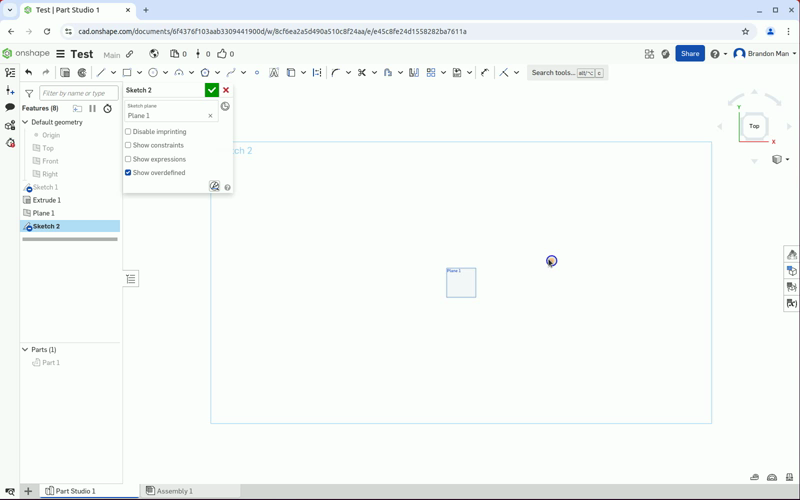
scroll(6)
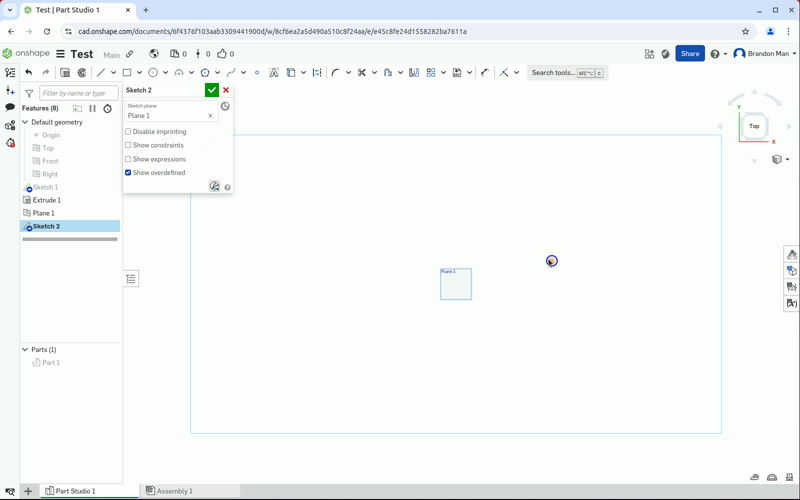
scroll(6)
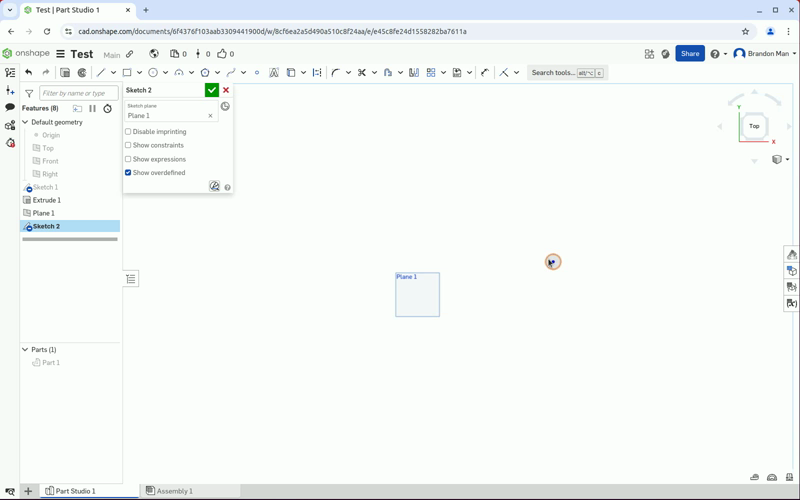
scroll(6)
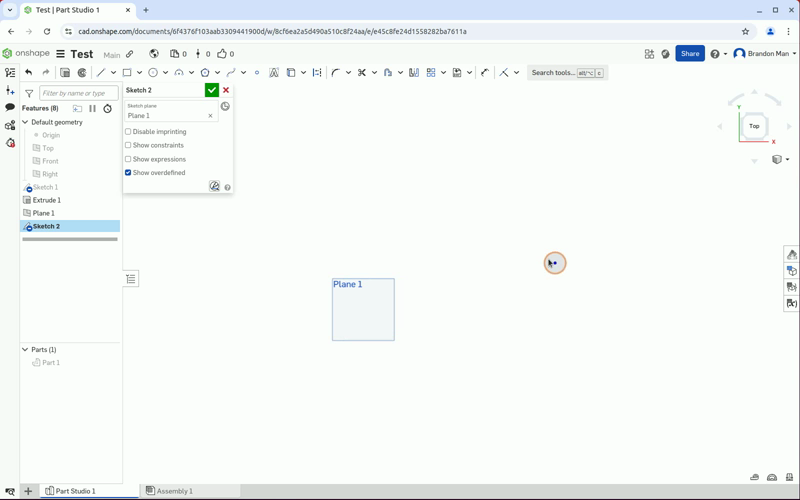
scroll(6)
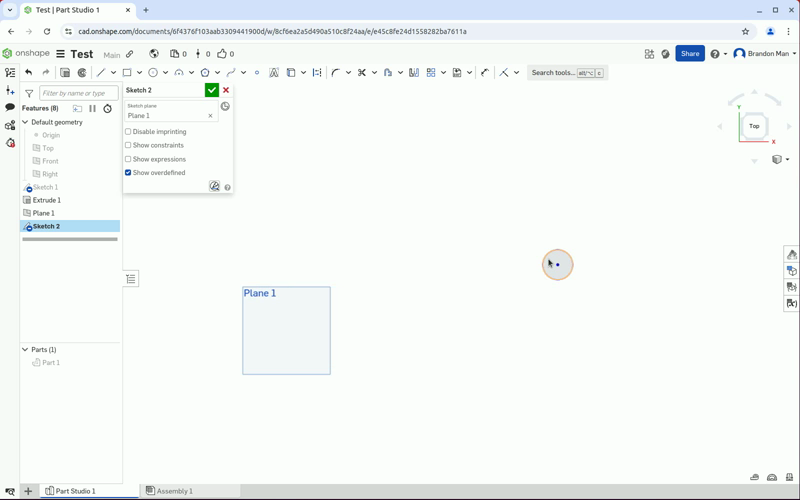
scroll(6)
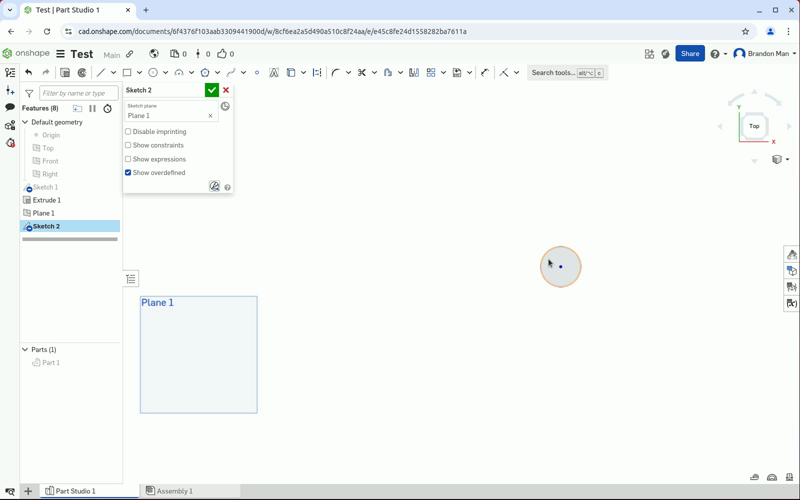
scroll(6)
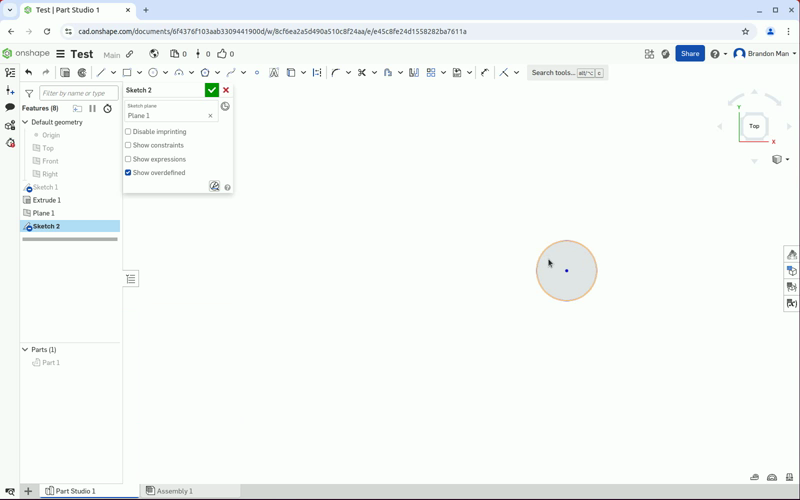
scroll(6)
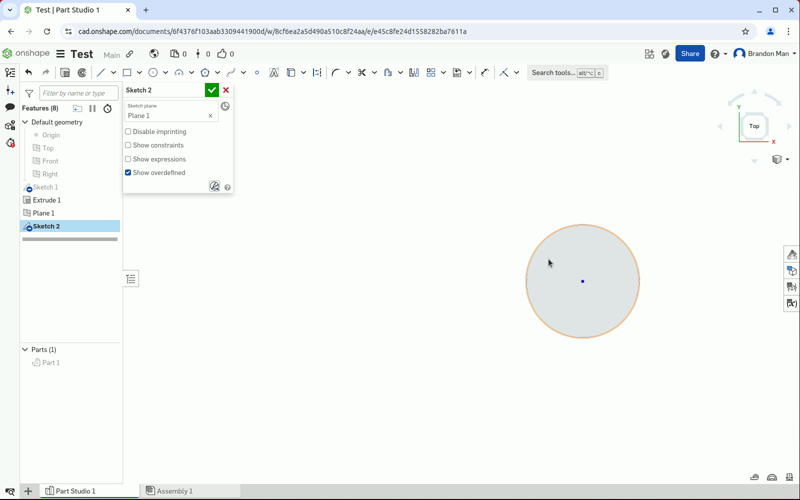
click(548, 258)
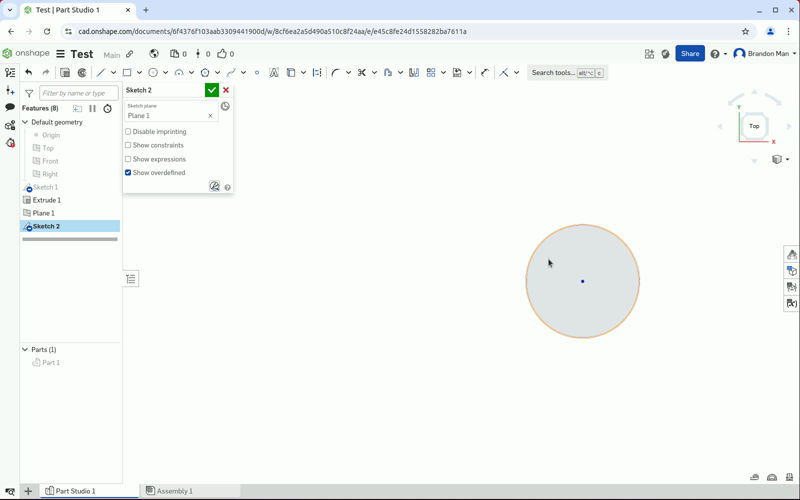
scroll(-6)
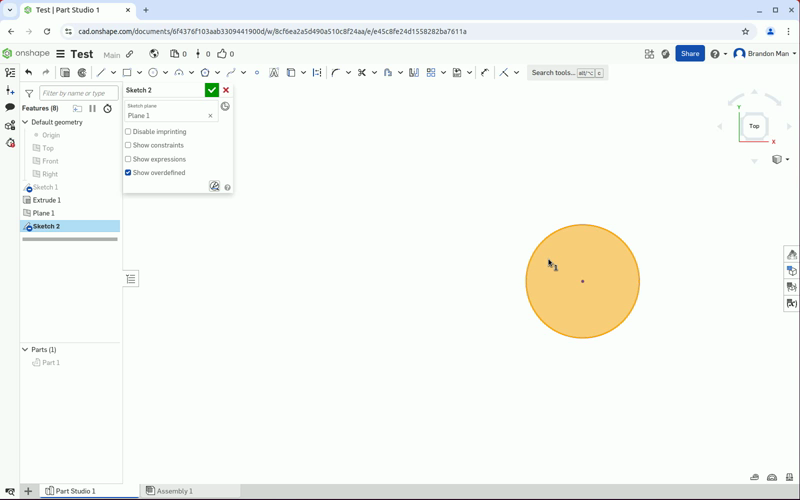
scroll(-6)
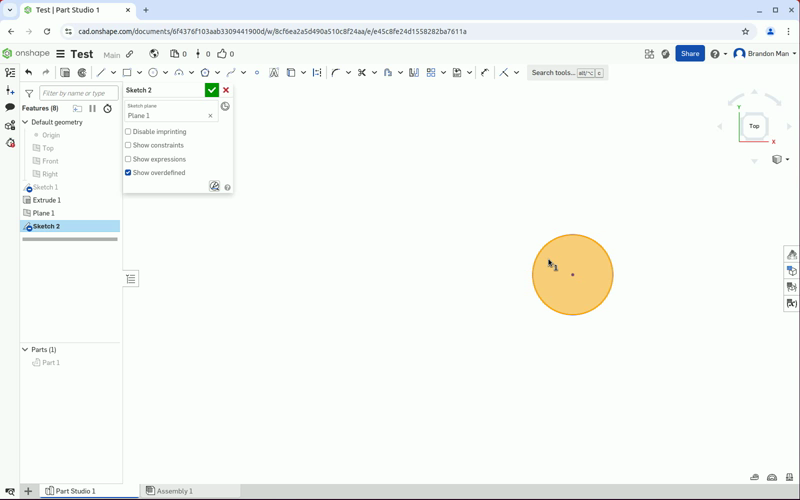
scroll(-6)
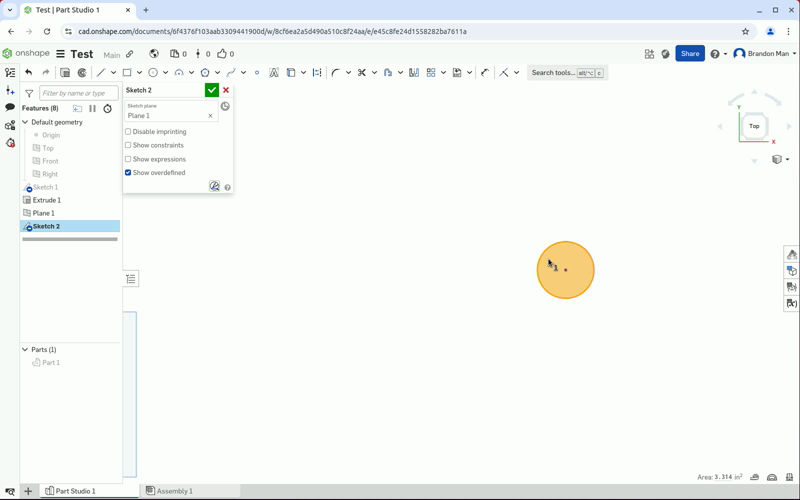
scroll(-6)
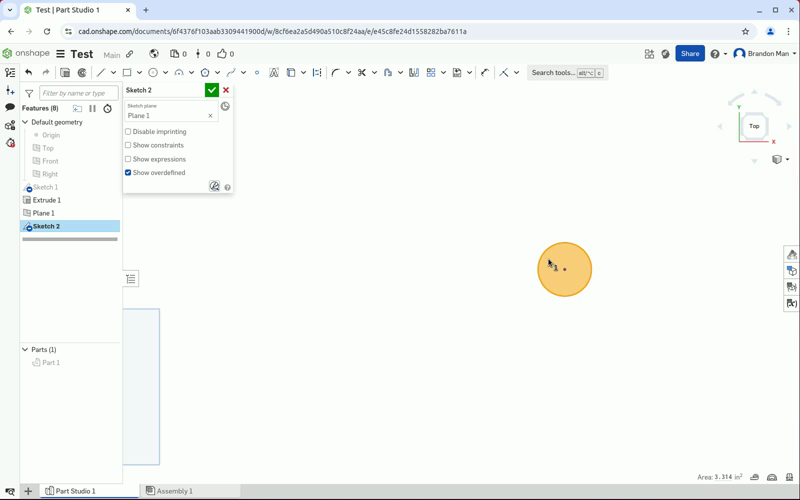
scroll(-6)
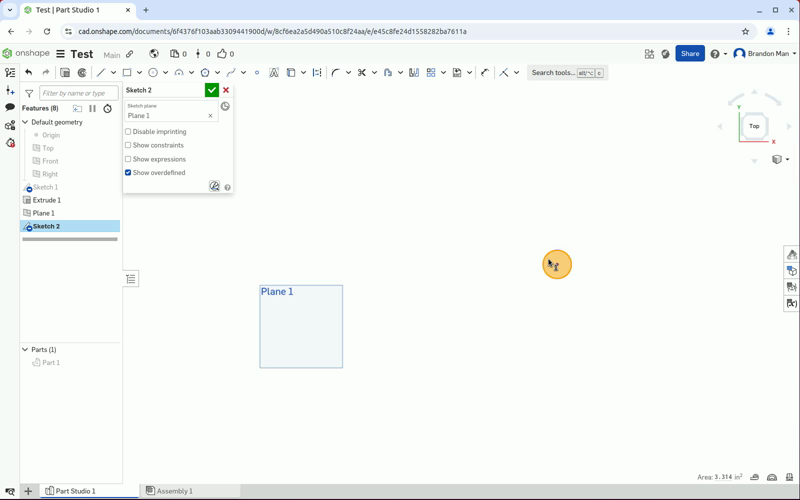
scroll(-6)
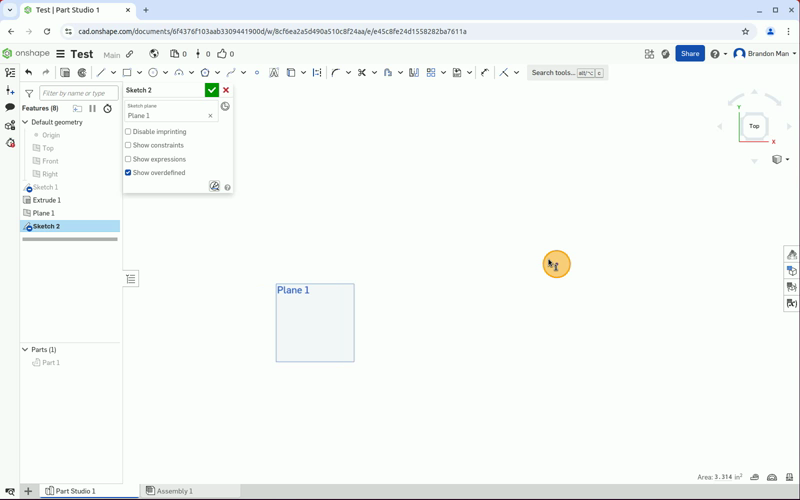
scroll(-6)
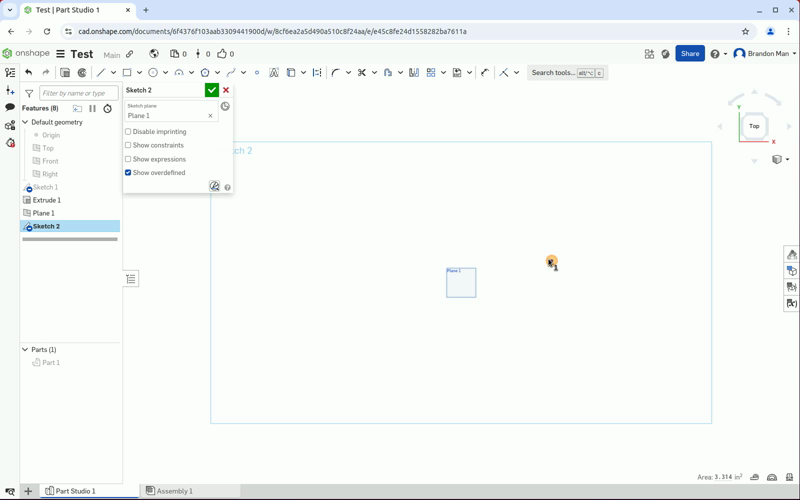
mouse_move(73, 352)
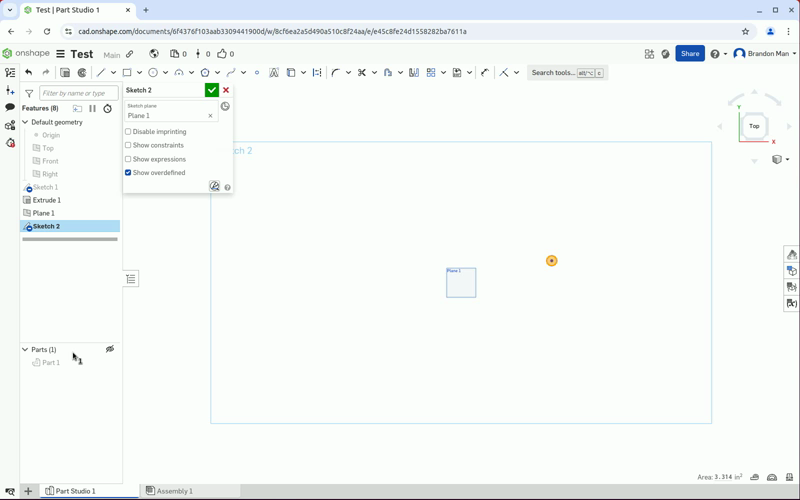
key(shift+y)
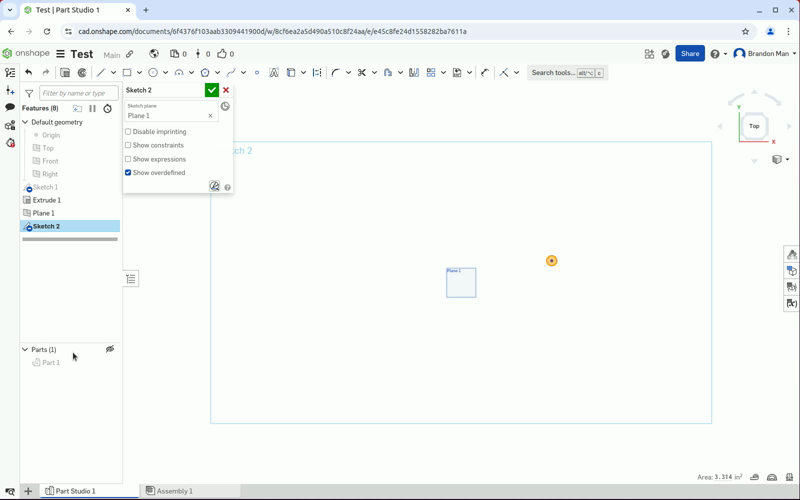
key(shift+e)
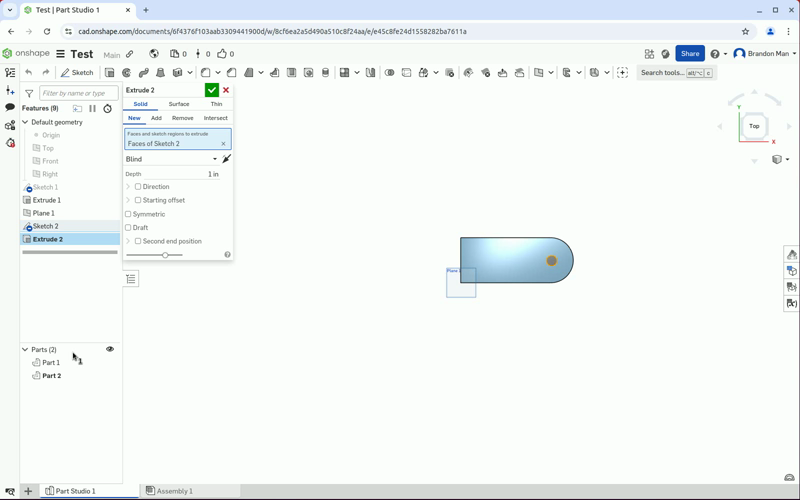
mouse_move(143, 106)
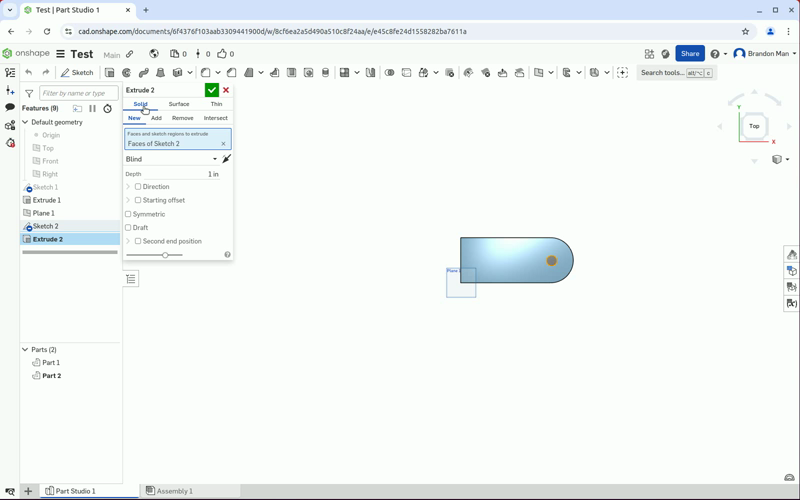
click(143, 106)
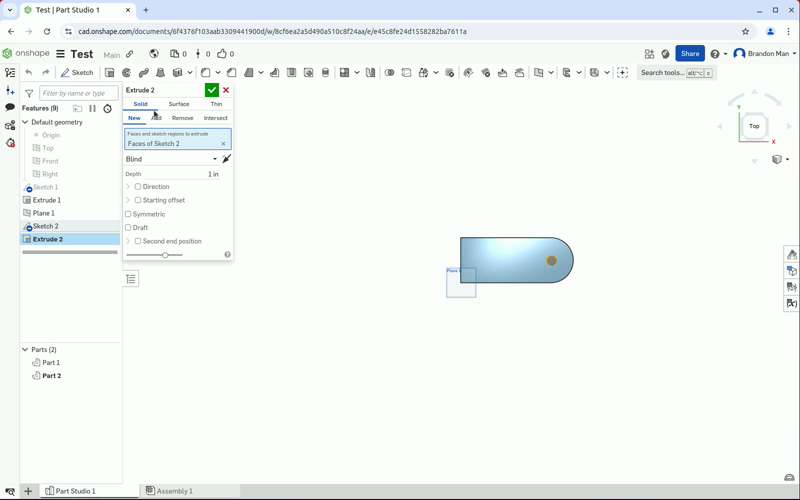
mouse_move(186, 120)
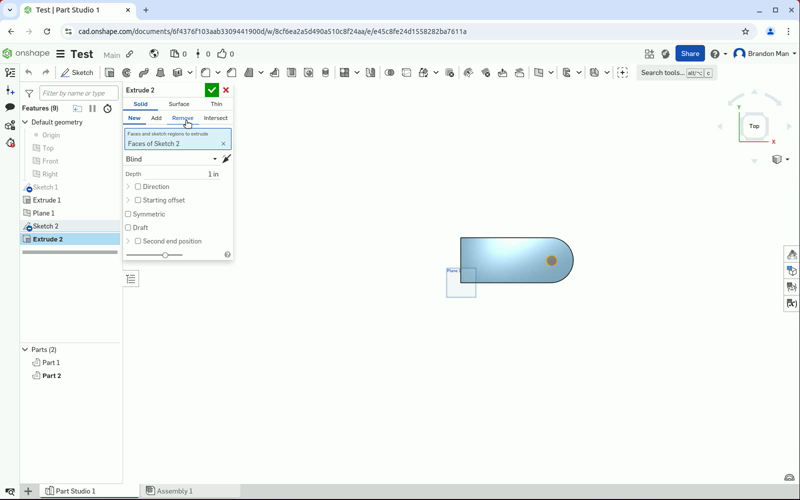
click(186, 120)
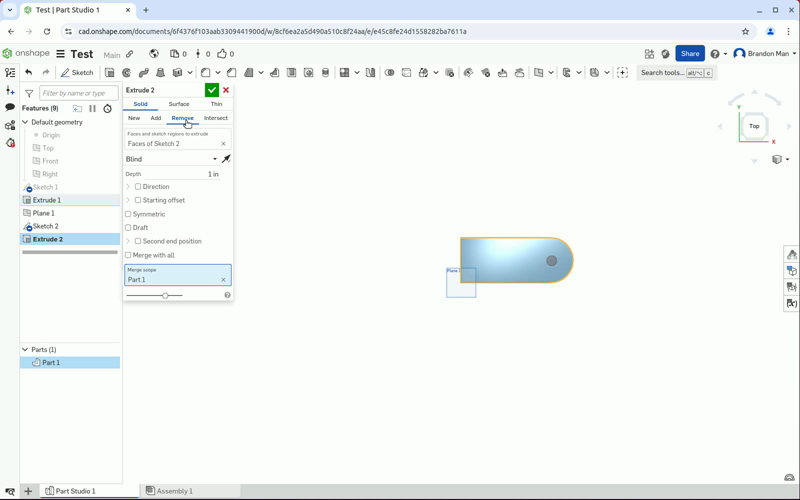
key(tab, 4)
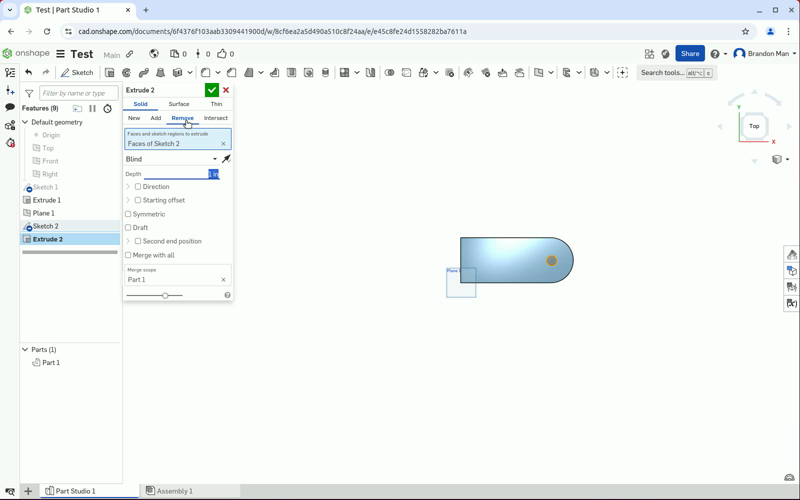
text(3.611)
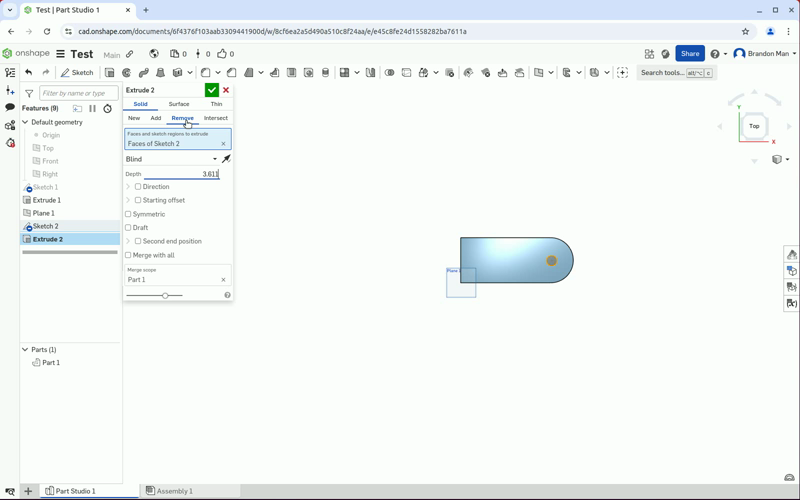
key(tab, 6)
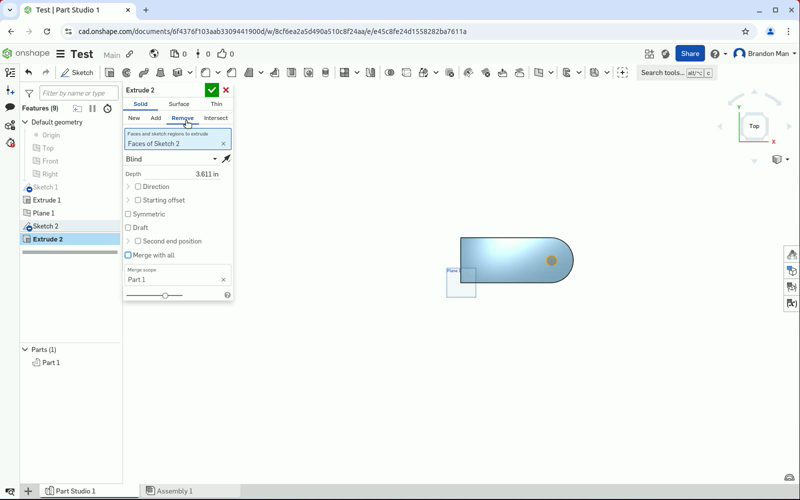
key(space)
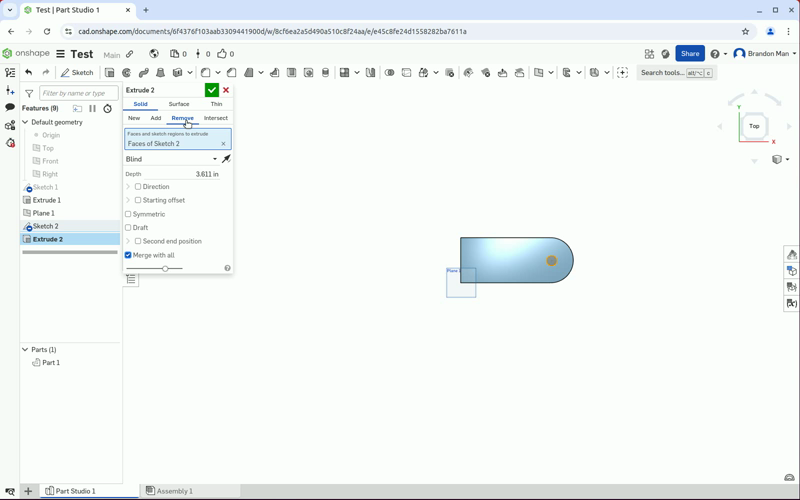
key(enter)
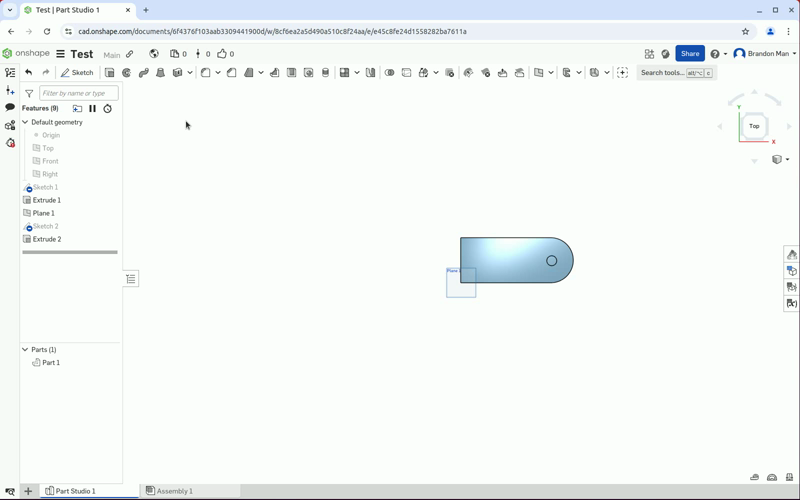
key(shift+h)
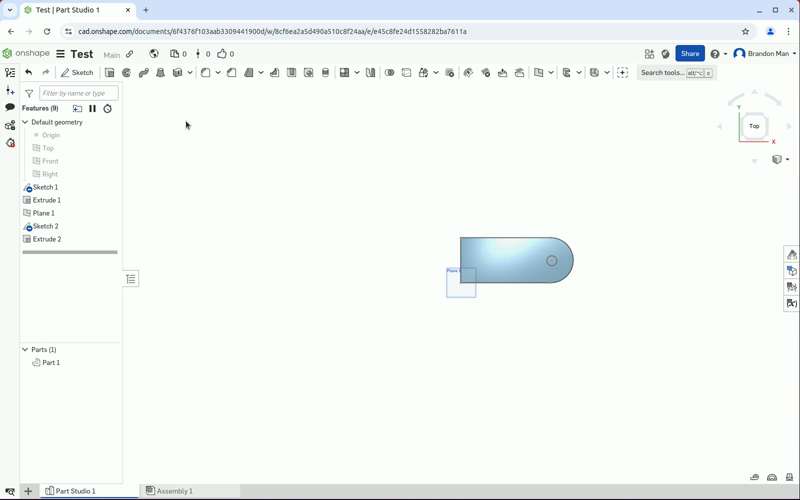
key(shift+h)
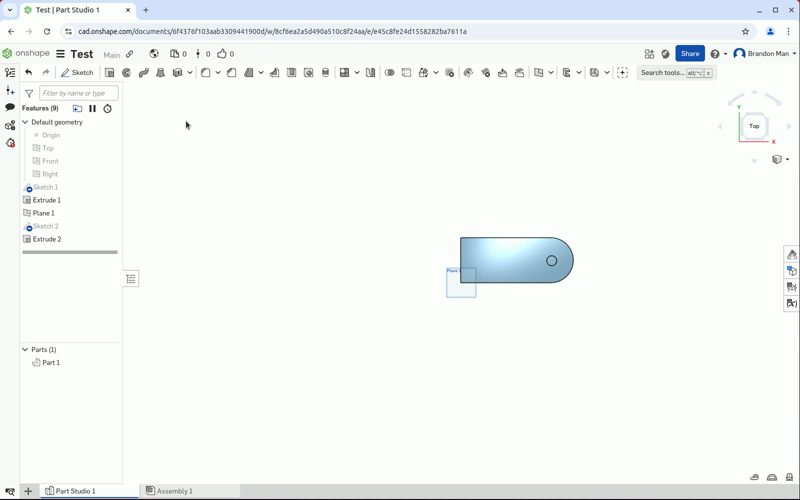
mouse_move(73, 189)
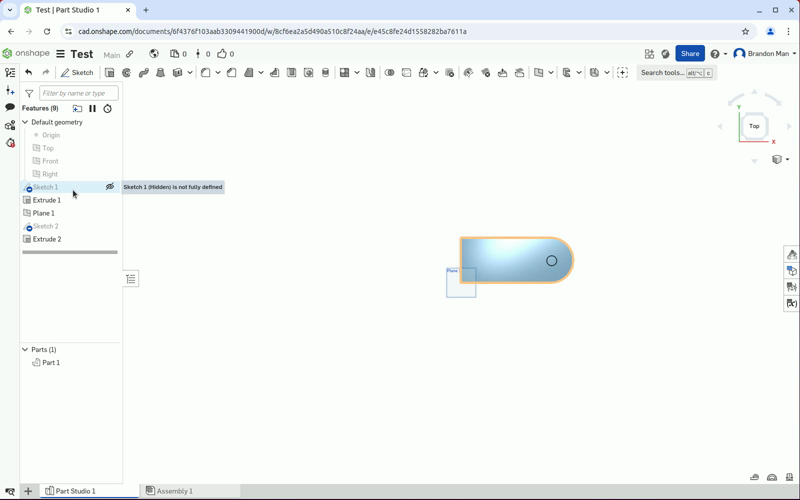
click(73, 189)
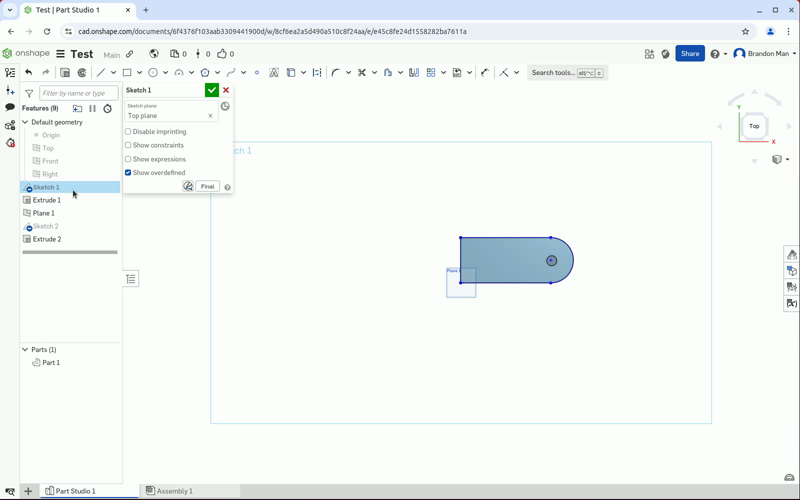
mouse_move(229, 92)
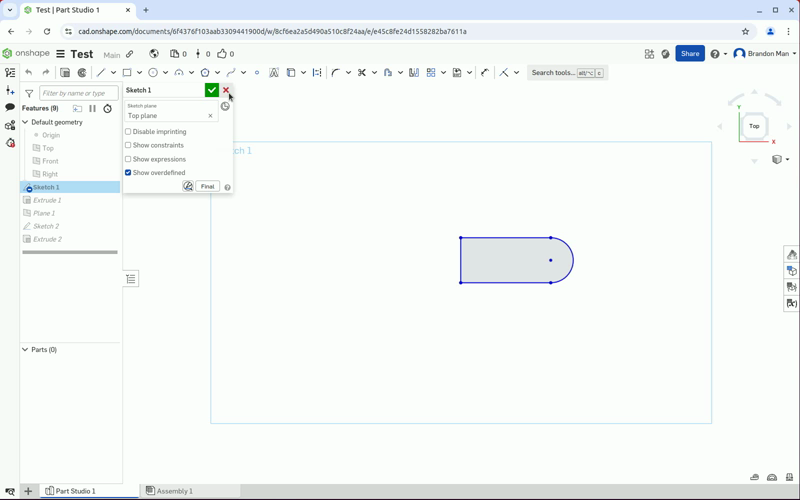
click(229, 92)
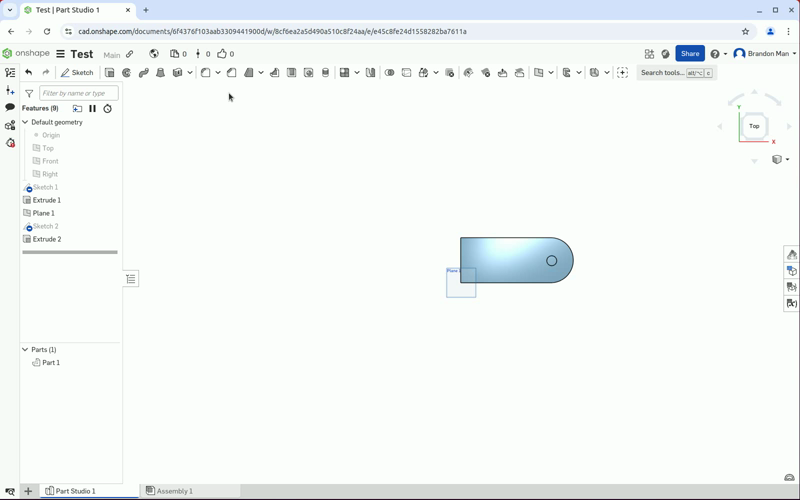
mouse_move(73, 352)
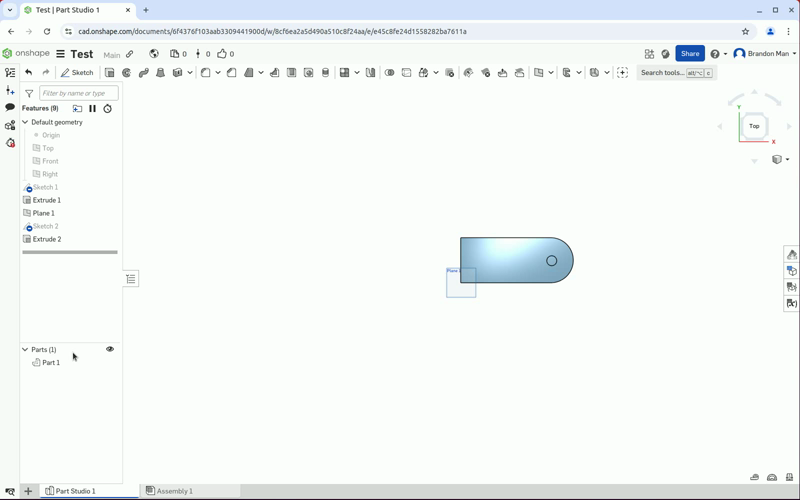
key(y)
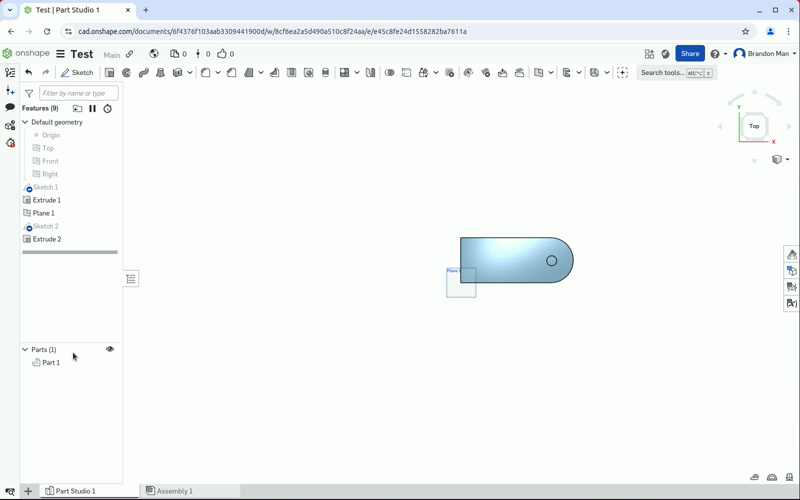
key(shift+p)
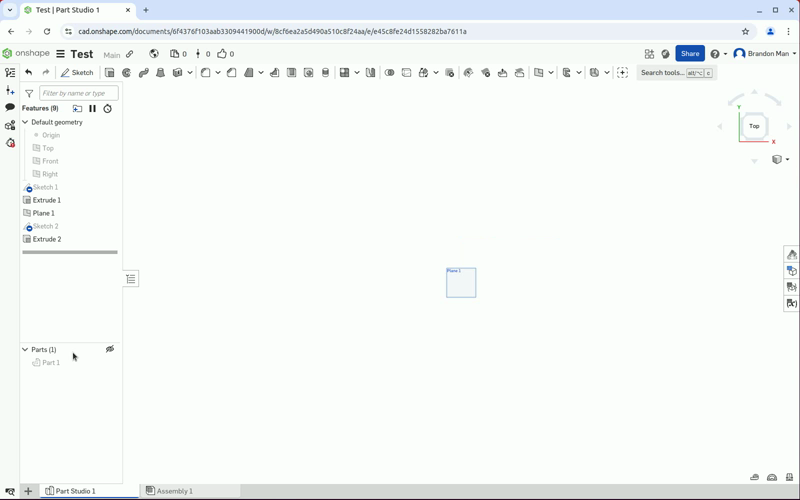
key(space)
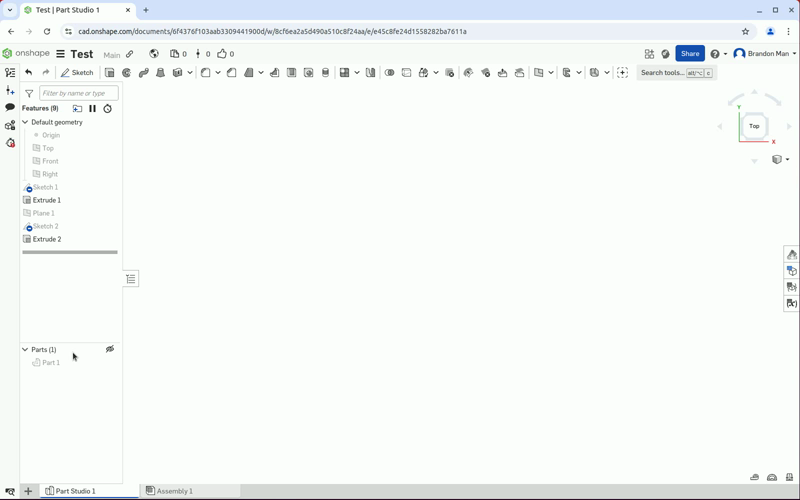
key_down(shift)
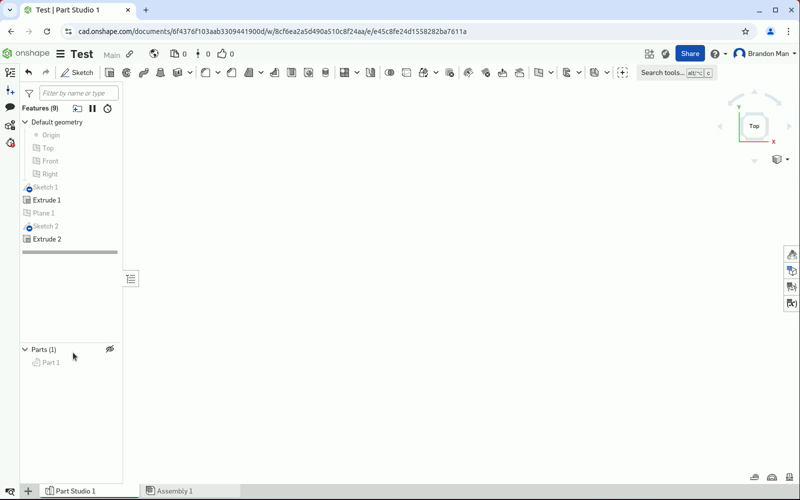
key(up)
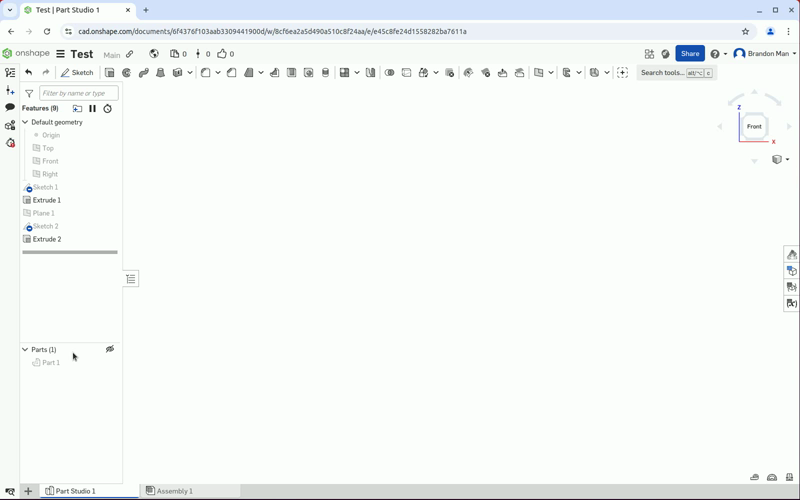
key_up(shift)
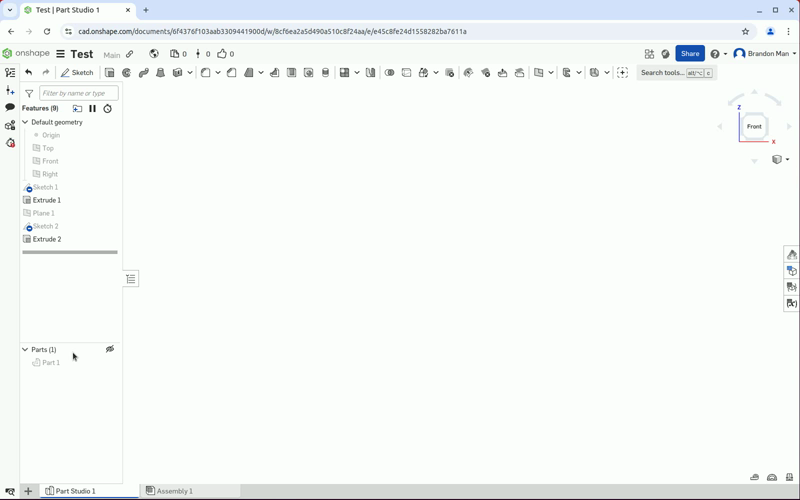
key(space)
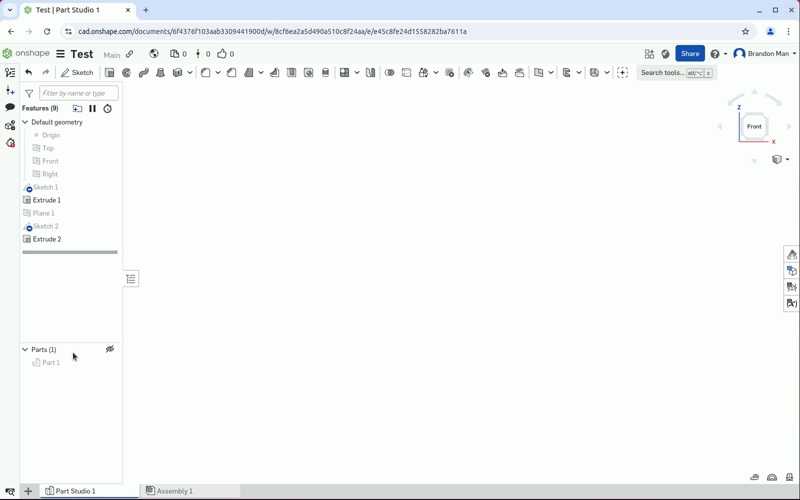
key_down(shift)
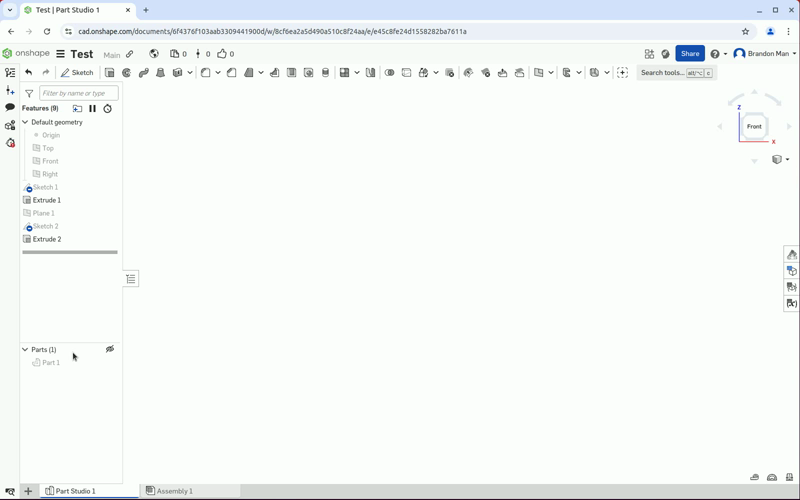
key(left)
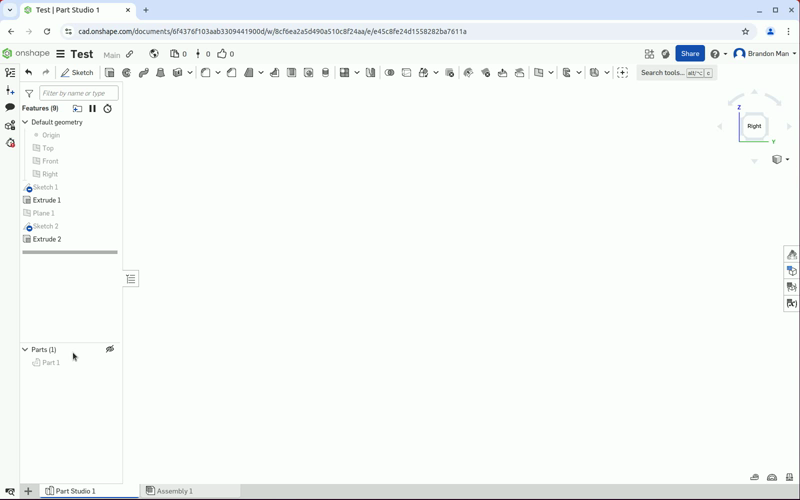
key_up(shift)
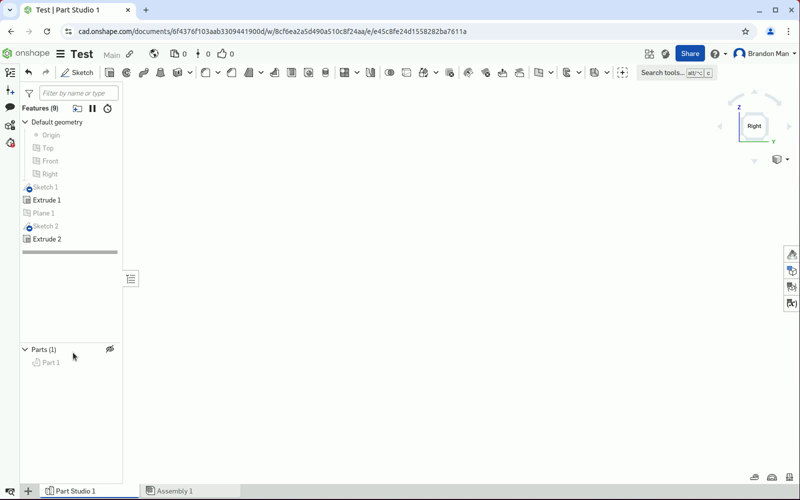
mouse_move(73, 352)
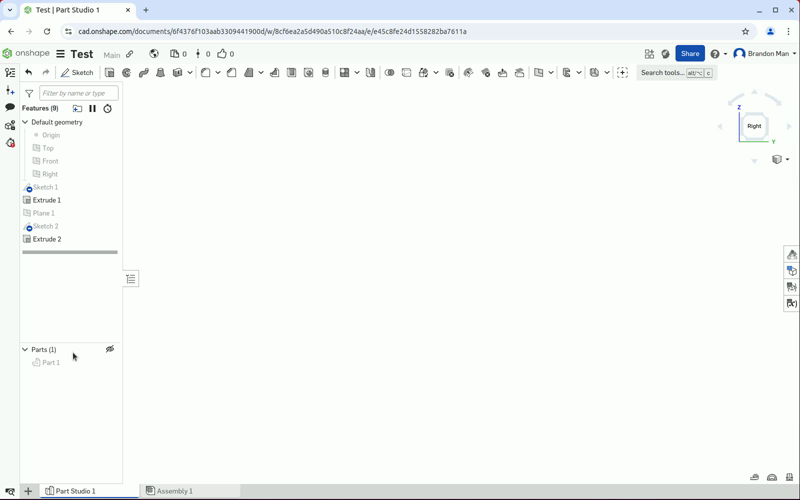
key(shift+y)
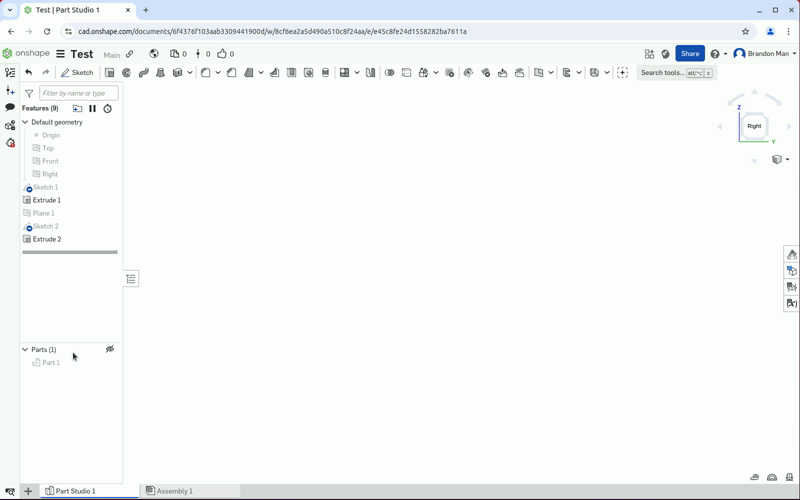
key(shift+s)
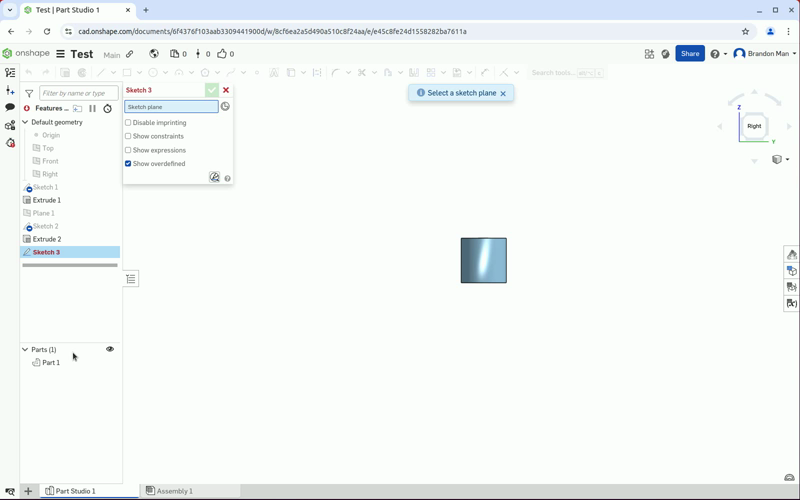
mouse_move(73, 176)
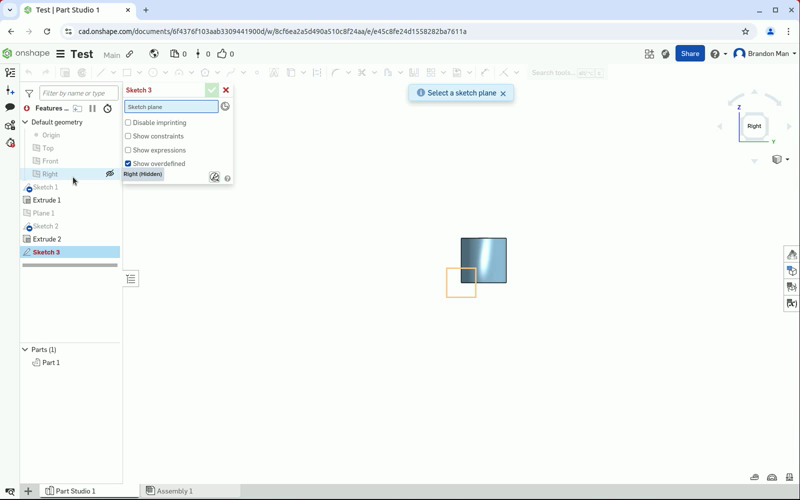
click(73, 176)
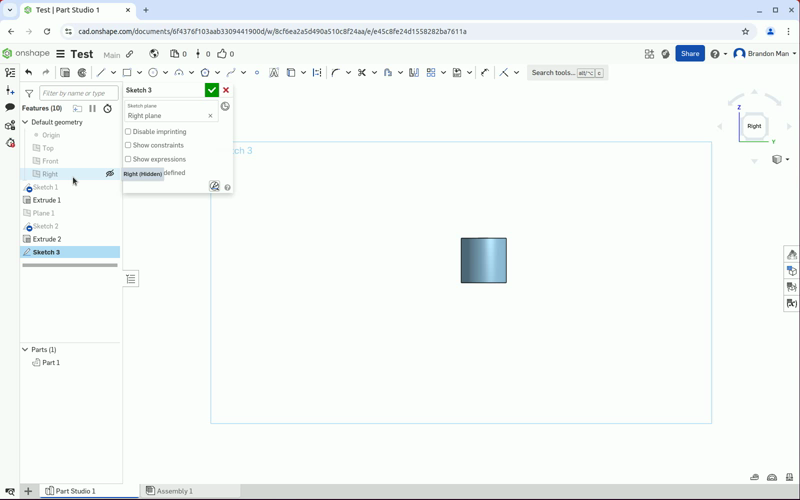
mouse_move(73, 352)
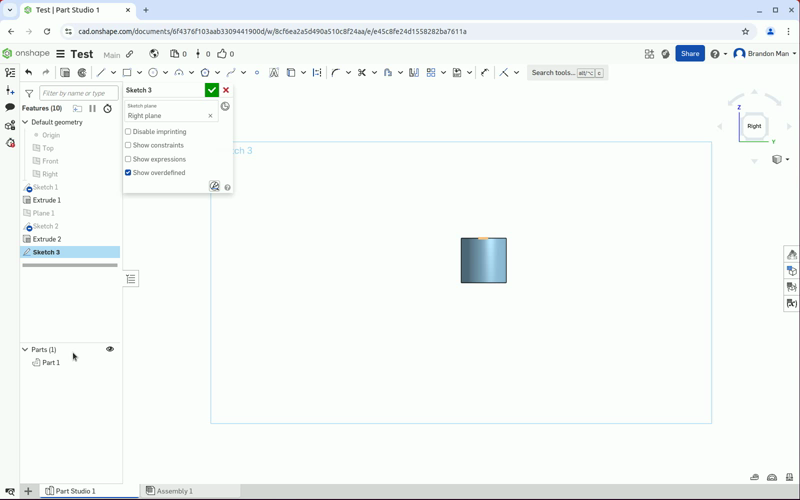
key(y)
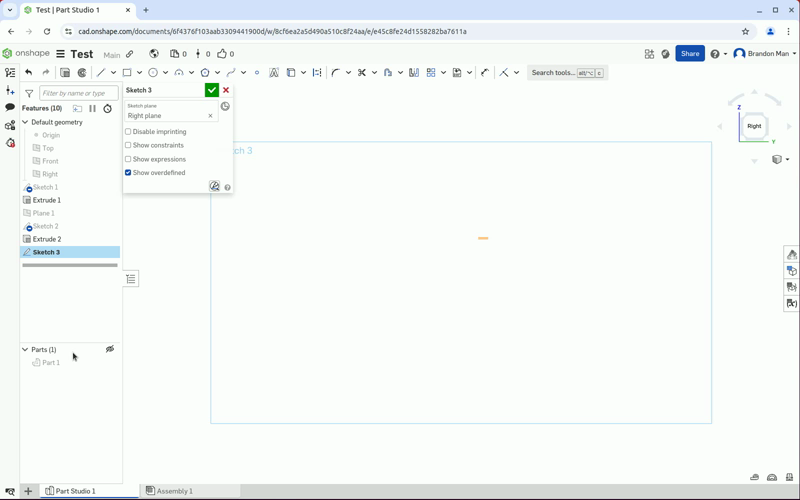
key(c)
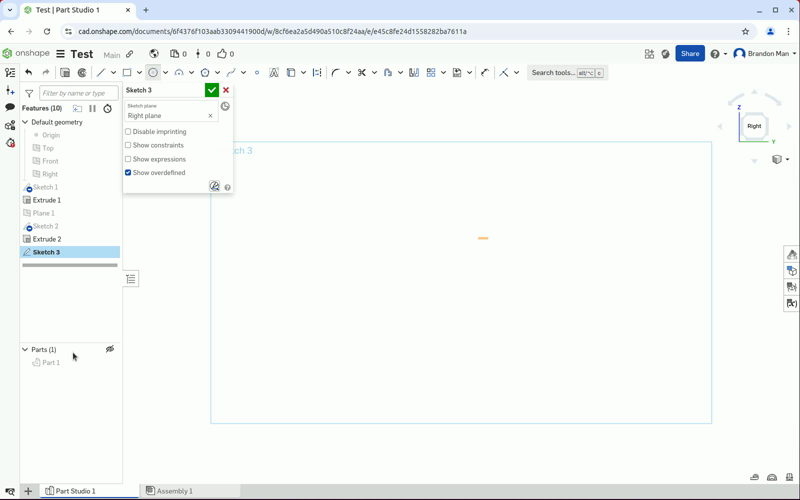
key_down(shift)
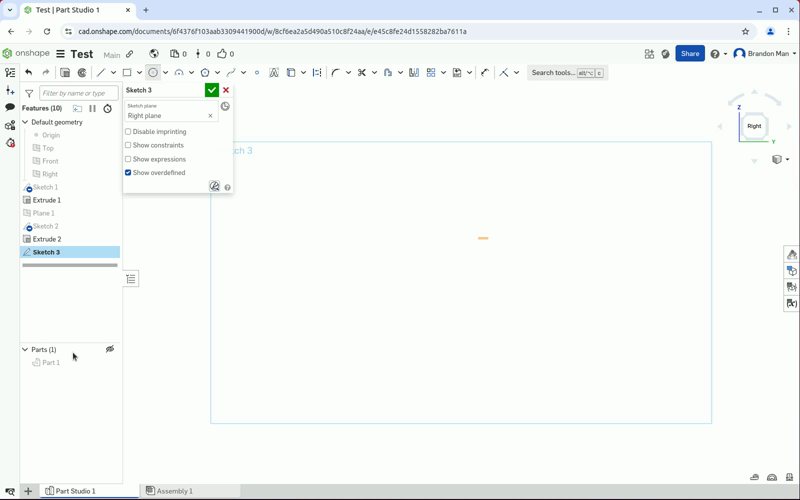
mouse_move(483, 260)
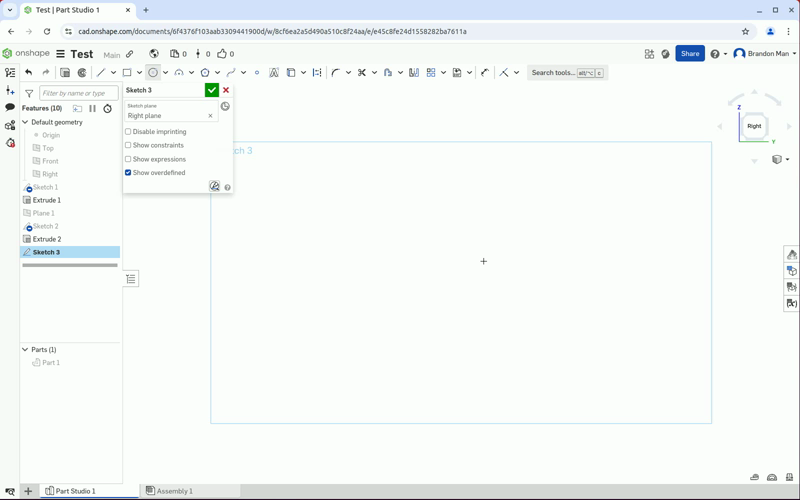
click(483, 260)
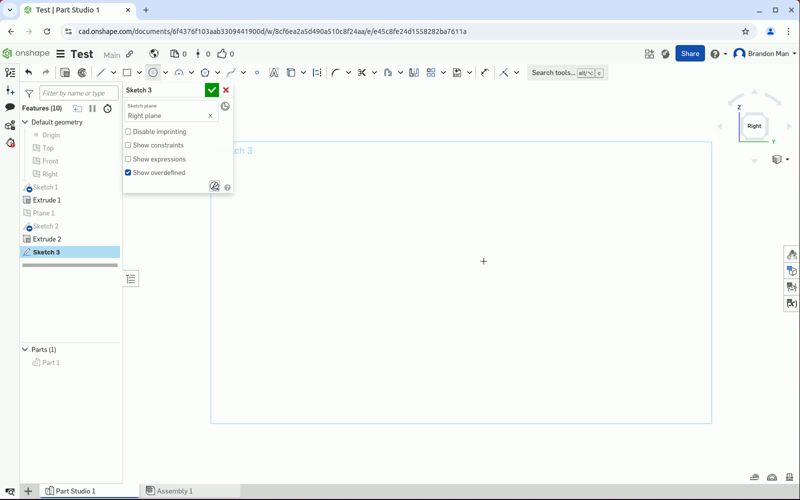
key_up(shift)
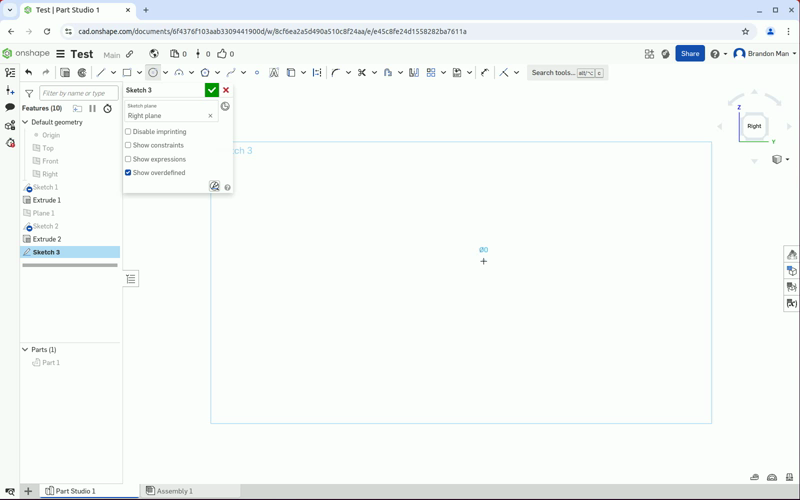
mouse_move(489, 260)
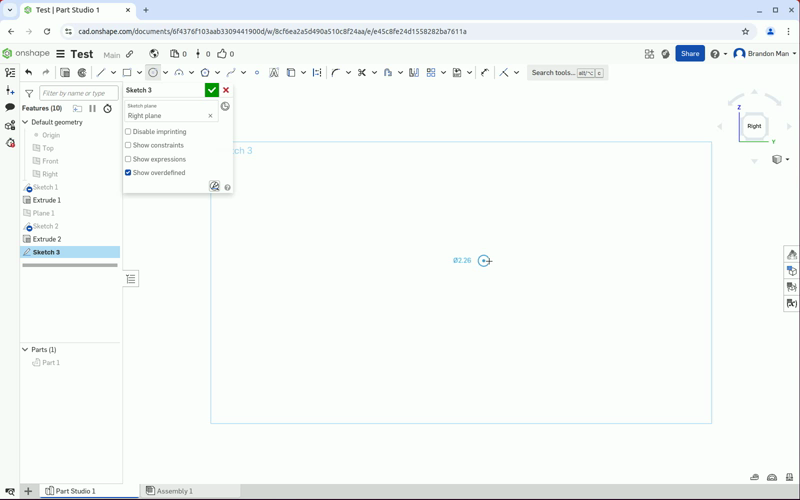
click(489, 260)
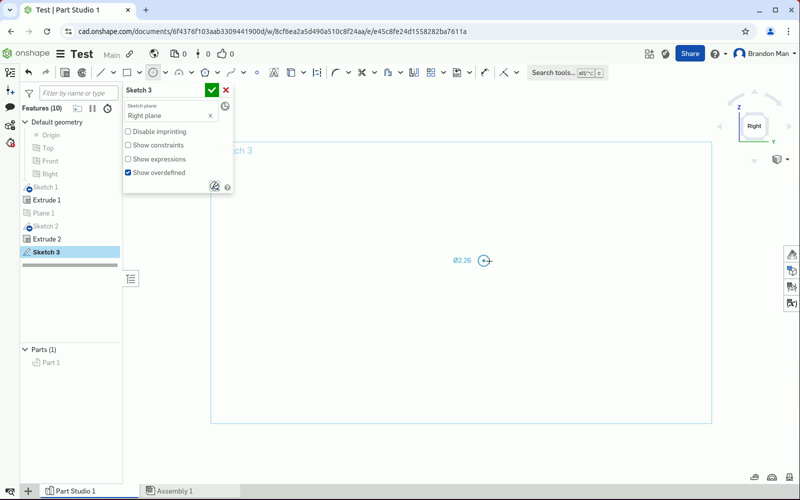
key(esc)
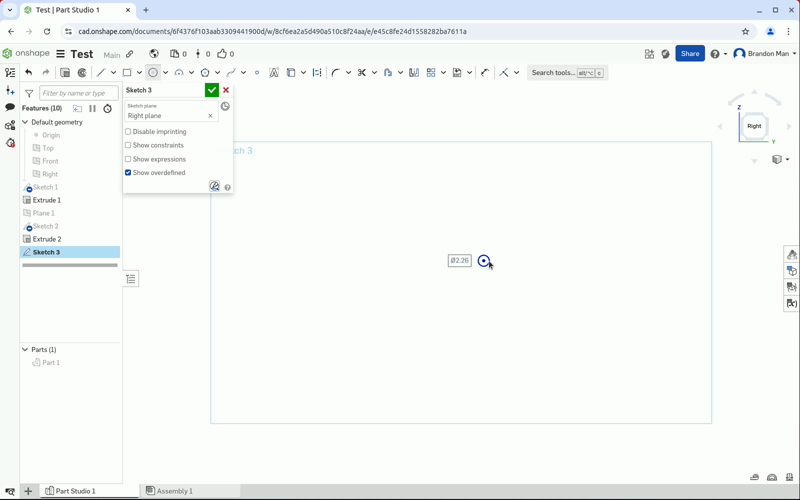
mouse_move(486, 260)
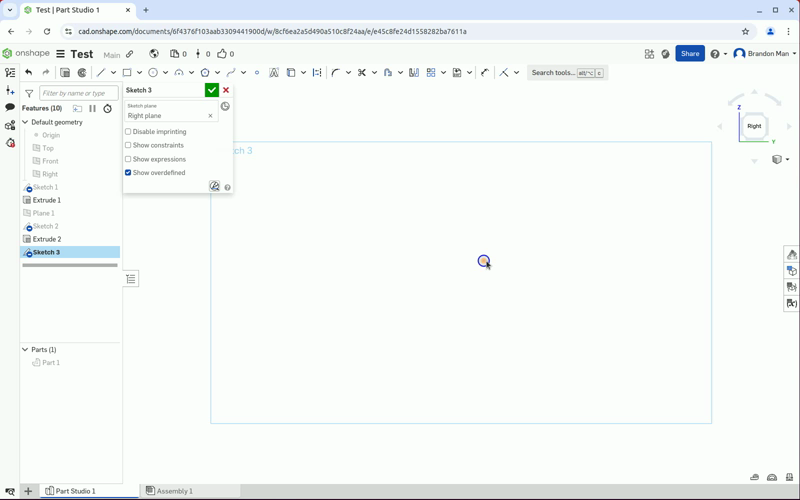
scroll(6)
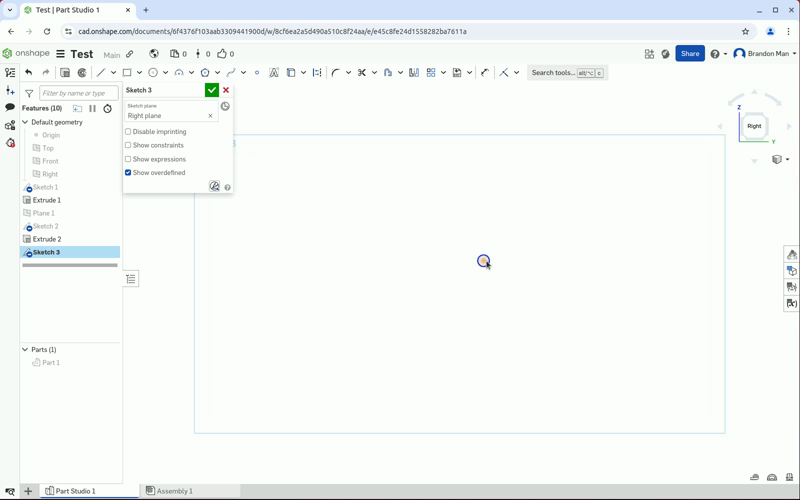
scroll(6)
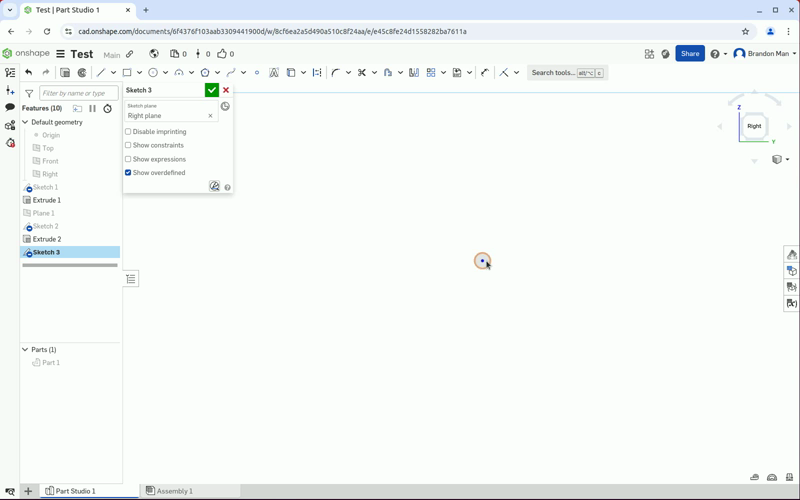
scroll(6)
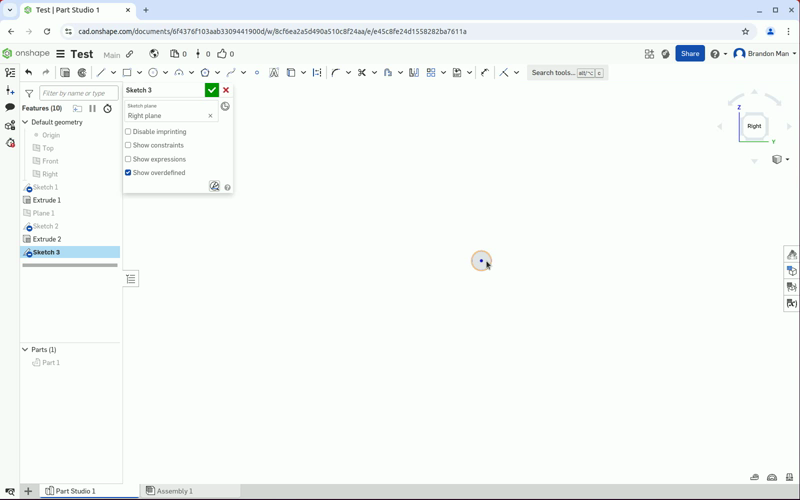
scroll(6)
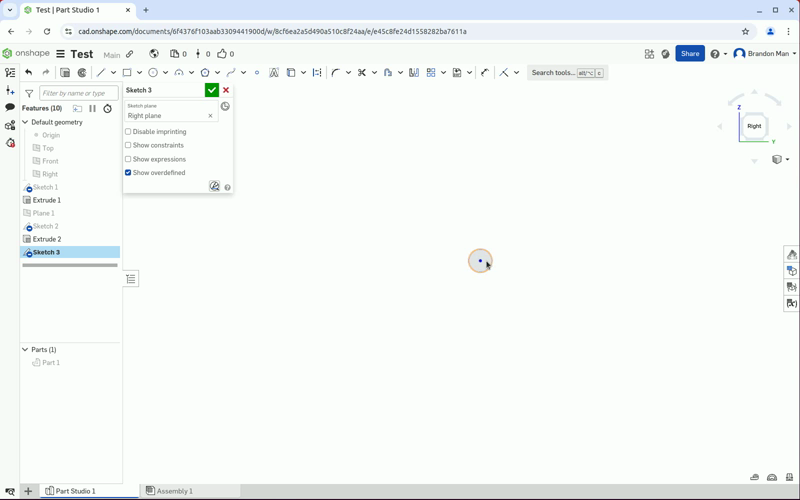
scroll(6)
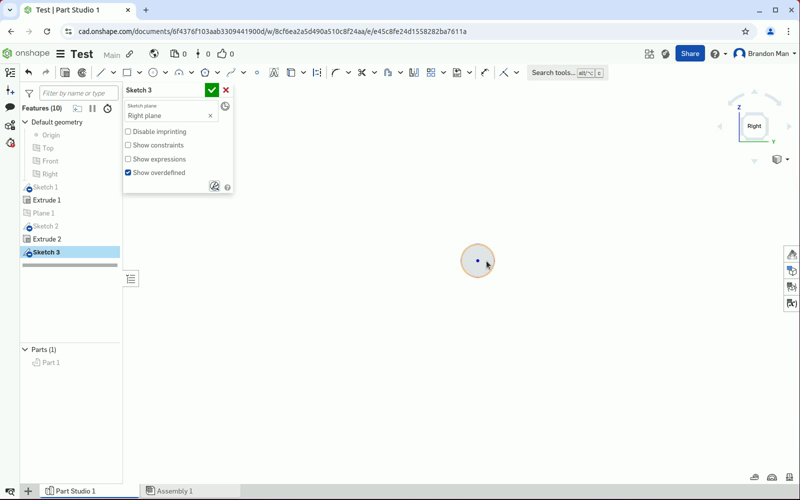
scroll(6)
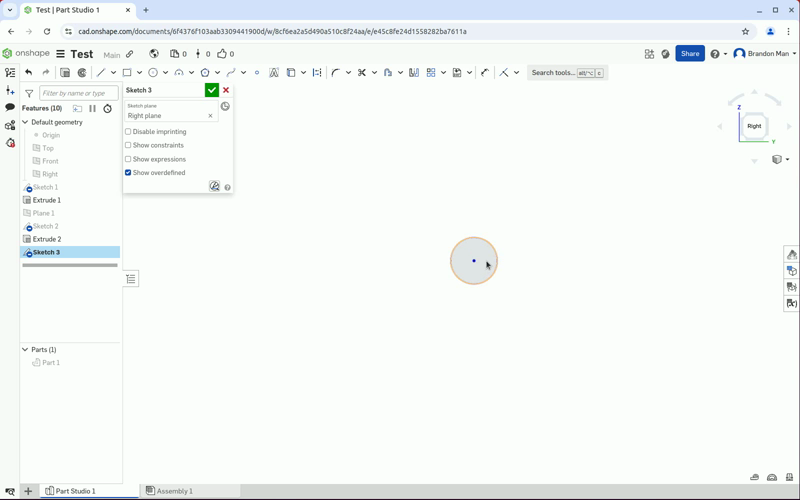
scroll(6)
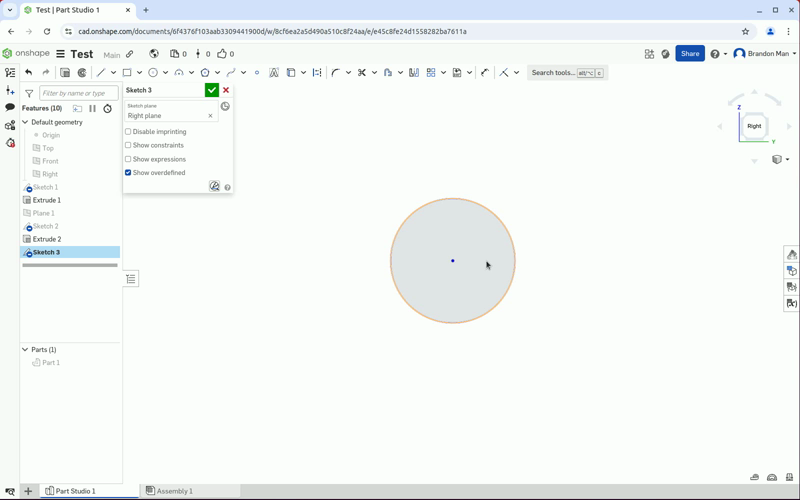
click(486, 260)
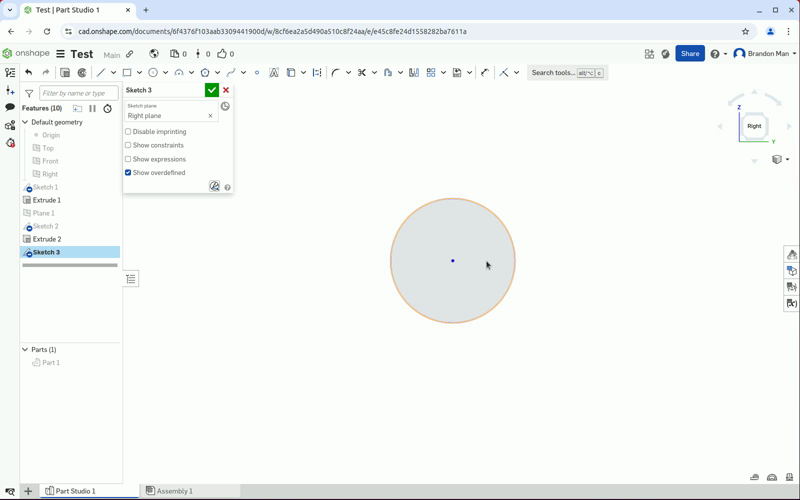
scroll(-6)
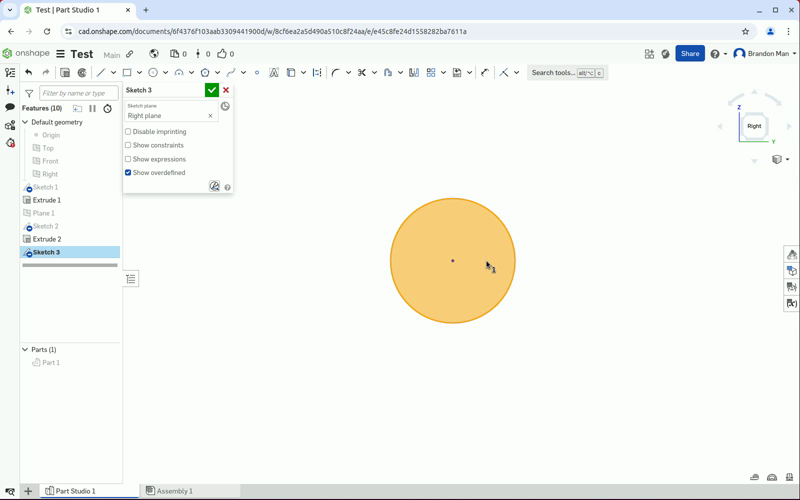
scroll(-6)
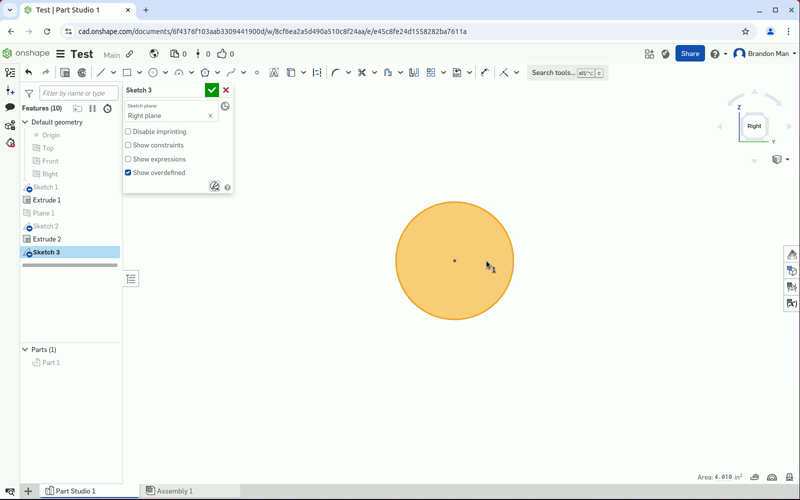
scroll(-6)
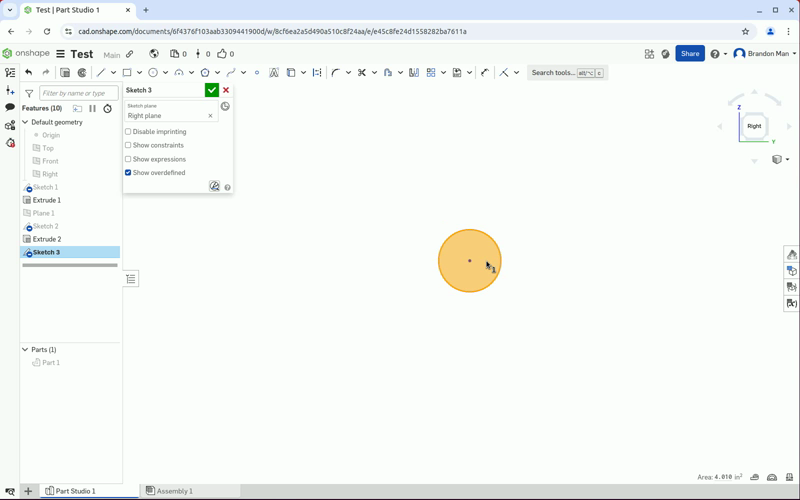
scroll(-6)
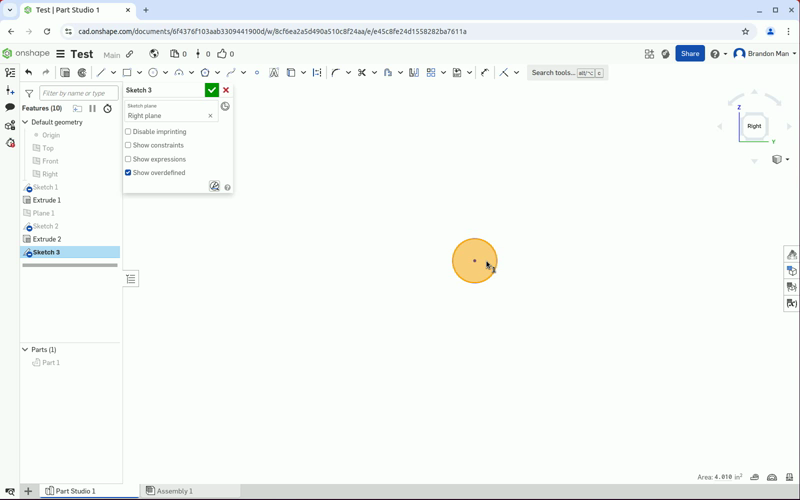
scroll(-6)
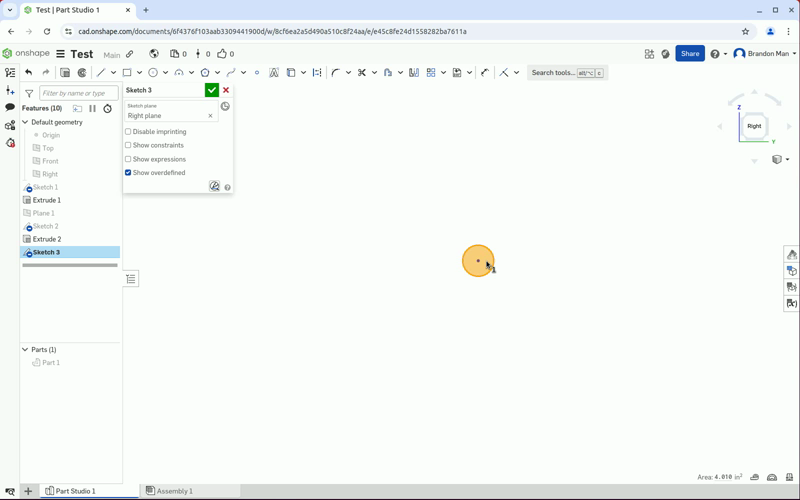
scroll(-6)
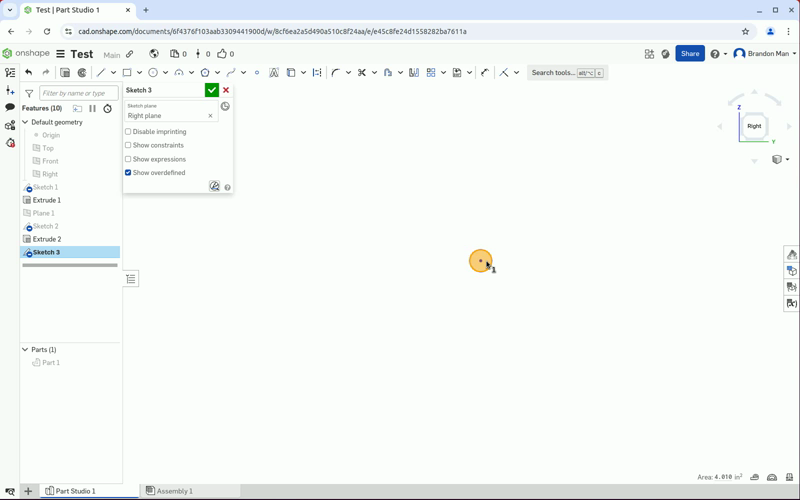
scroll(-6)
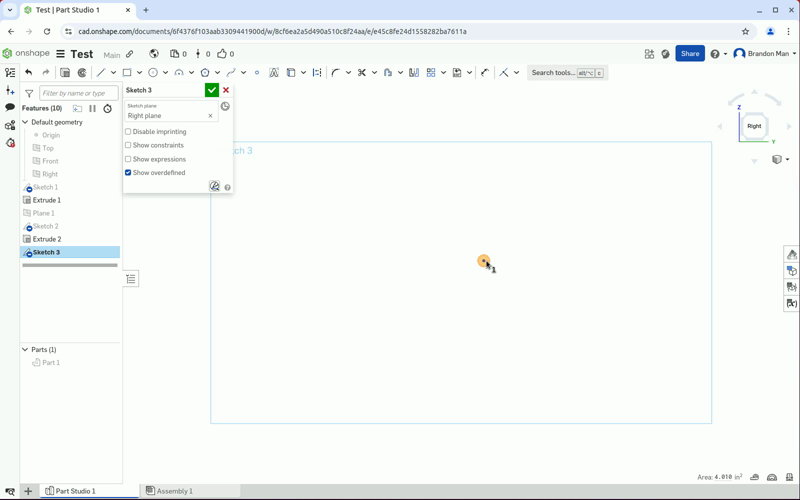
mouse_move(73, 352)
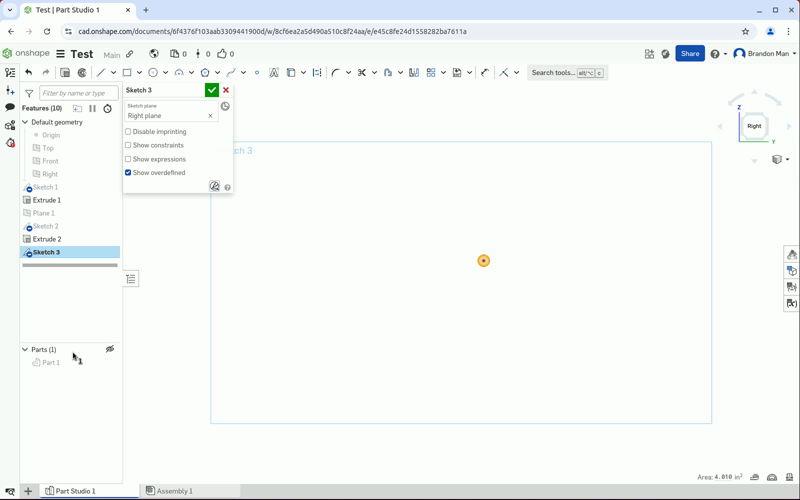
key(shift+y)
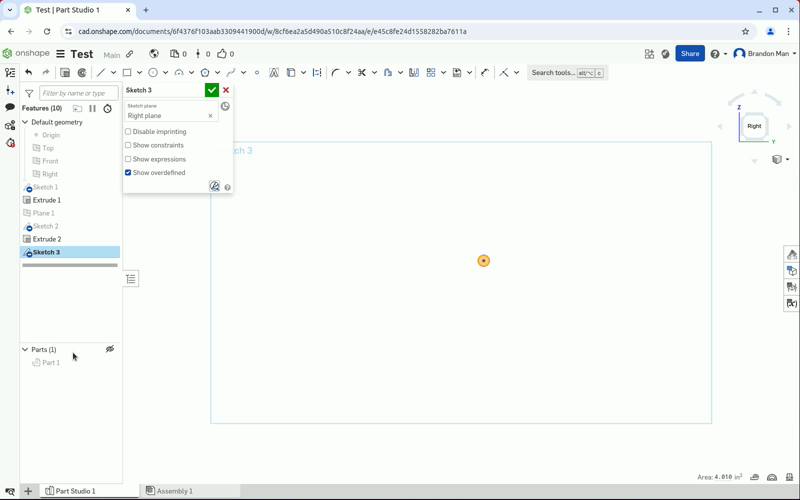
key(shift+e)
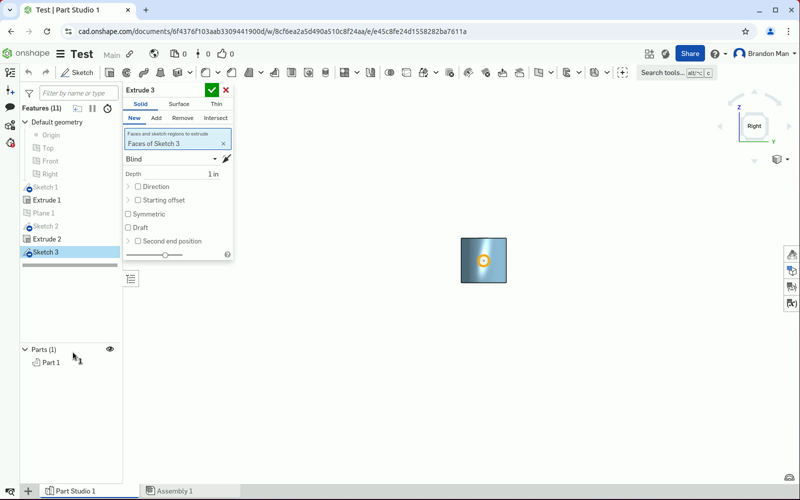
mouse_move(143, 106)
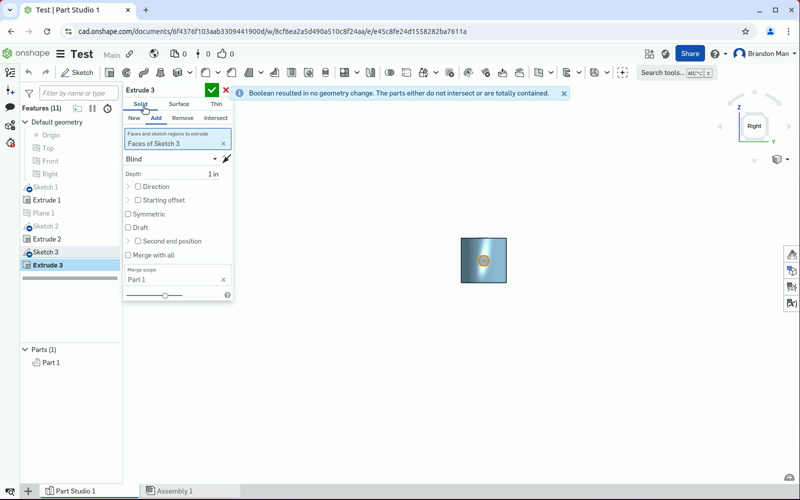
click(143, 106)
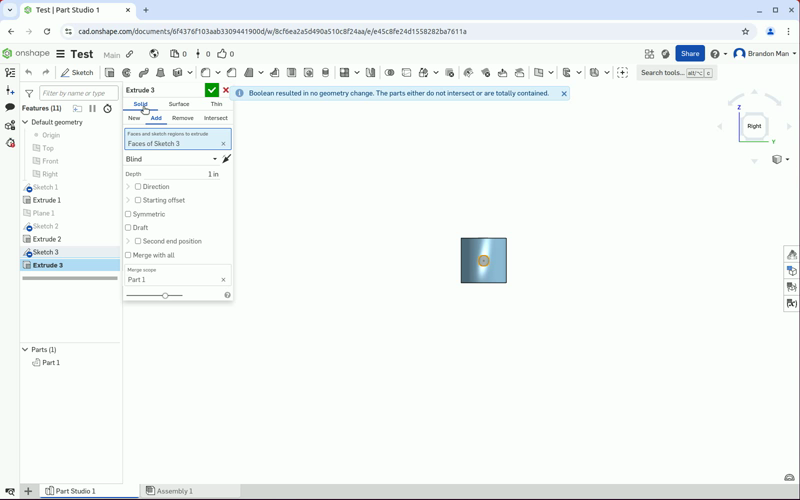
mouse_move(186, 120)
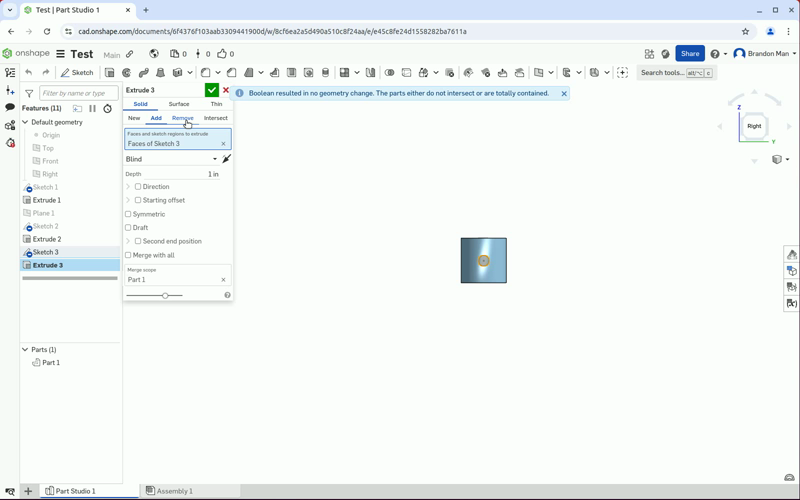
click(186, 120)
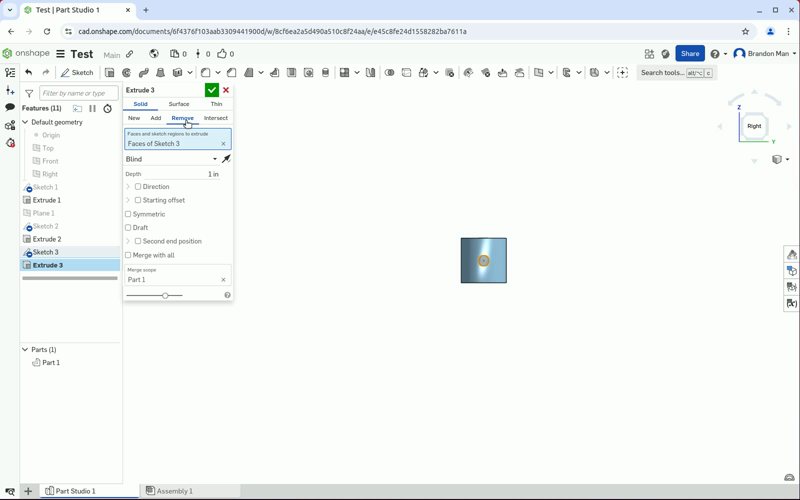
key(tab, 4)
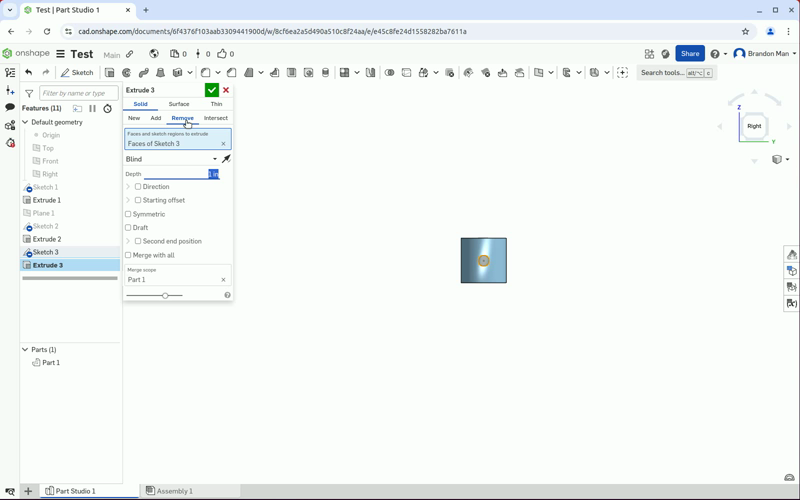
text(3.611)
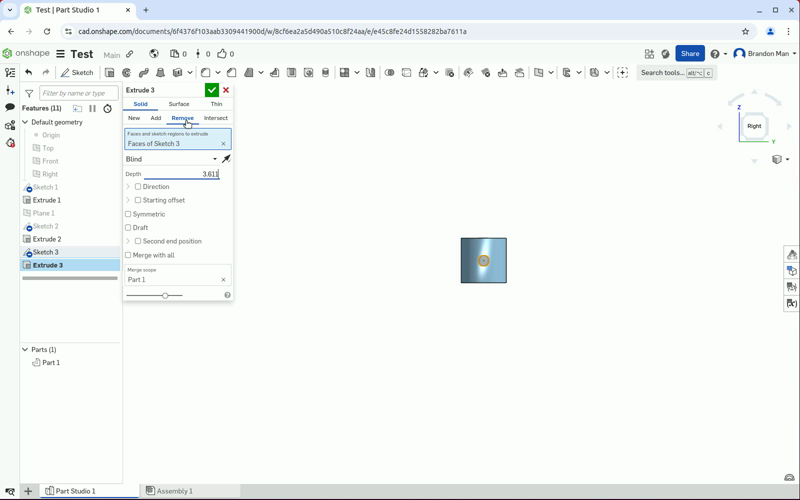
key(tab, 6)
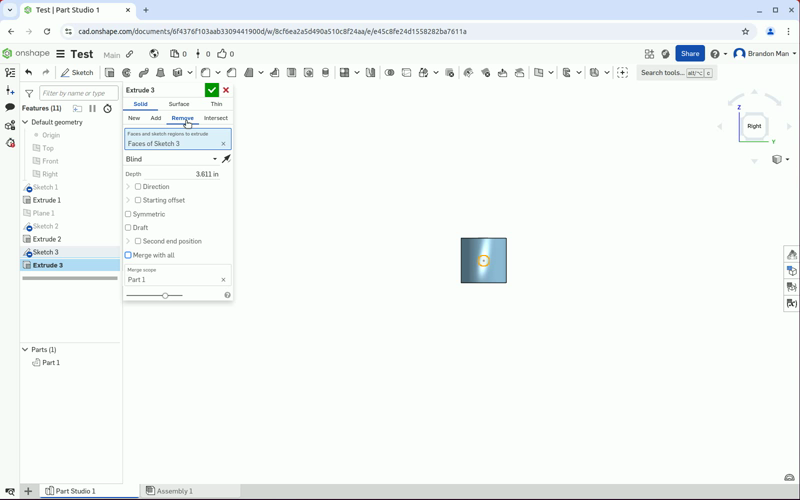
key(space)
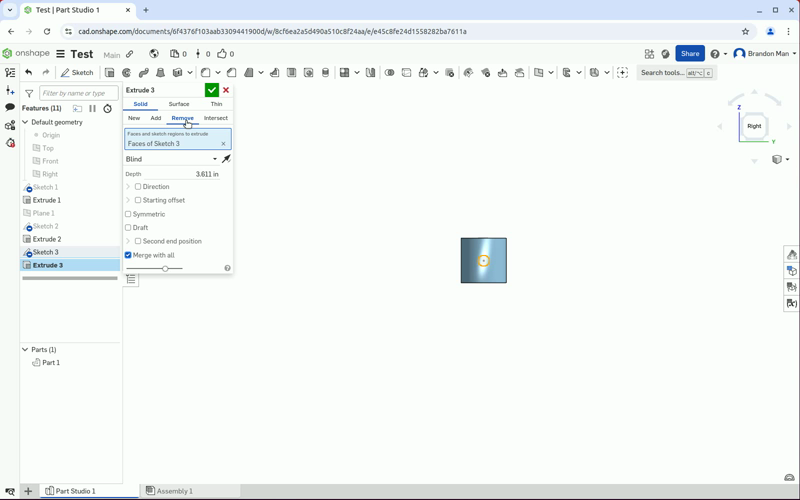
key(enter)
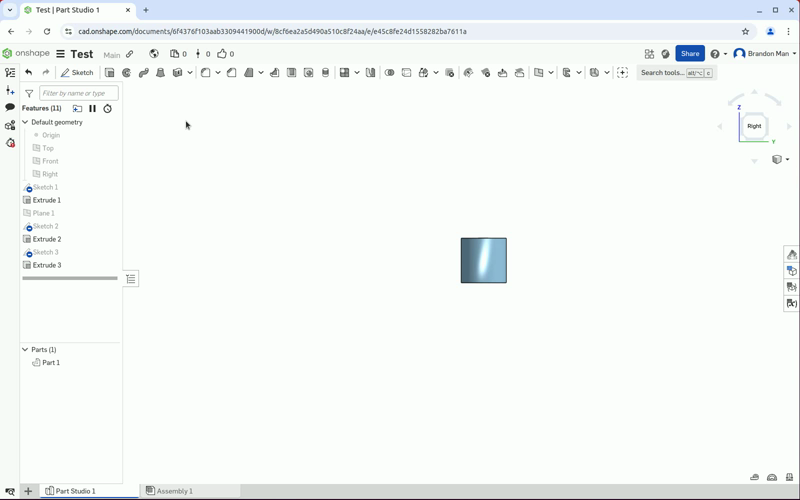
key(shift+h)
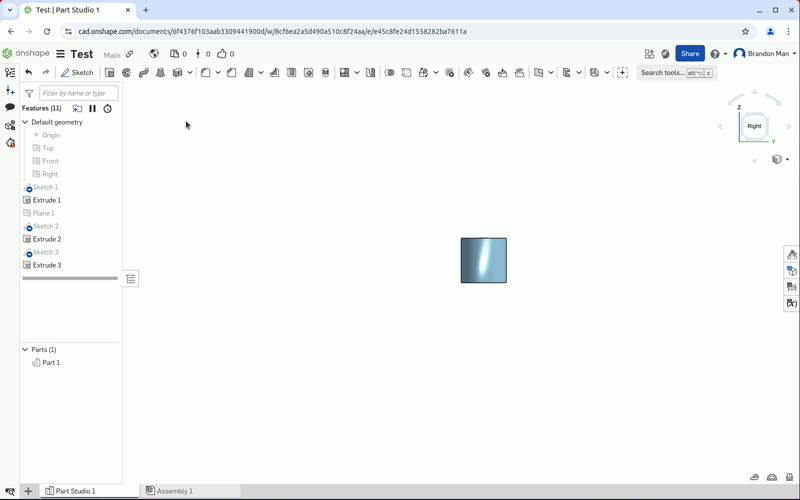
key(shift+h)
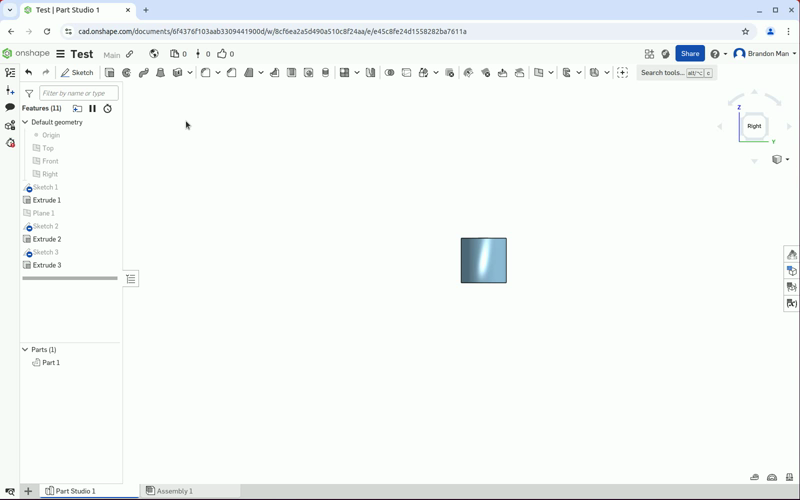
mouse_move(73, 189)
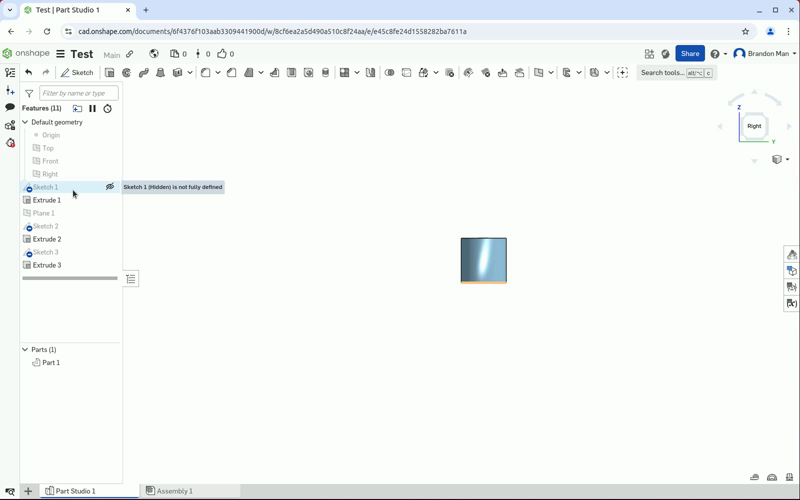
click(73, 189)
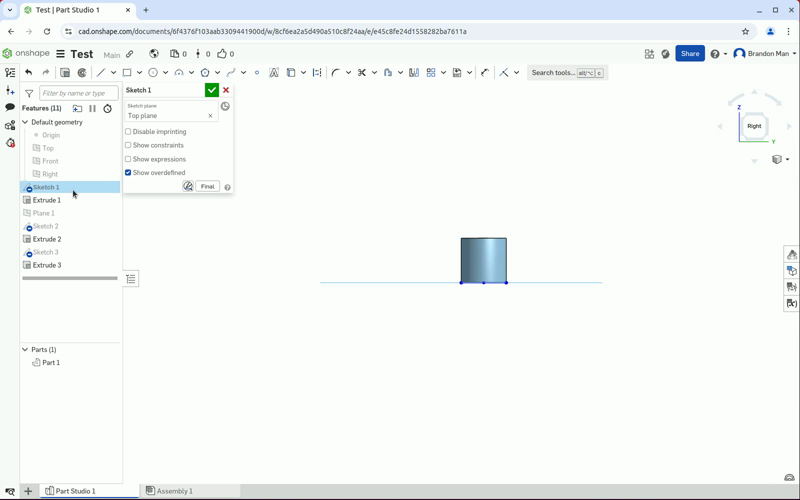
mouse_move(229, 92)
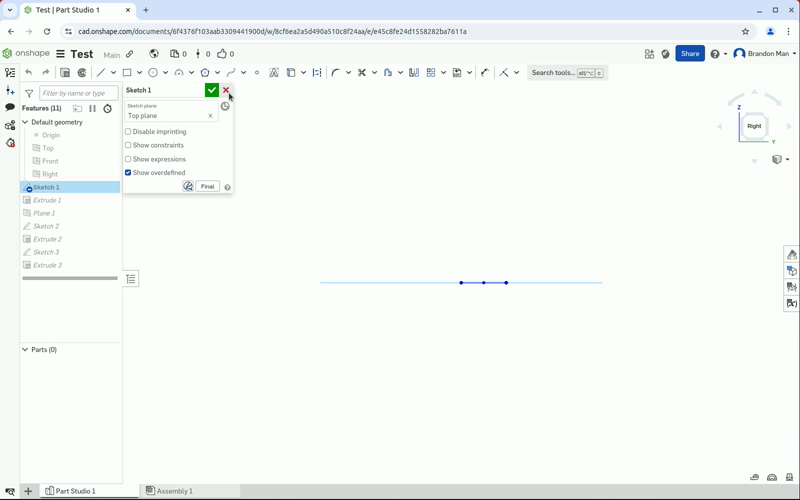
click(229, 92)
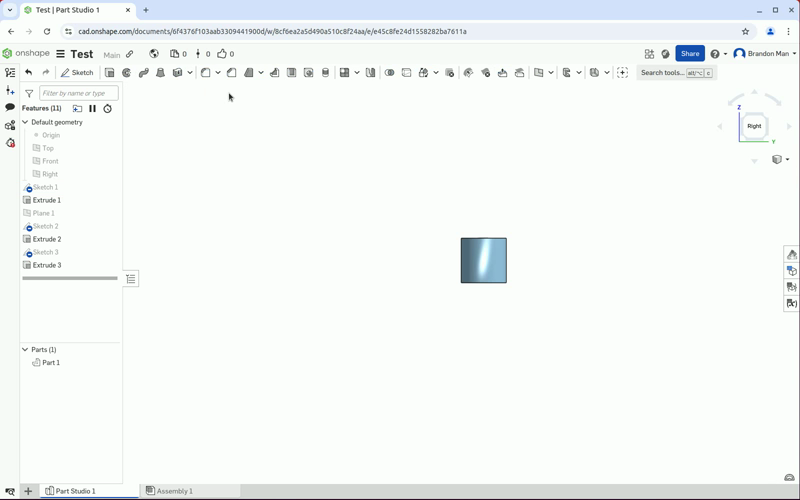
mouse_move(73, 352)
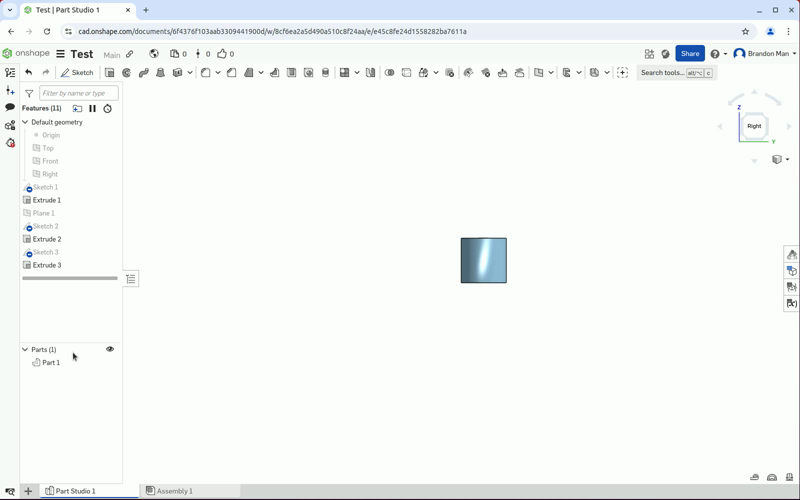
key(y)
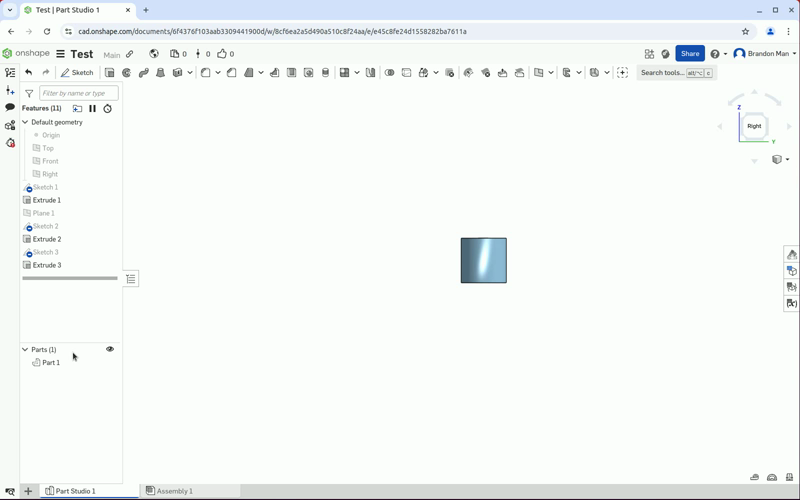
key(shift+p)
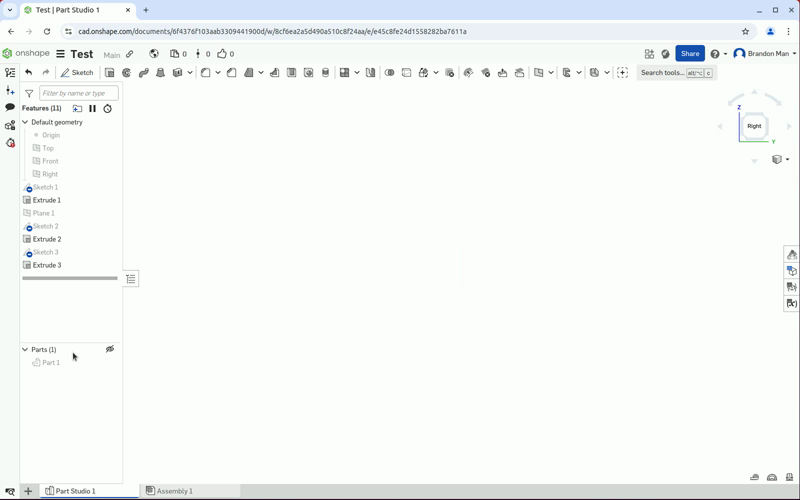
key(space)
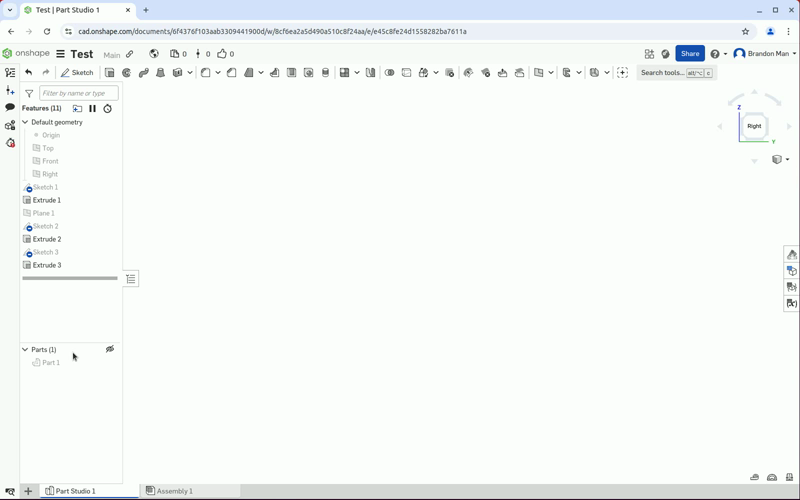
key_down(shift)
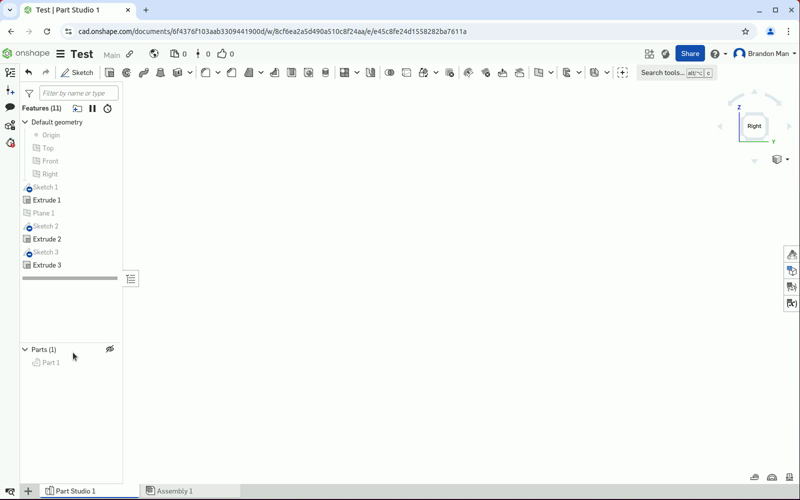
key(right)
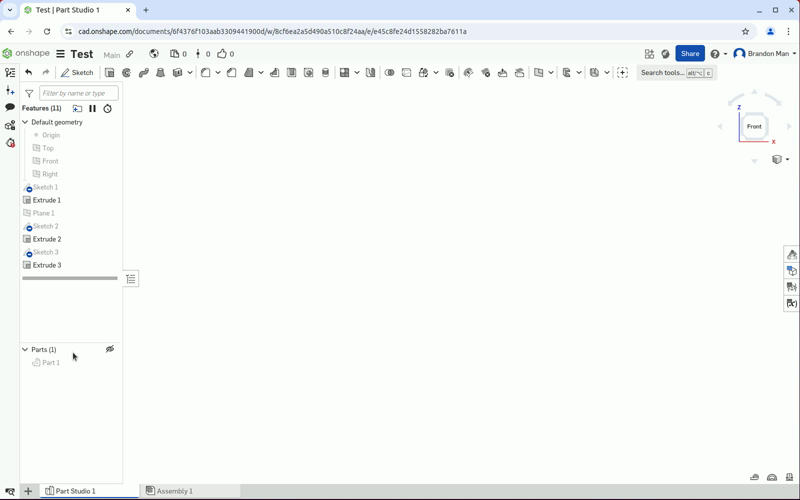
key_up(shift)
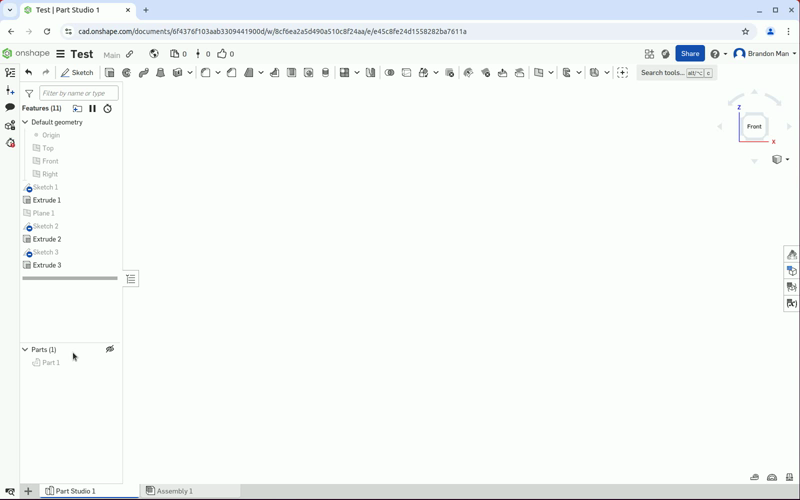
mouse_move(73, 352)
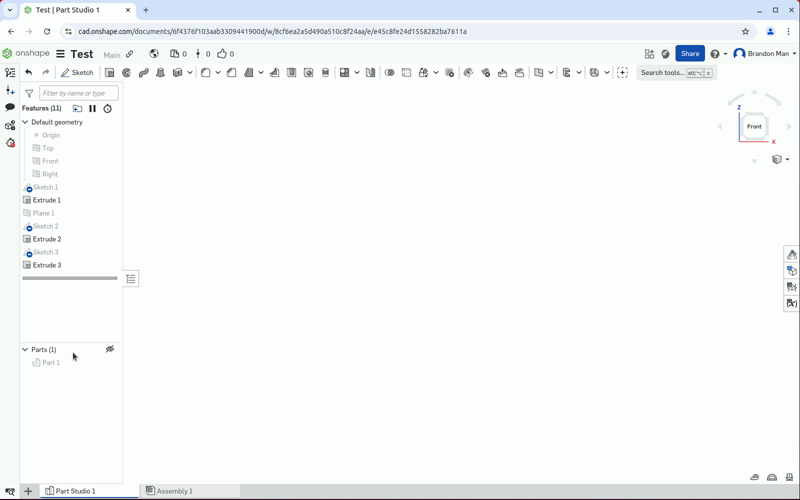
key(shift+y)
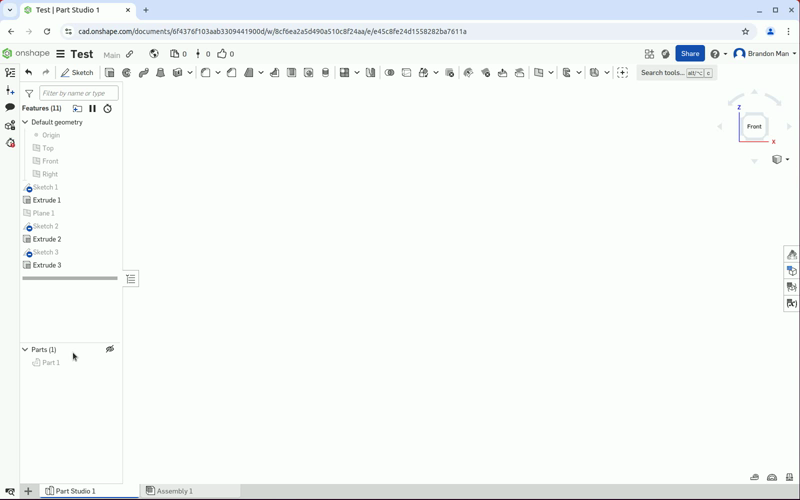
key(shift+s)
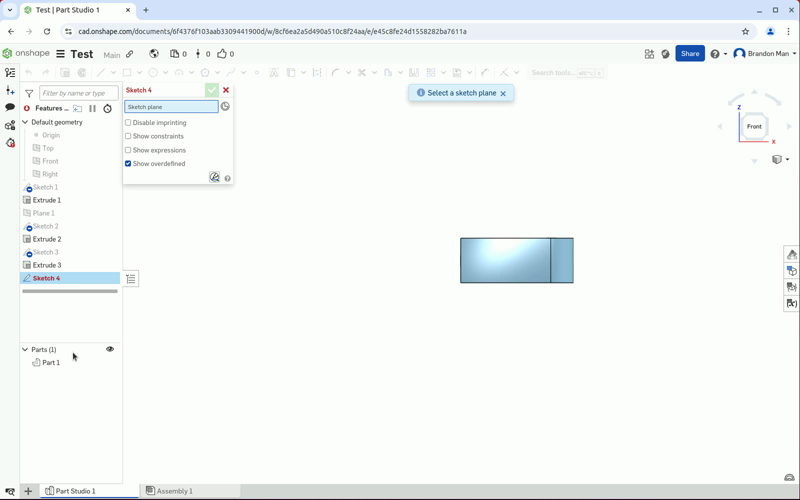
mouse_move(73, 163)
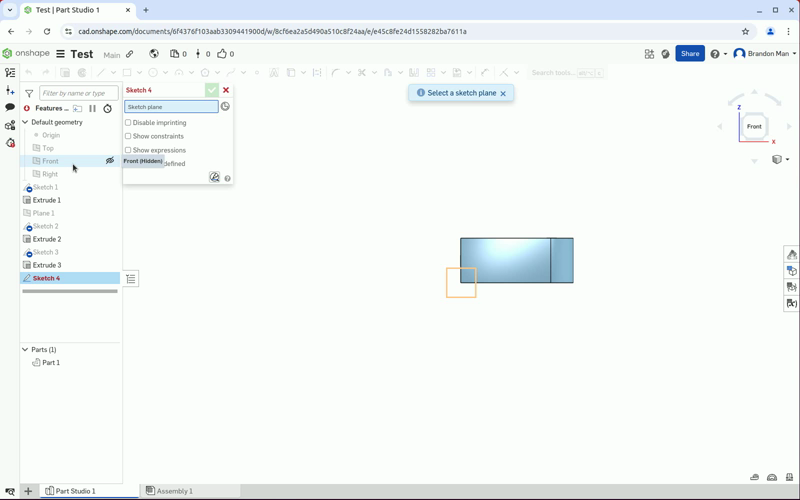
click(73, 163)
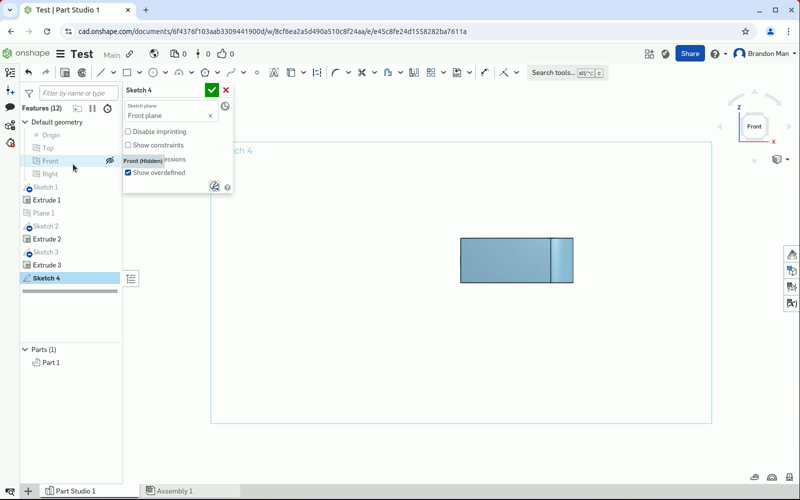
mouse_move(73, 352)
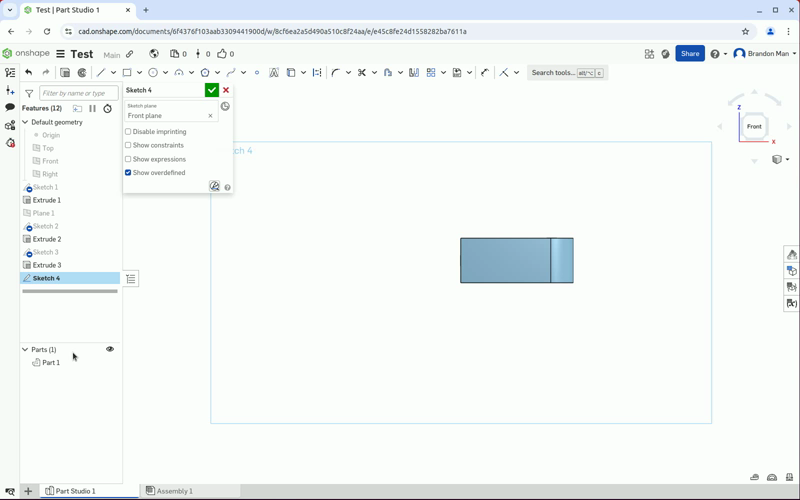
key(y)
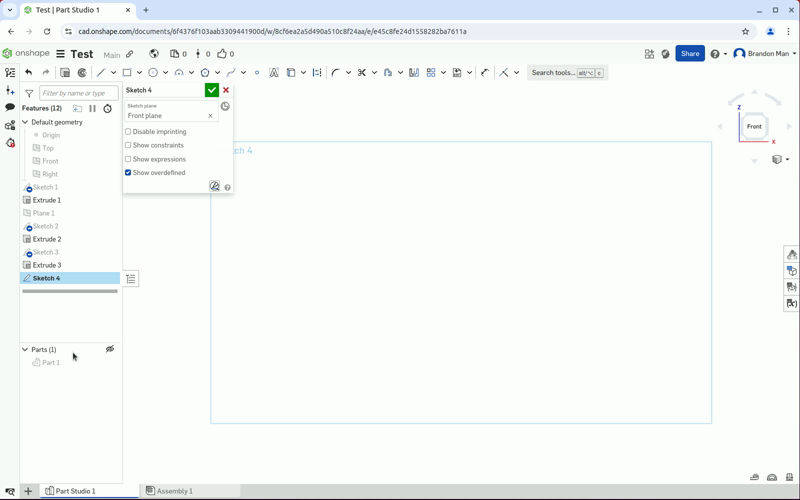
key(l)
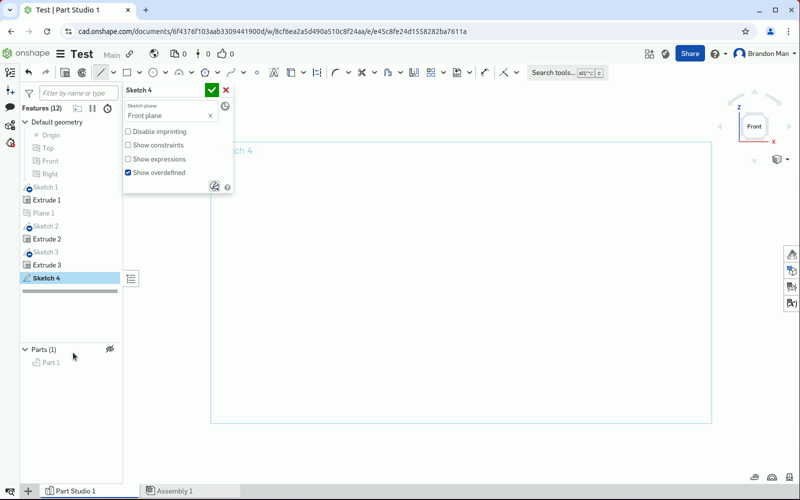
key_down(shift)
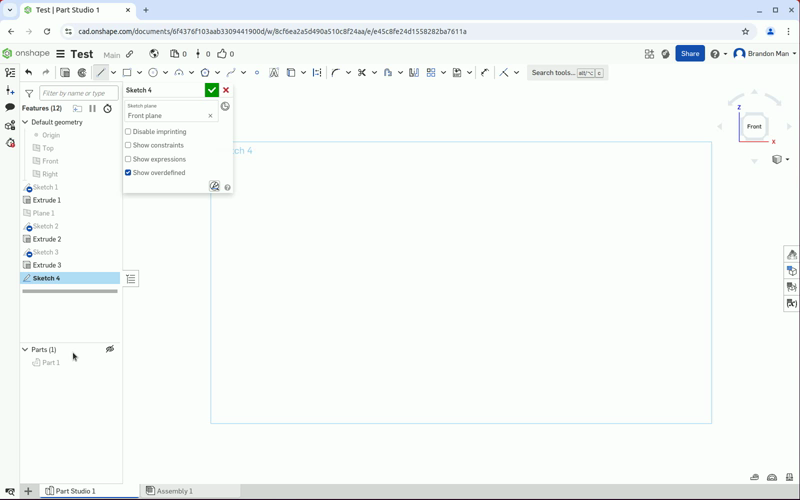
mouse_move(460, 211)
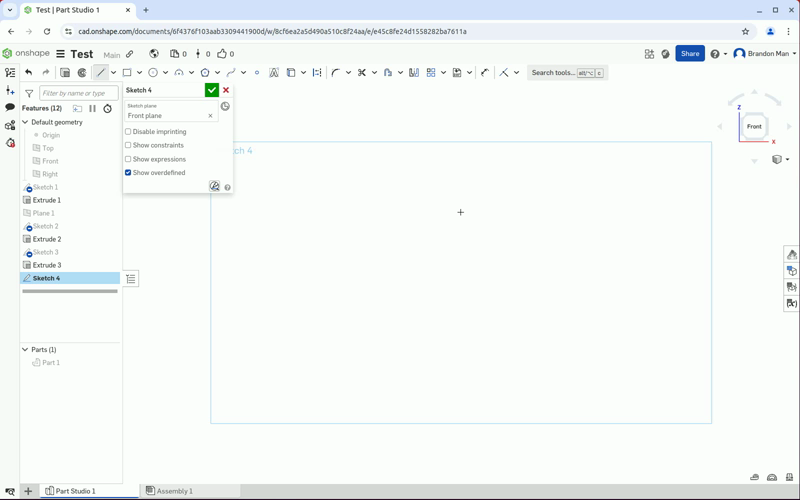
click(460, 211)
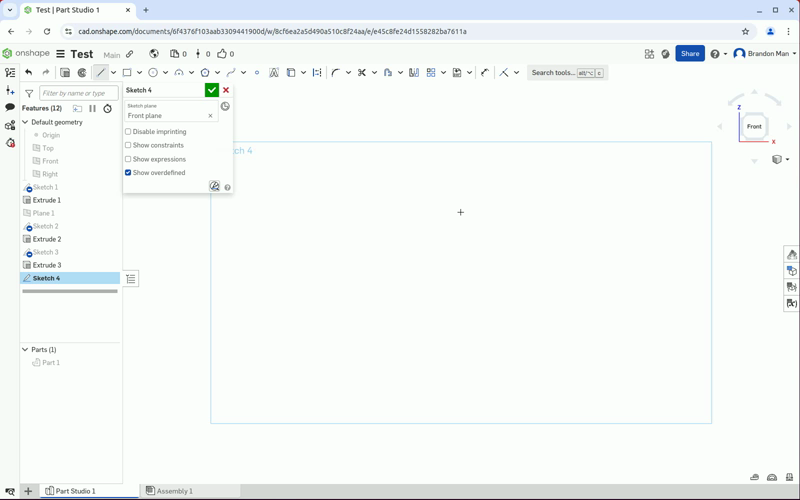
key_up(shift)
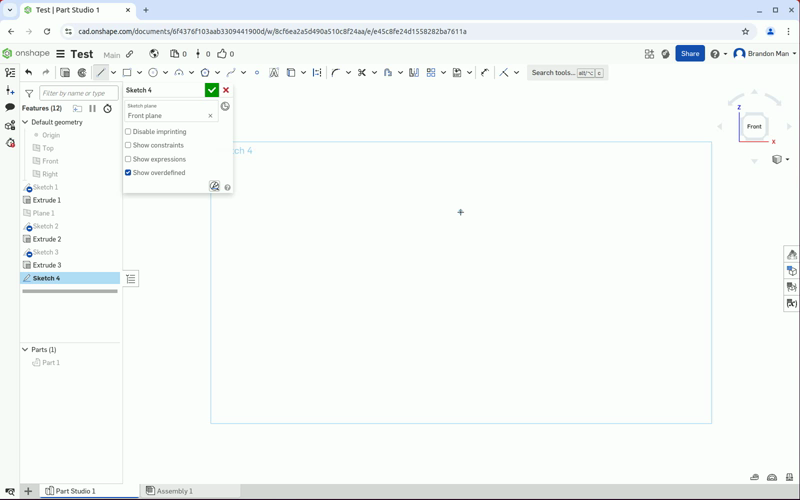
key_down(shift)
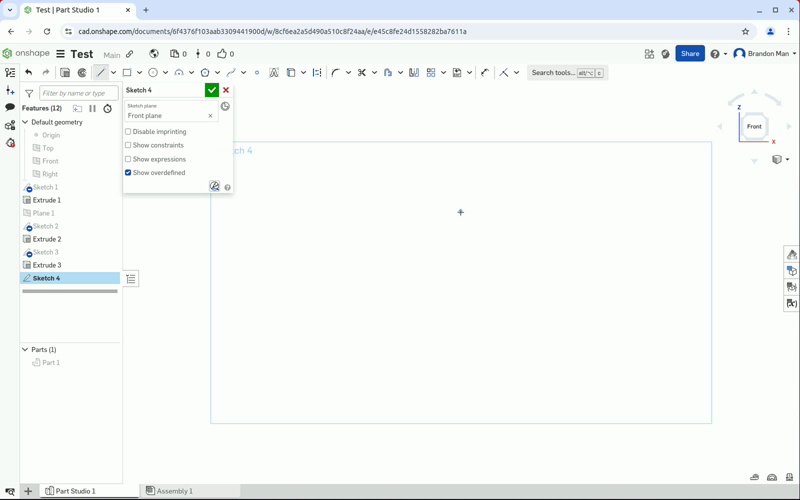
mouse_move(490, 211)
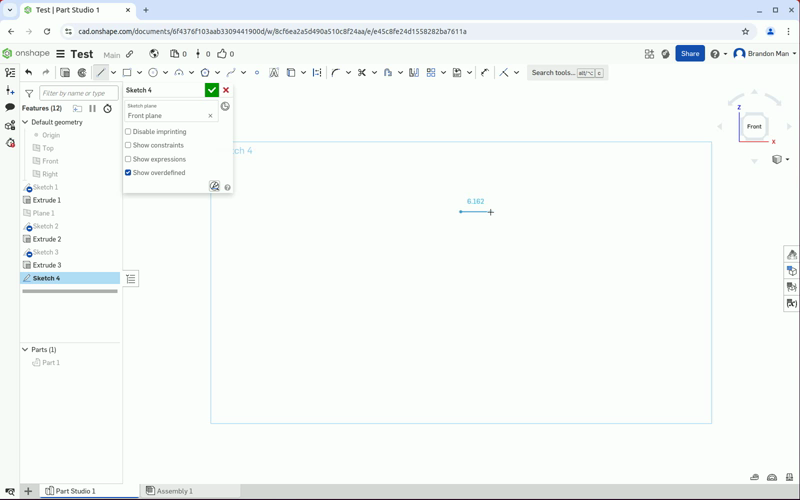
mouse_move(488, 211)
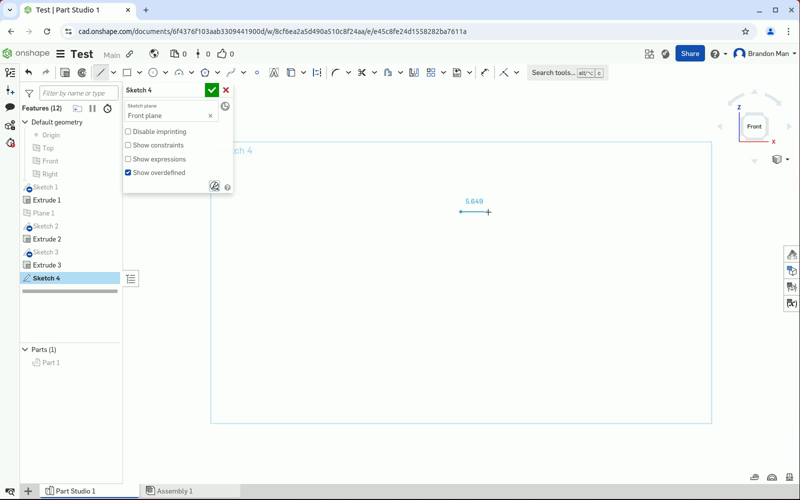
click(488, 211)
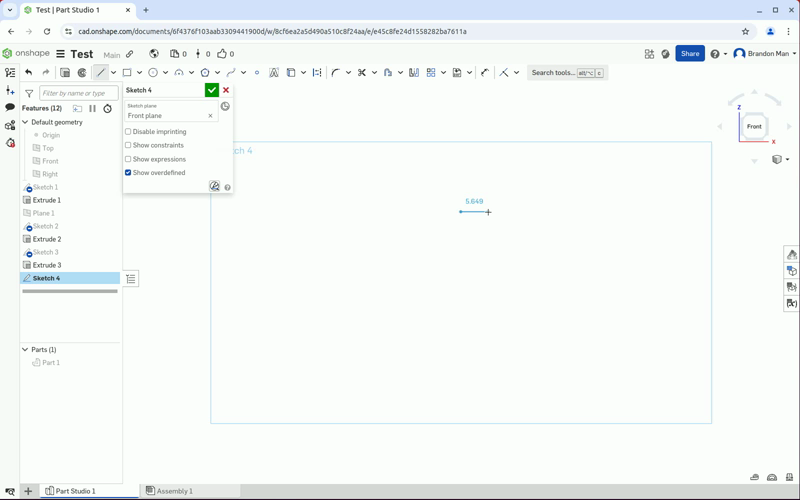
key_up(shift)
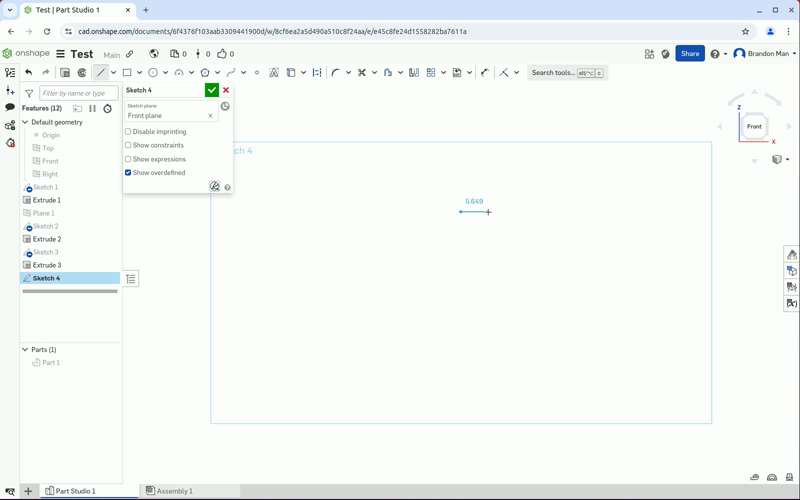
key_down(shift)
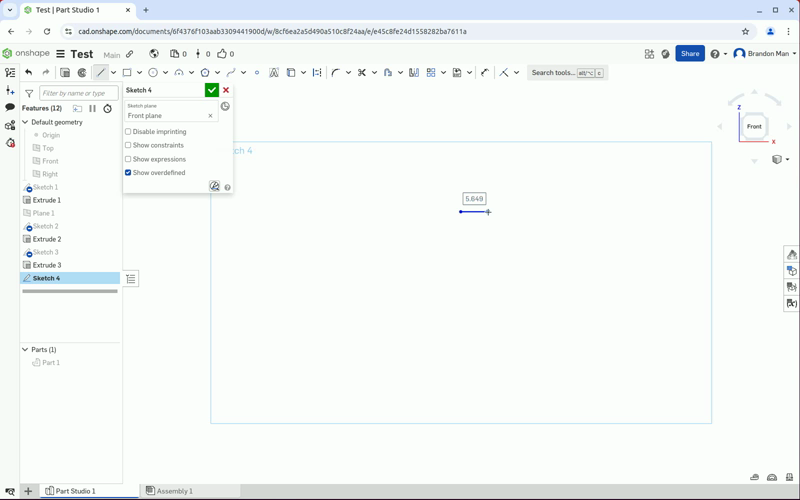
mouse_move(518, 211)
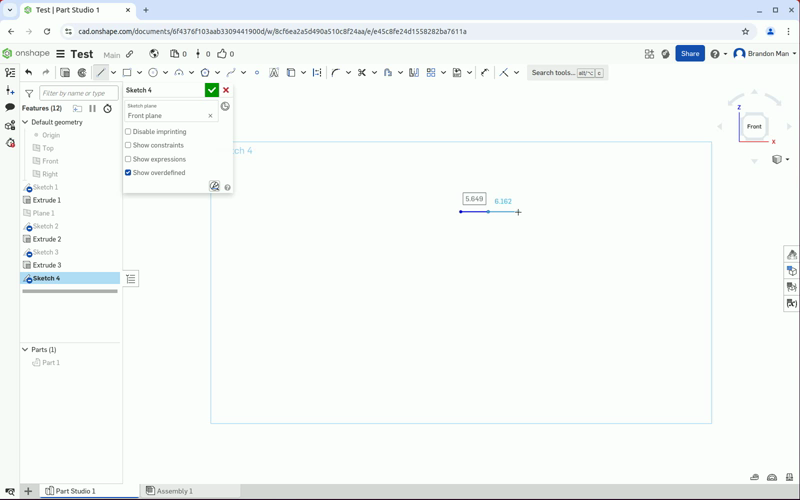
mouse_move(488, 238)
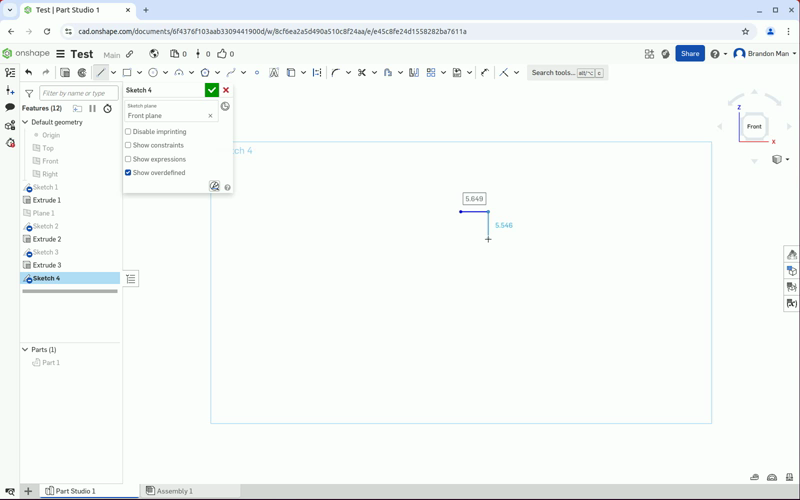
click(488, 238)
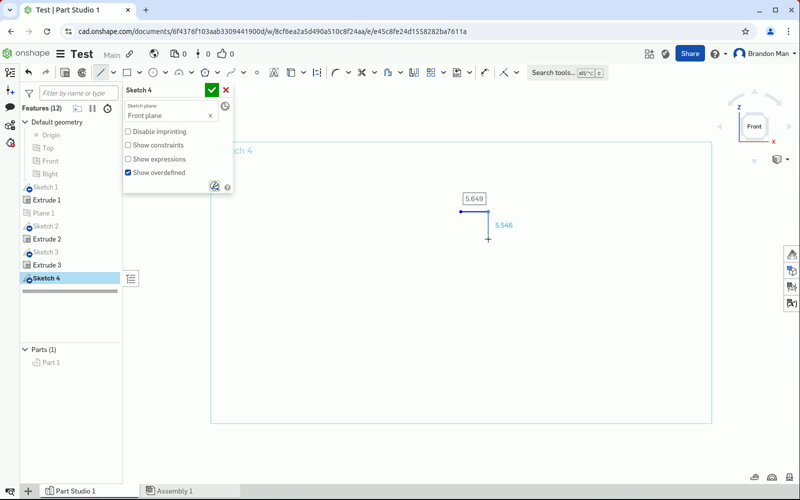
key_up(shift)
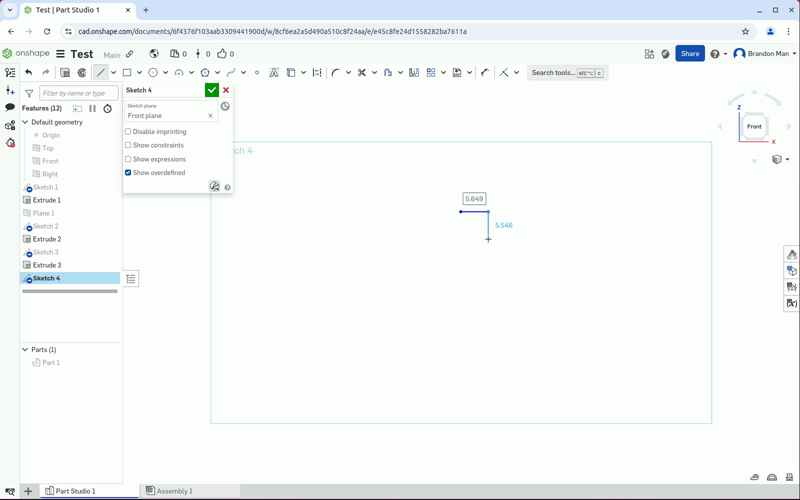
key_down(shift)
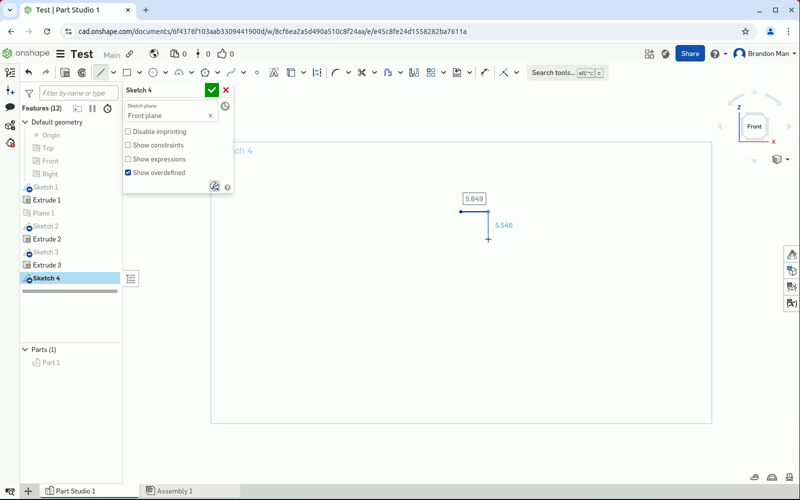
mouse_move(518, 238)
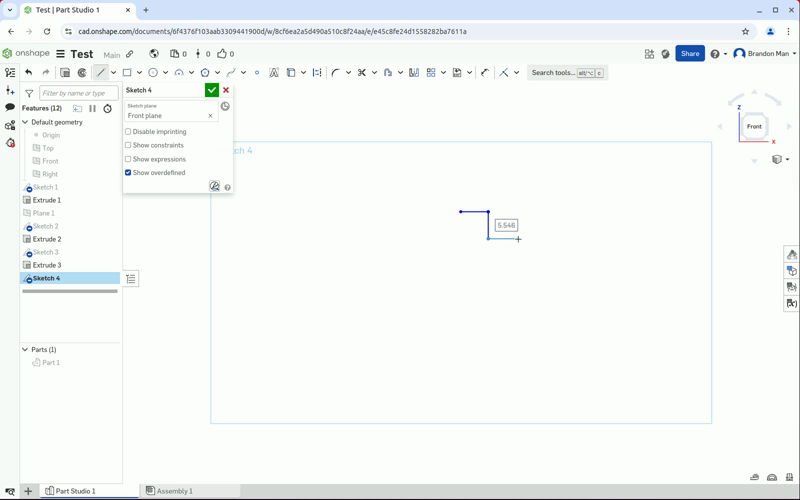
mouse_move(524, 238)
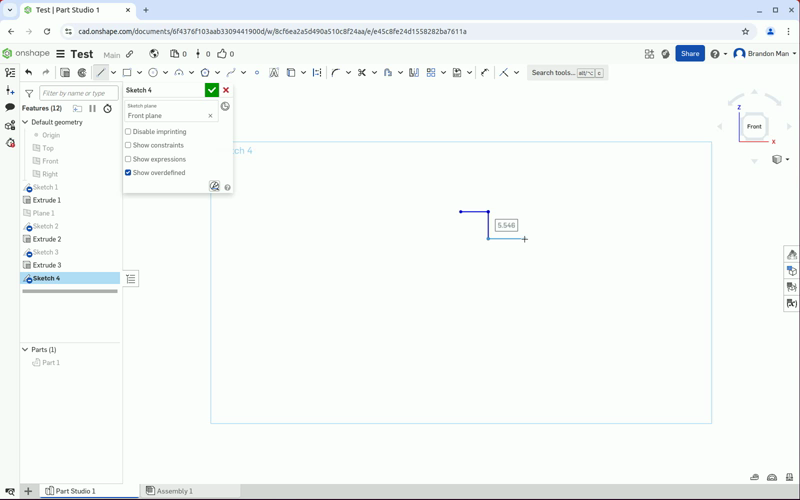
click(524, 238)
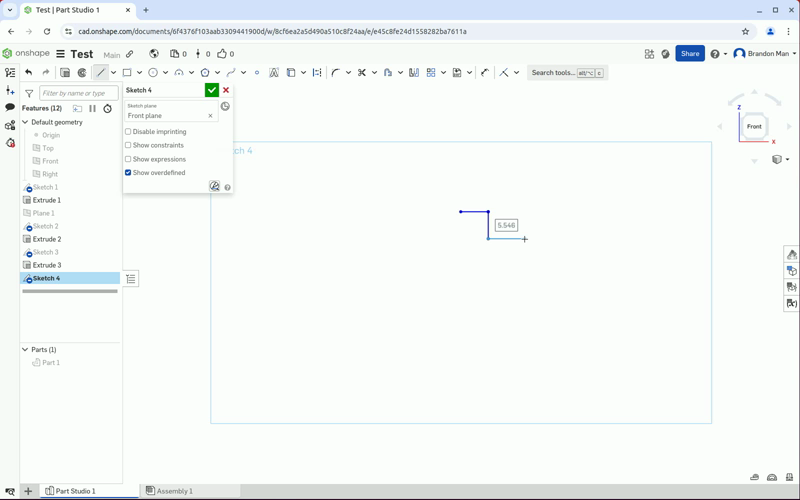
key_up(shift)
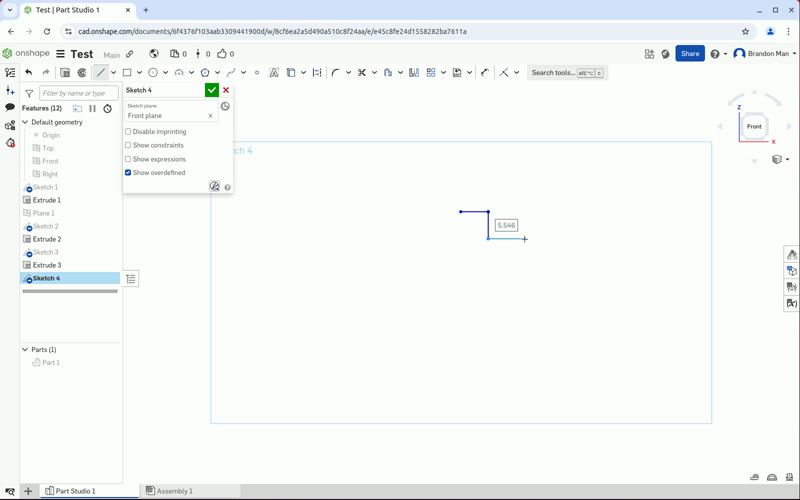
key_down(shift)
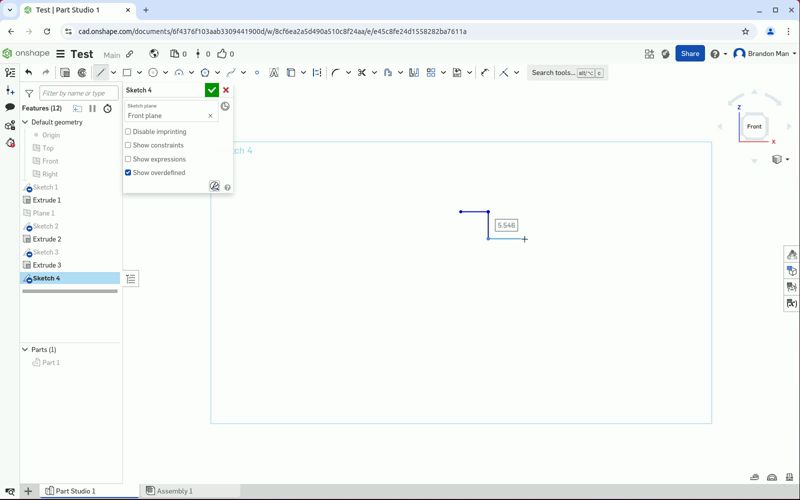
mouse_move(524, 175)
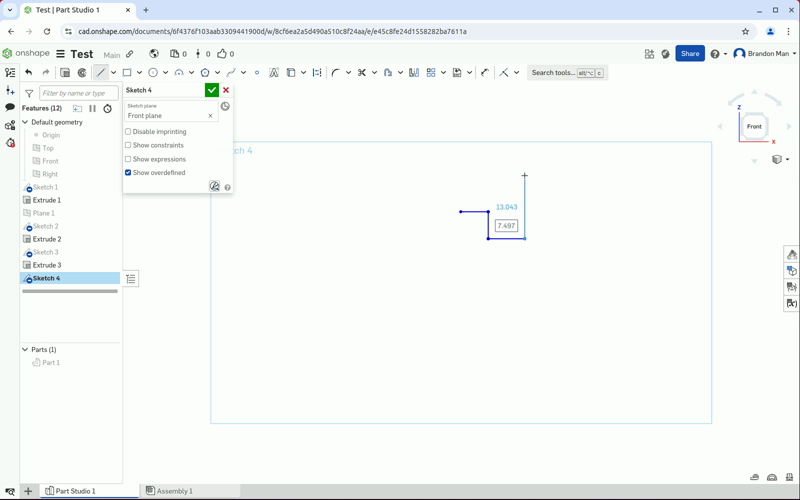
click(524, 175)
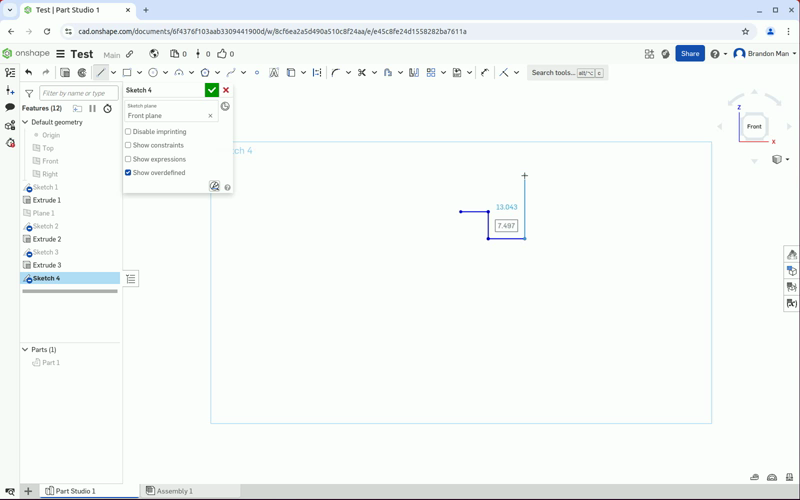
key_up(shift)
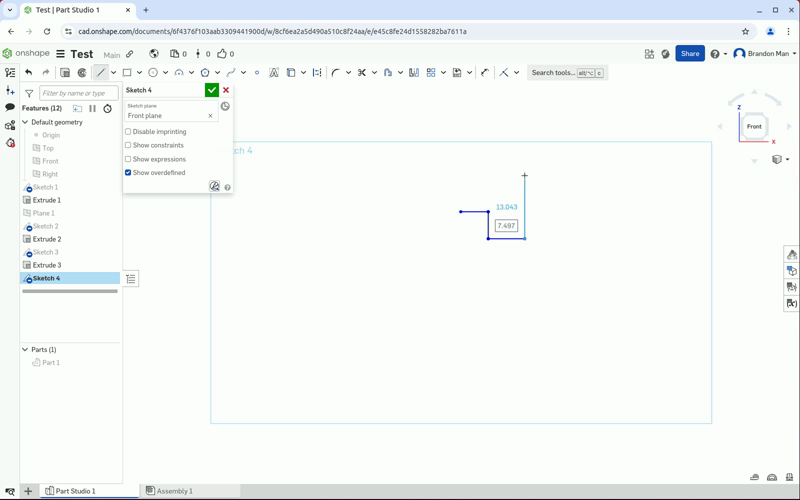
key_down(shift)
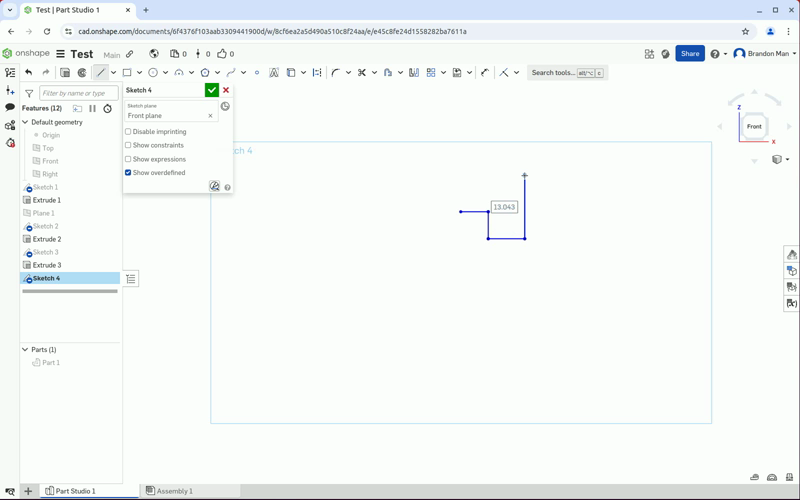
mouse_move(460, 175)
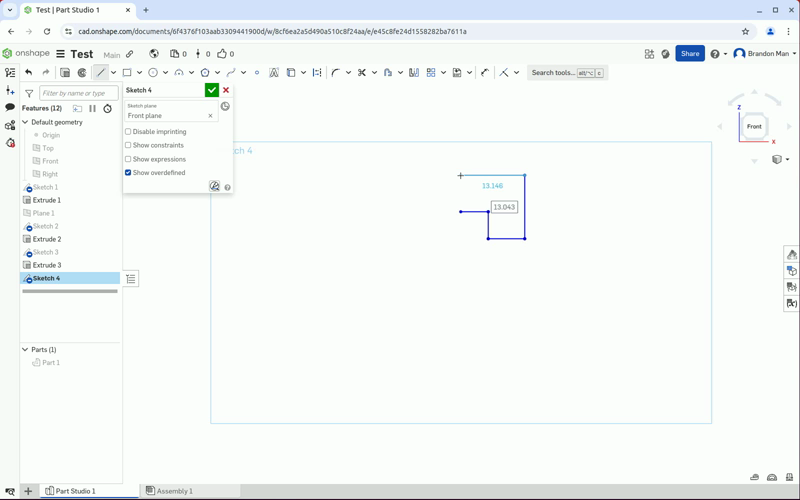
click(460, 175)
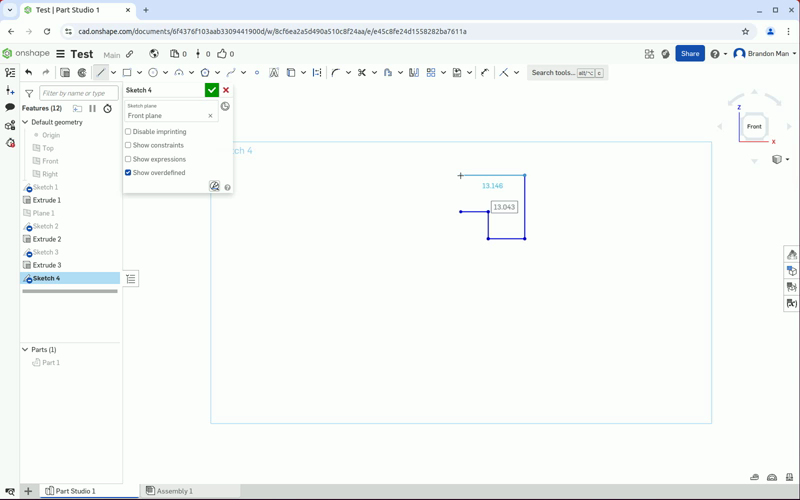
key_up(shift)
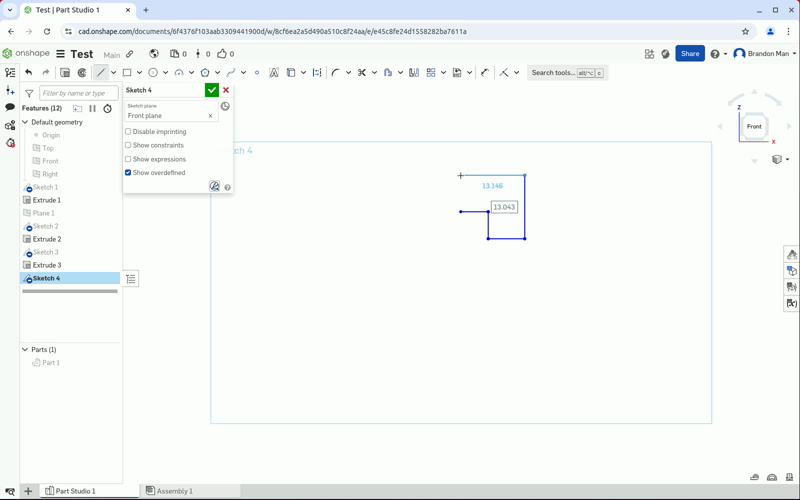
mouse_move(490, 175)
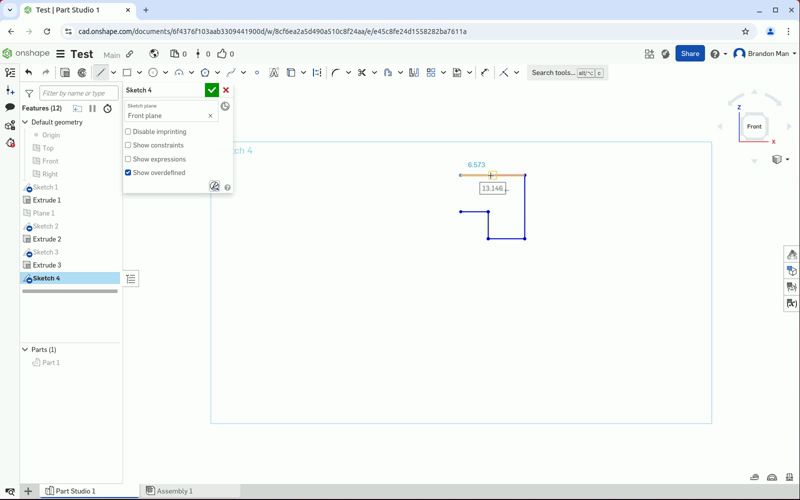
key_down(shift)
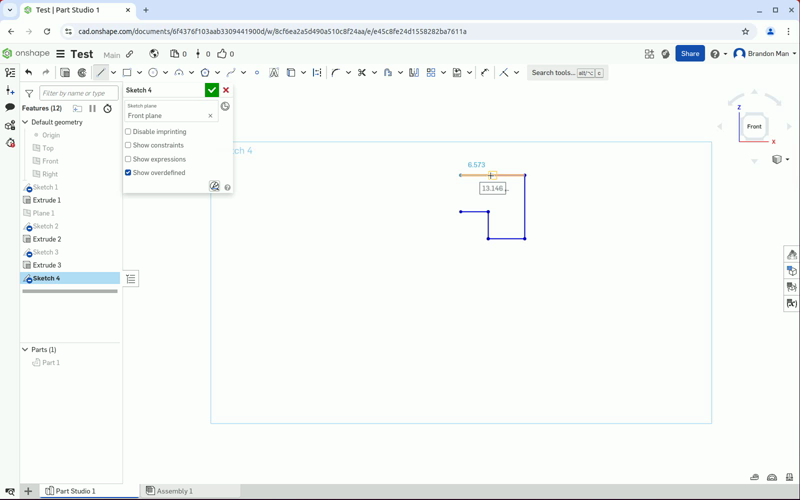
mouse_move(460, 211)
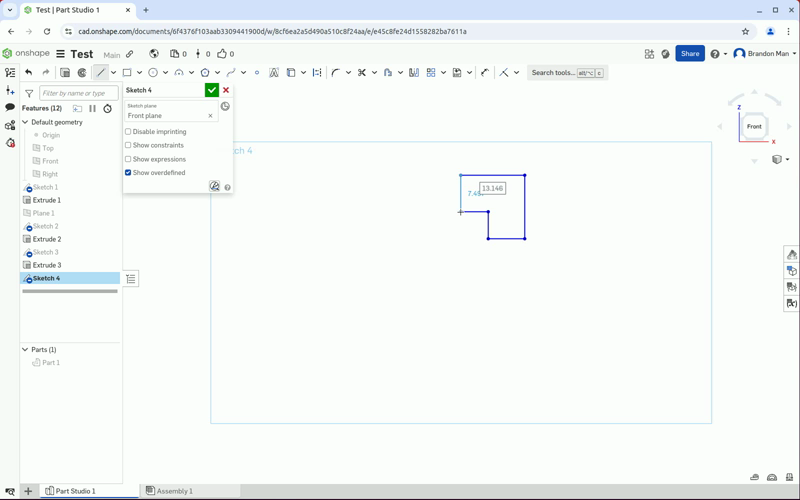
key_up(shift)
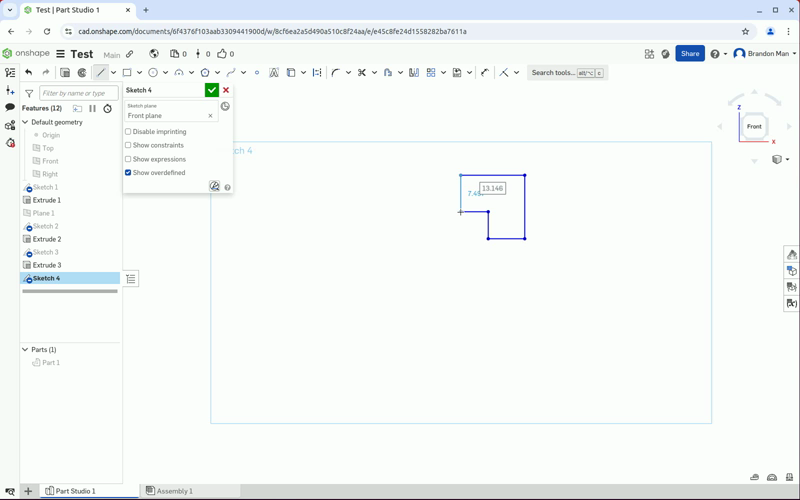
click(460, 211)
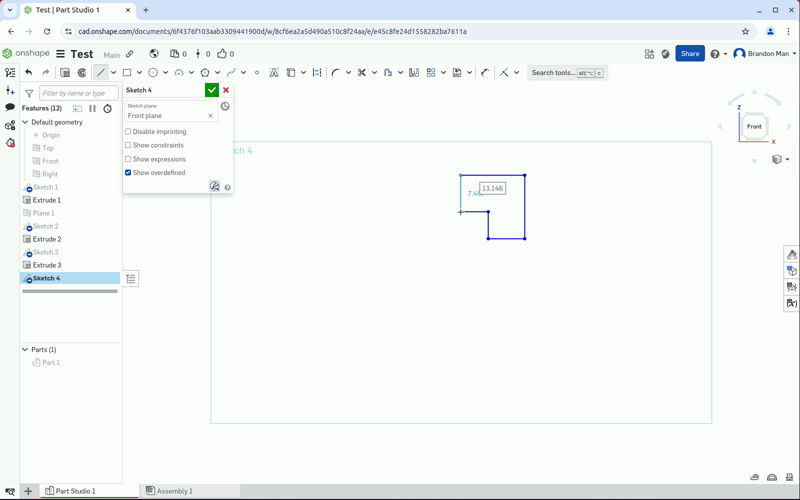
key(esc)
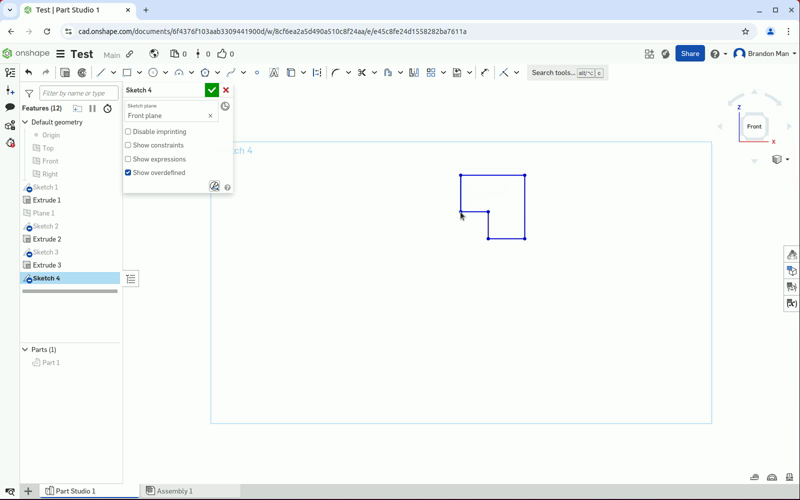
mouse_move(518, 214)
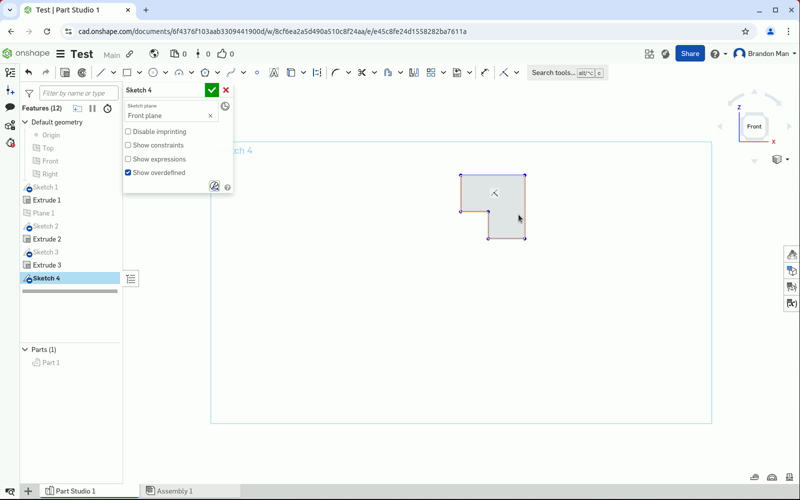
click(518, 214)
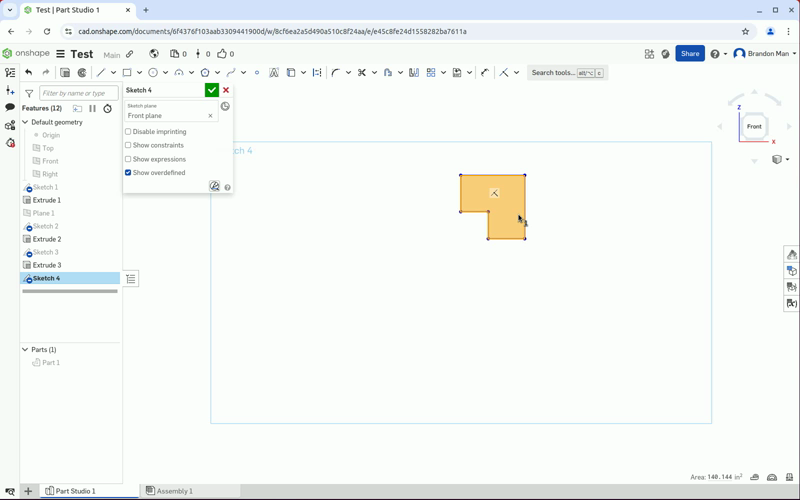
mouse_move(73, 352)
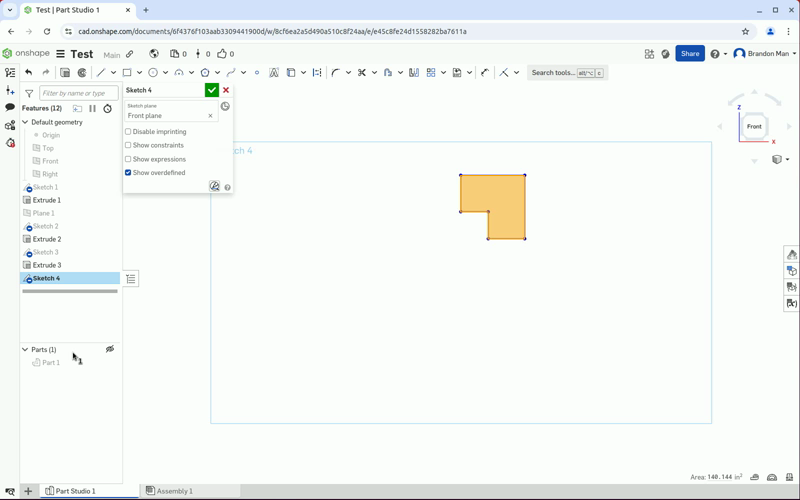
key(shift+y)
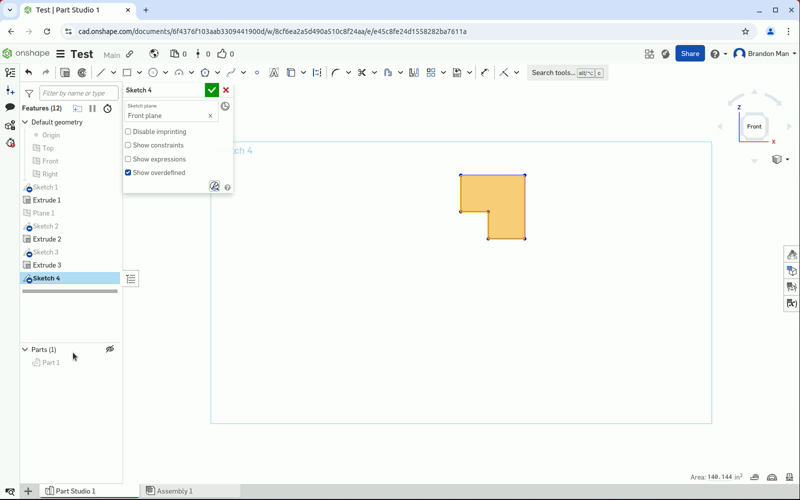
key(shift+e)
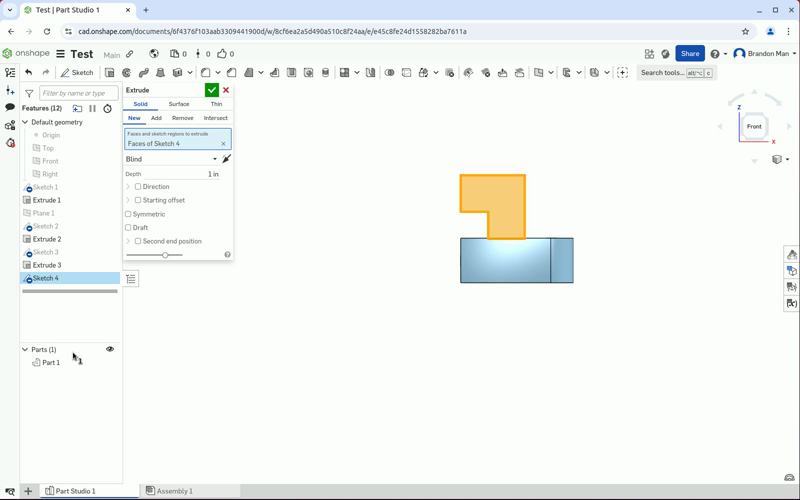
mouse_move(143, 106)
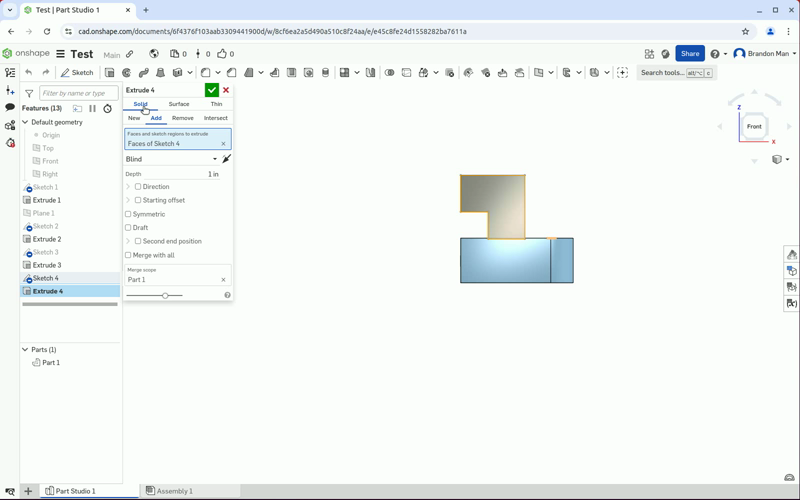
click(143, 106)
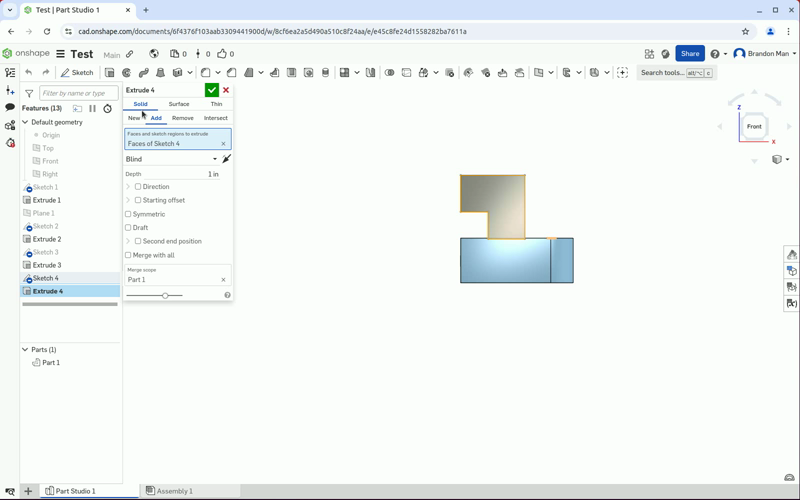
mouse_move(137, 120)
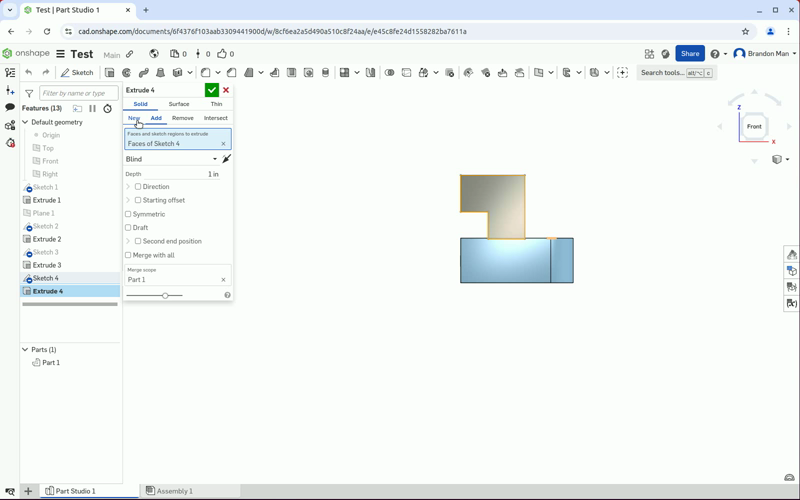
click(137, 120)
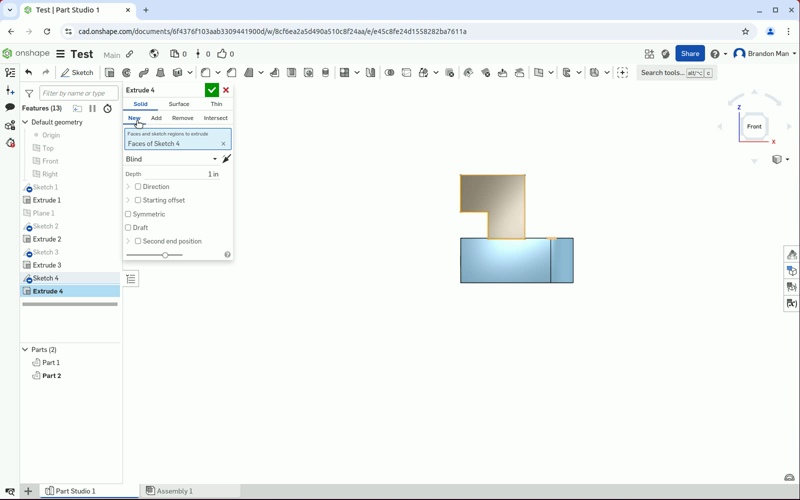
key(tab, 4)
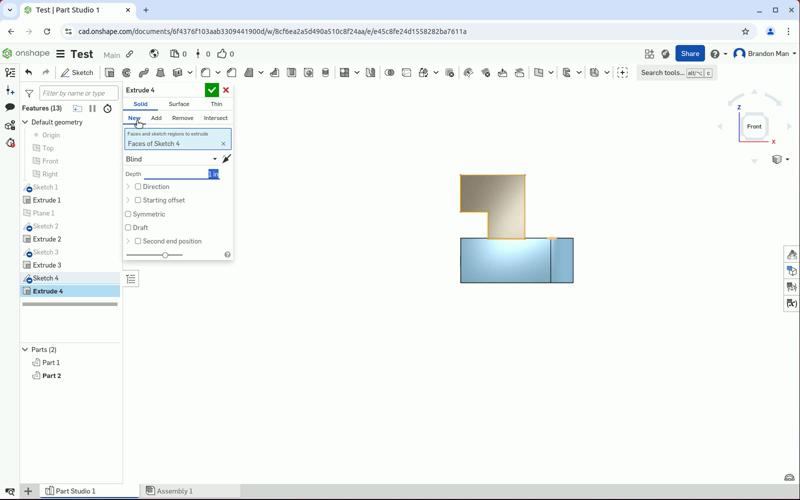
text(-9.147)
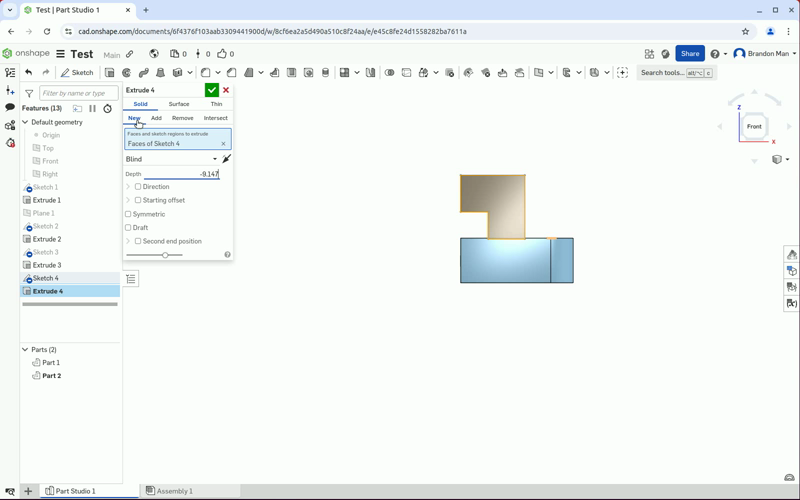
key(enter)
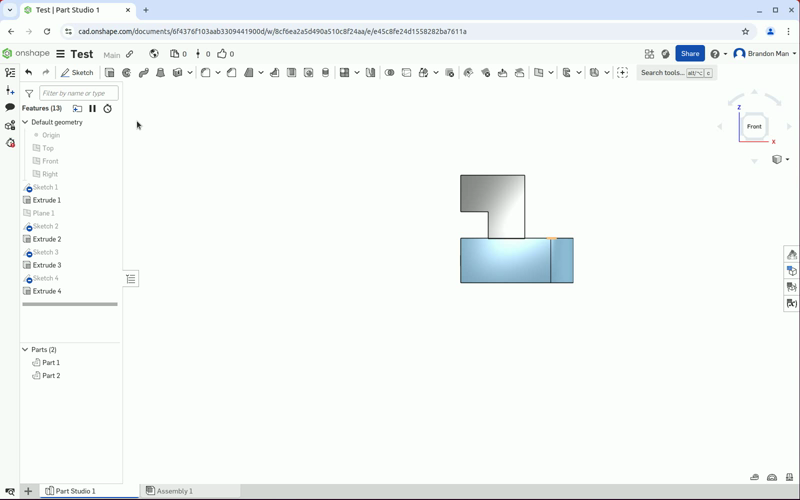
key(shift+h)
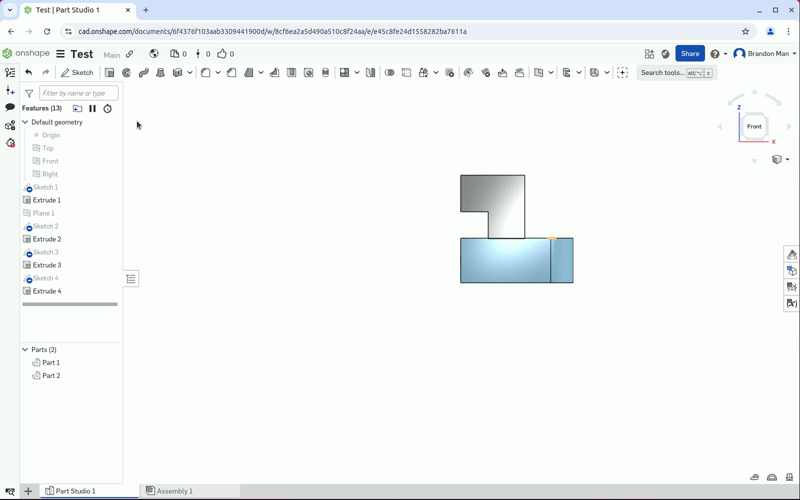
key(shift+h)
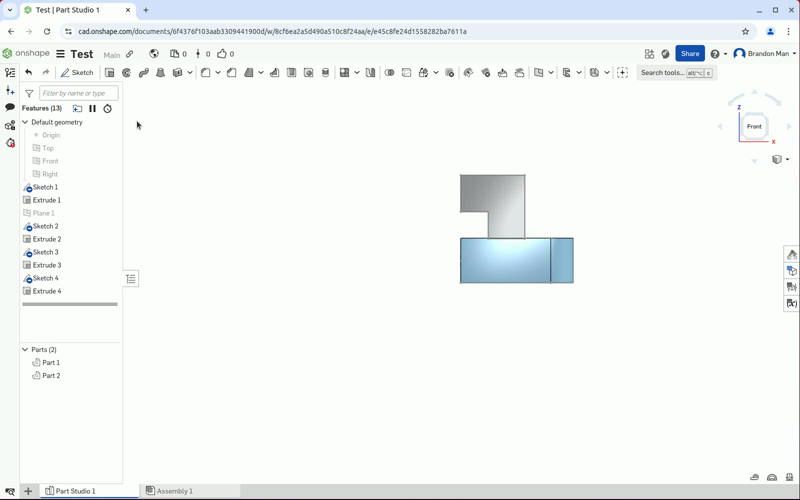
key(shift+7)
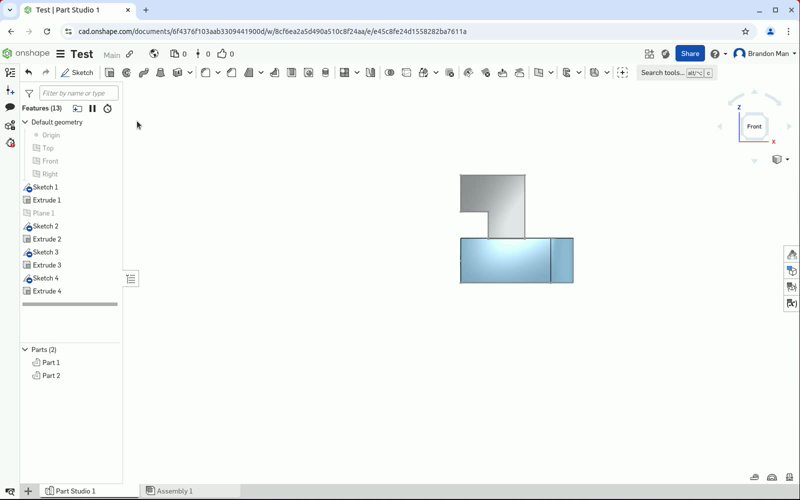
key(left, 2)
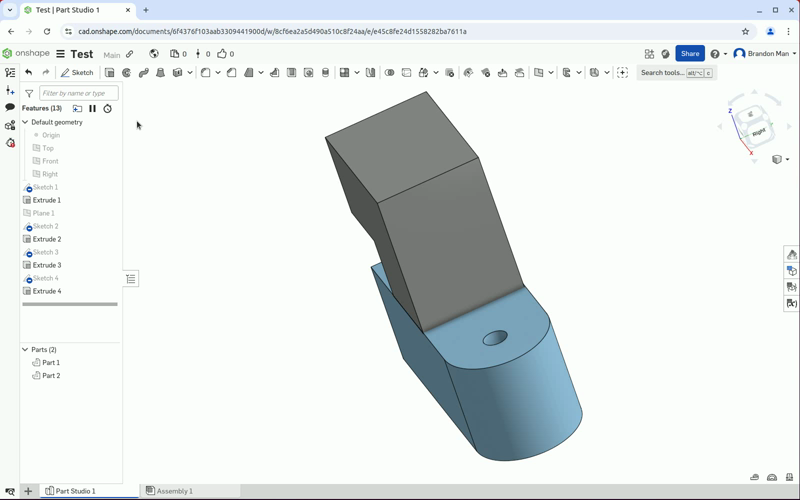
key(down, 2)
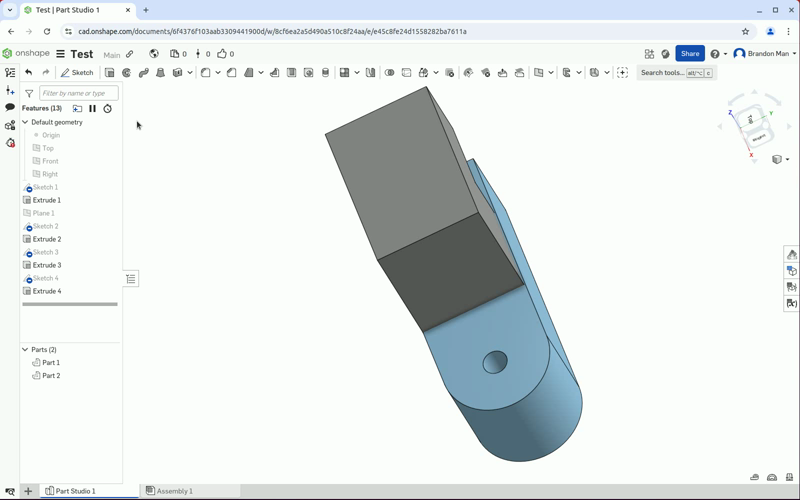
key(up, 2)
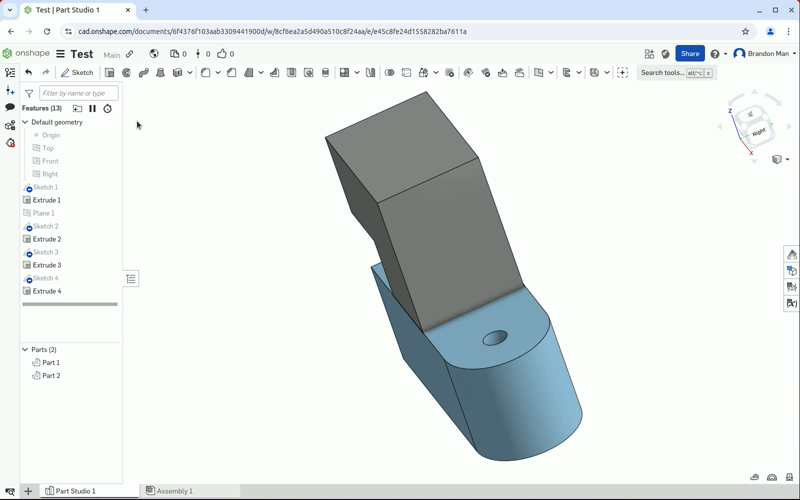
key(right, 2)
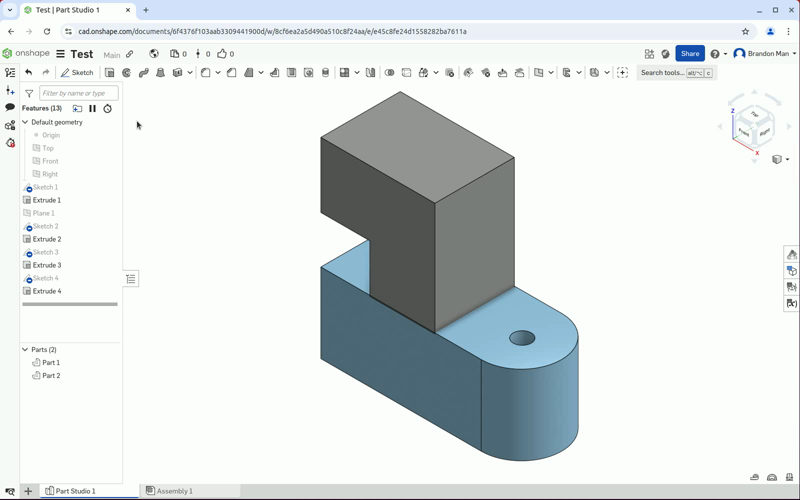
mouse_move(73, 189)
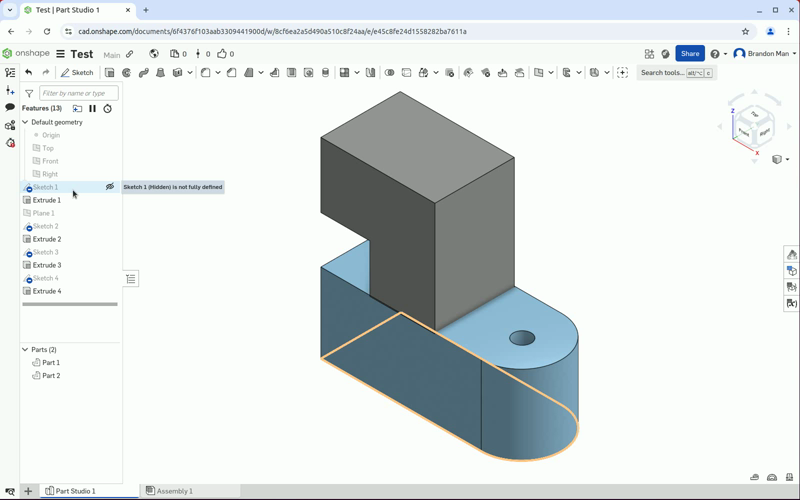
click(73, 189)